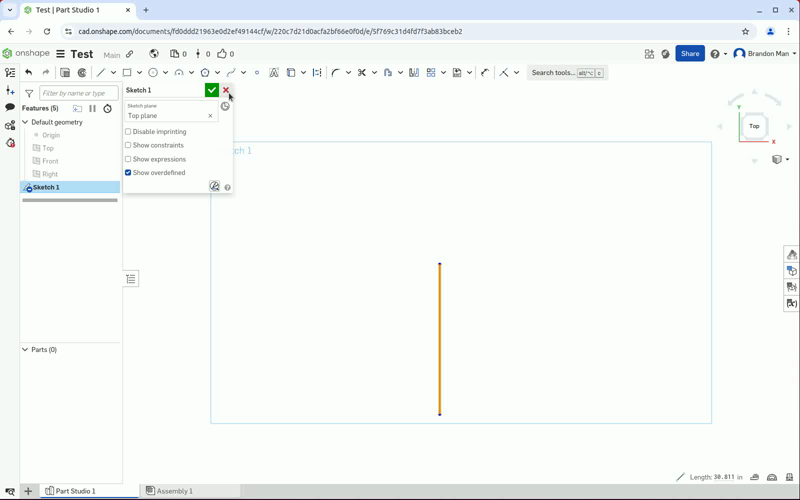
key(shift+h)
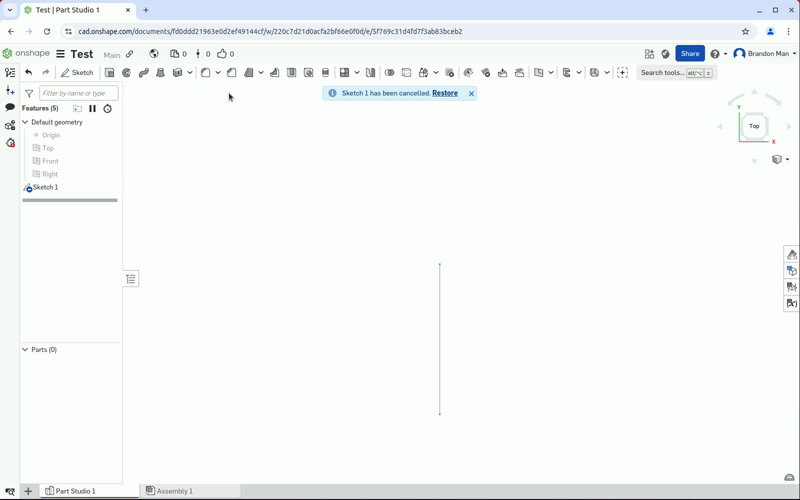
key(shift+s)
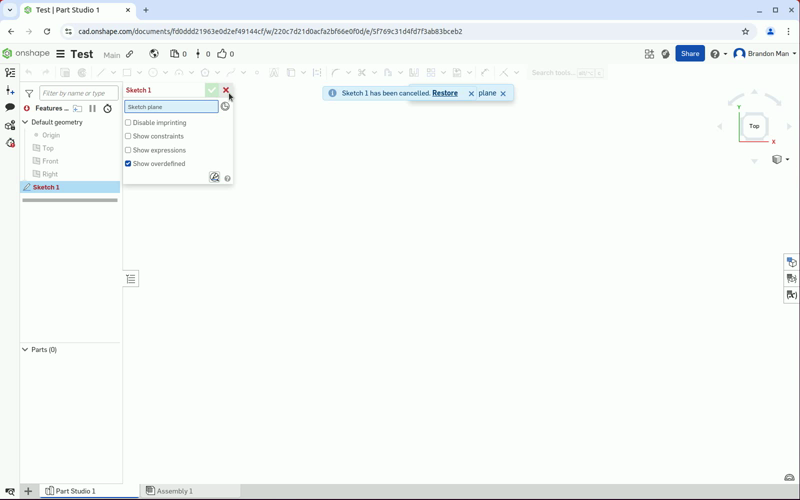
mouse_move(73, 150)
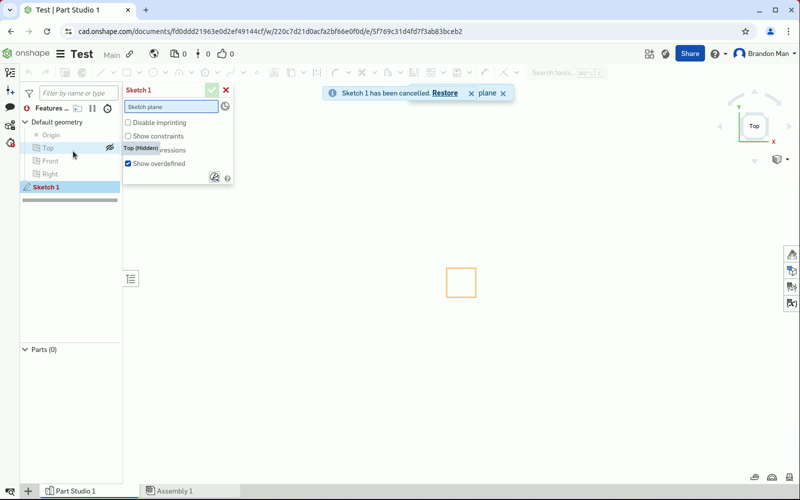
click(73, 150)
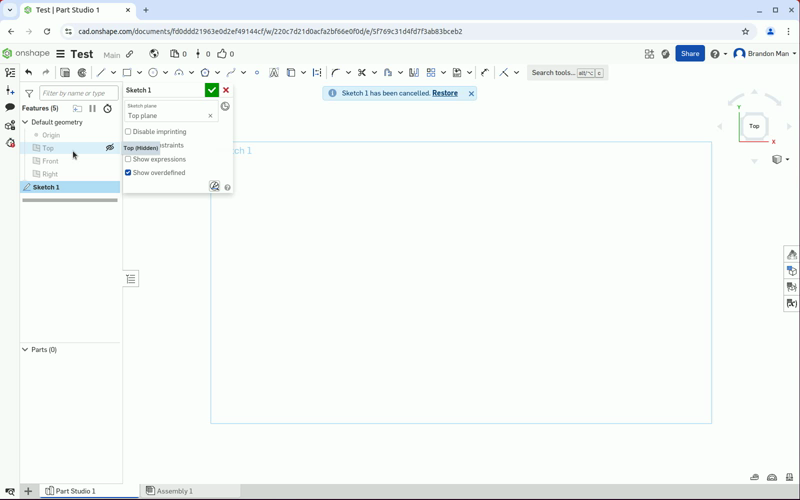
mouse_move(73, 352)
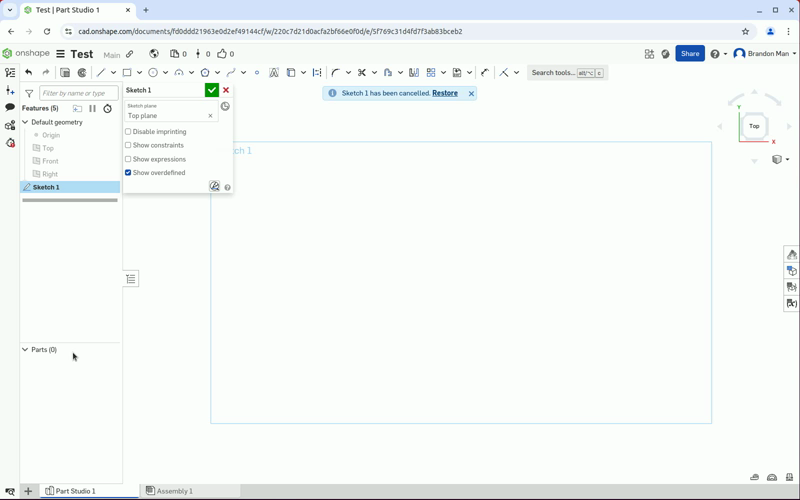
key(y)
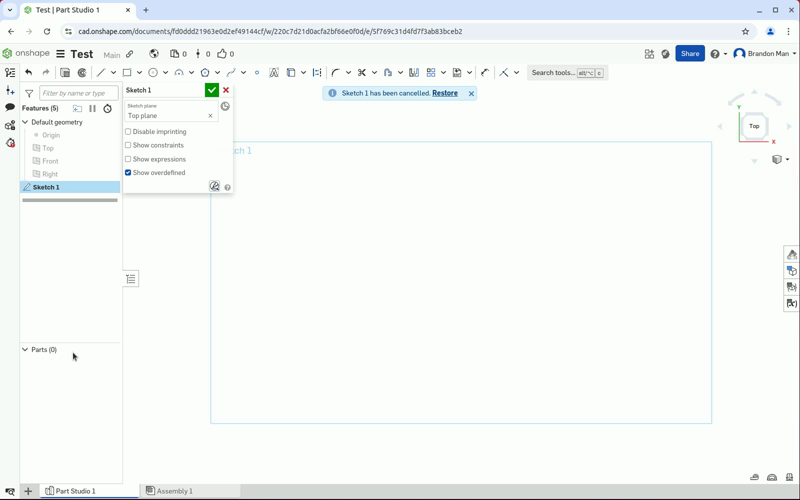
key(l)
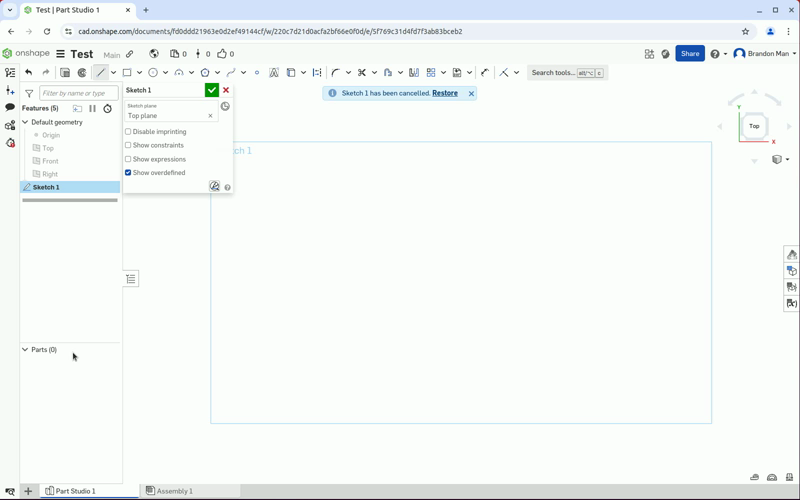
key_down(shift)
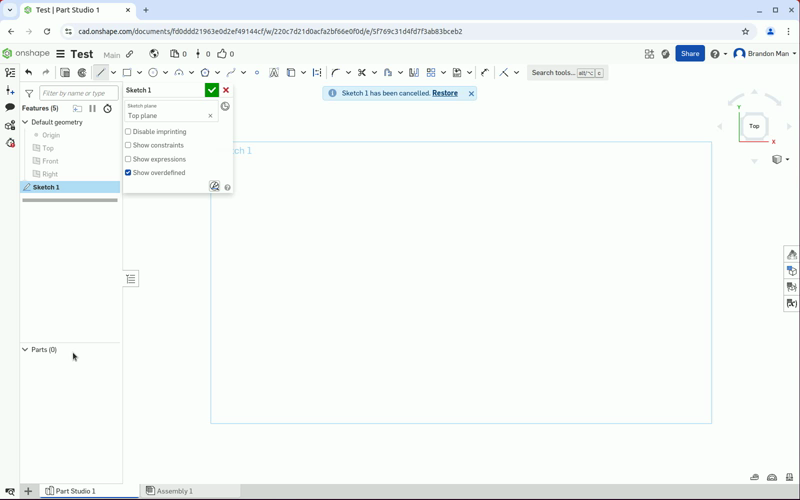
mouse_move(409, 311)
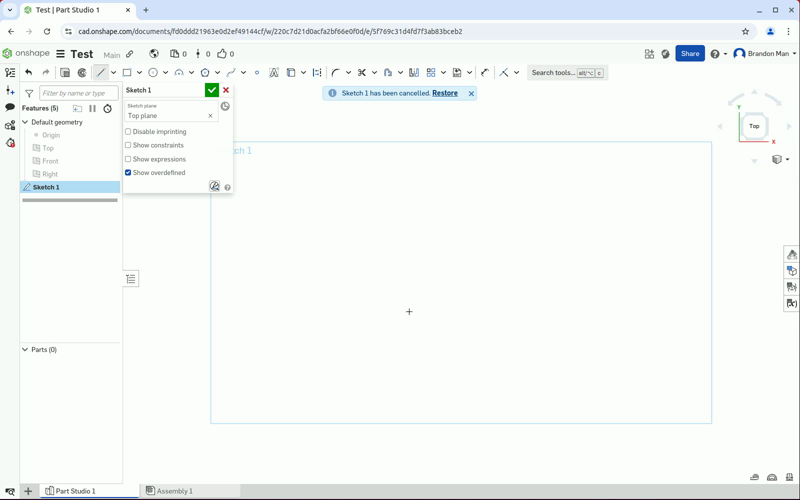
click(409, 311)
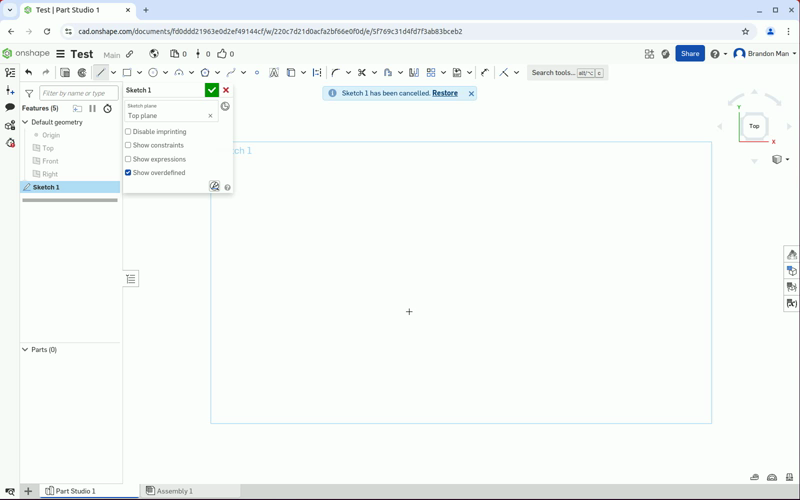
key_up(shift)
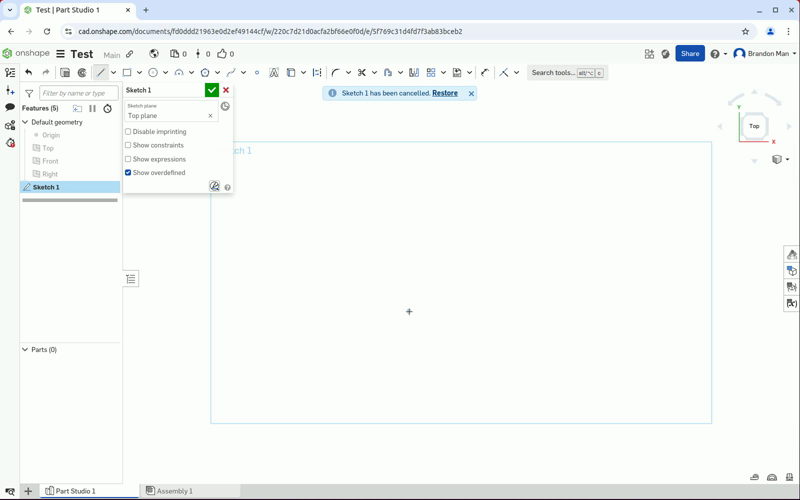
key_down(shift)
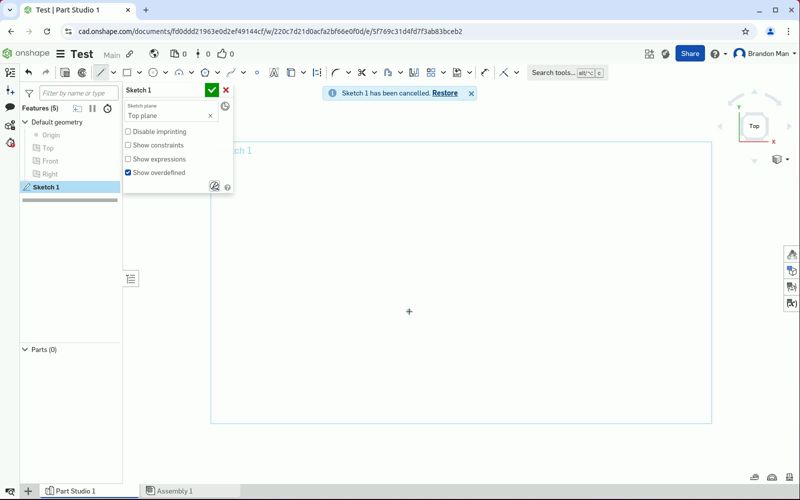
mouse_move(439, 311)
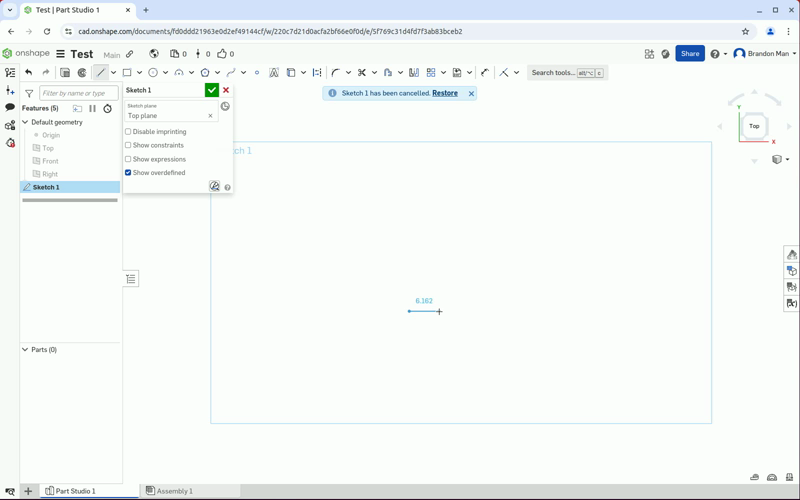
mouse_move(436, 311)
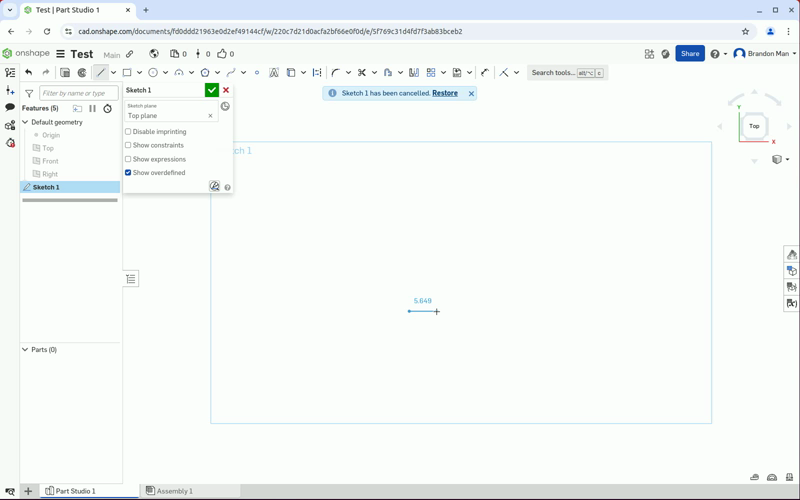
click(436, 311)
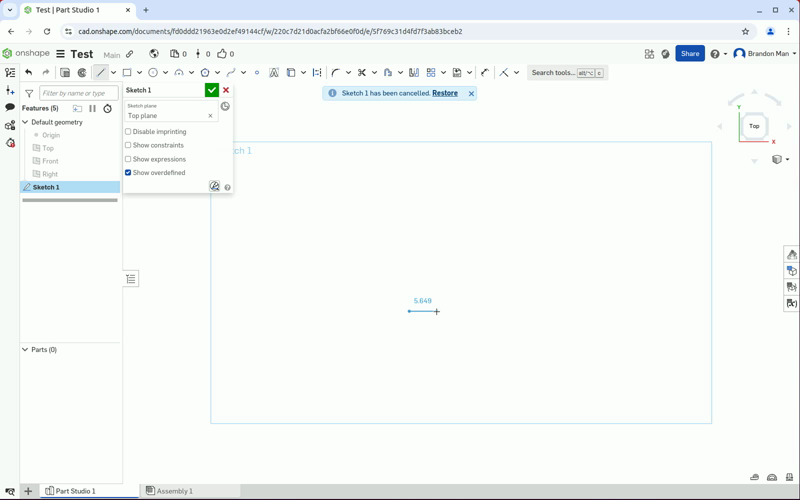
key_up(shift)
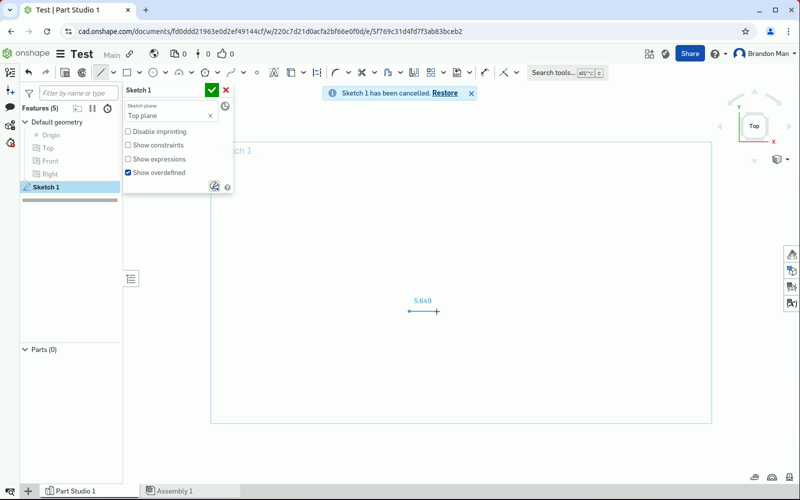
key_down(shift)
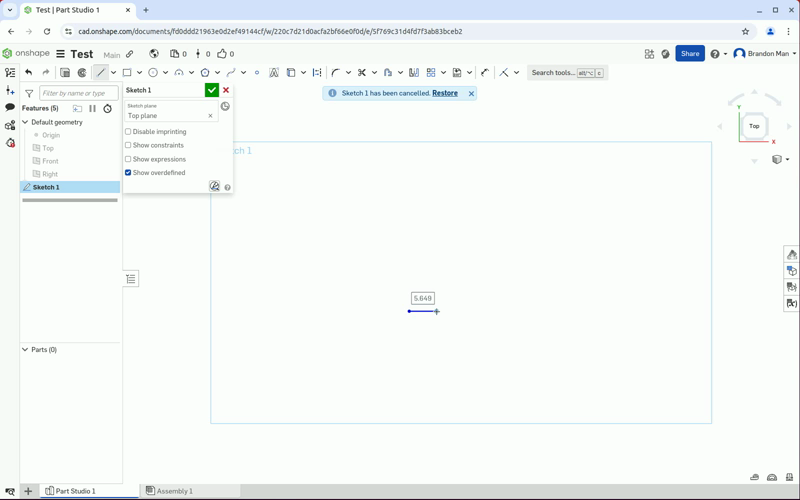
mouse_move(436, 236)
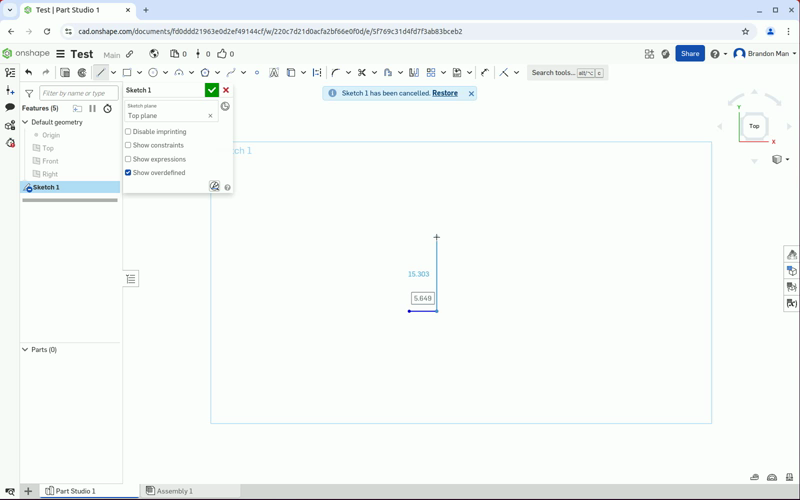
click(436, 236)
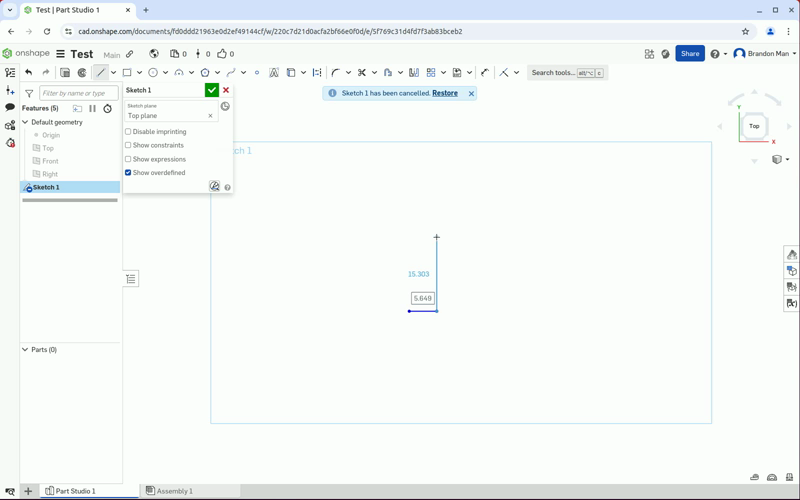
key_up(shift)
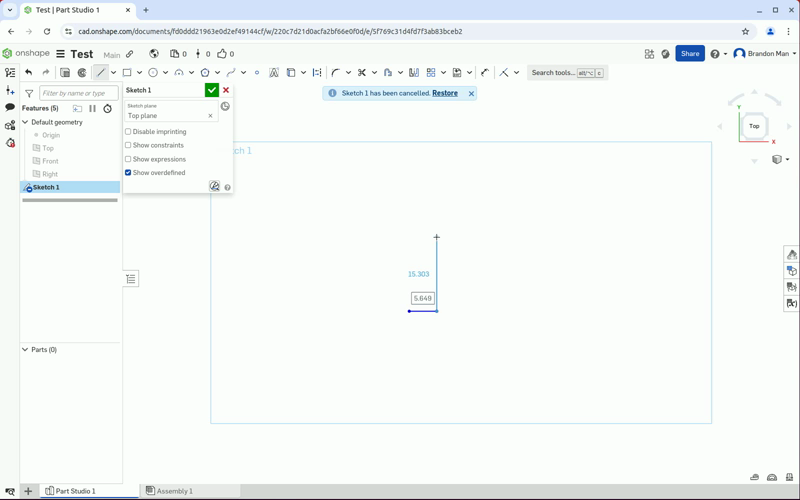
key_down(shift)
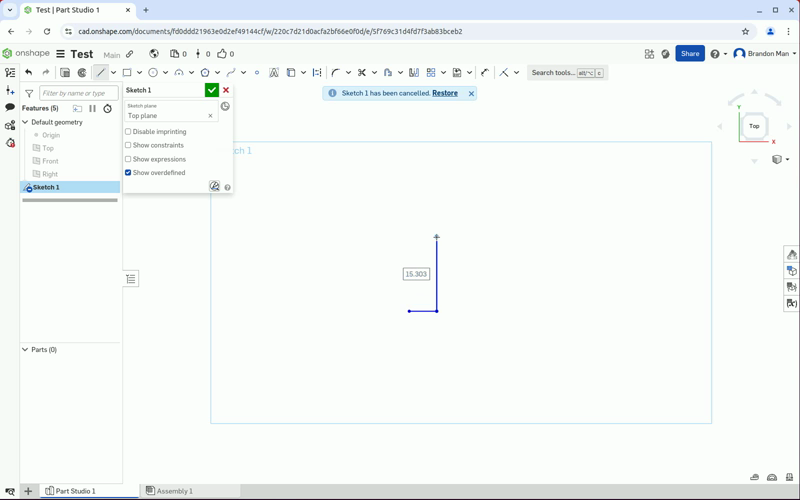
mouse_move(466, 236)
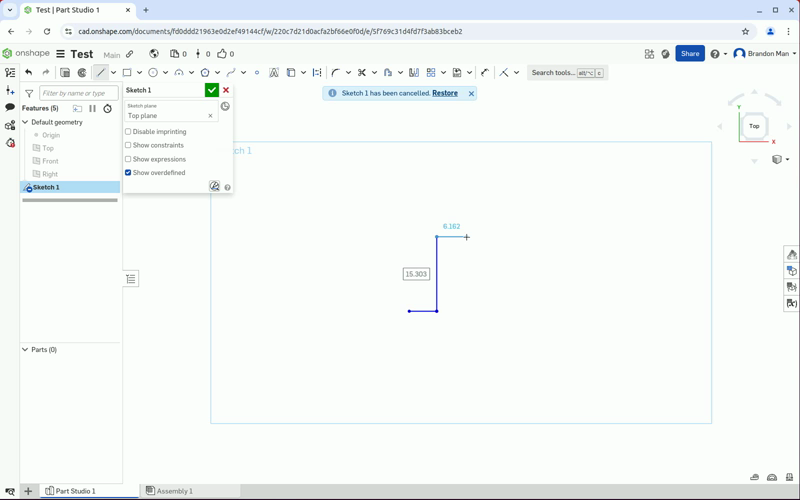
mouse_move(436, 180)
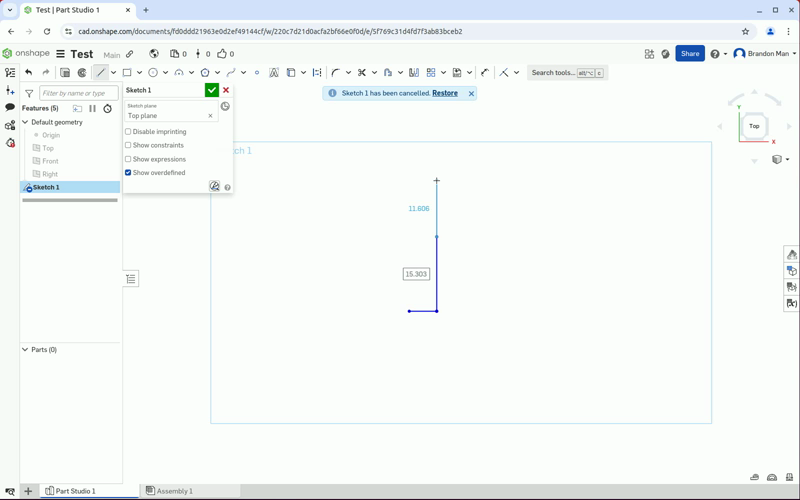
click(436, 180)
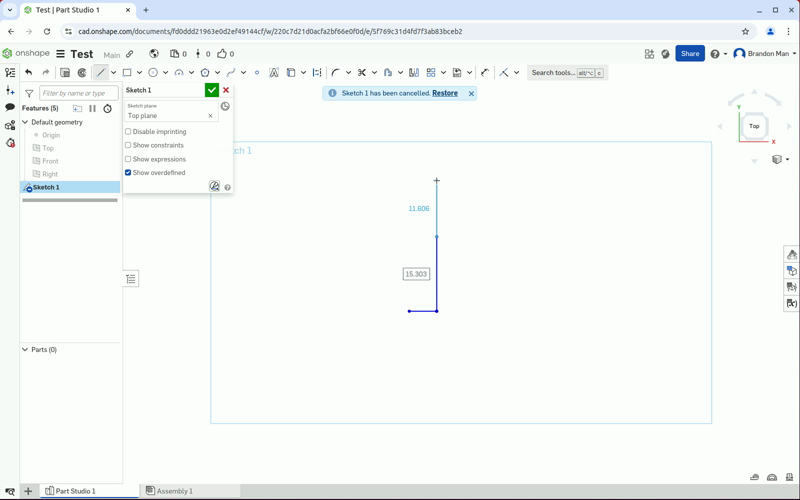
key_up(shift)
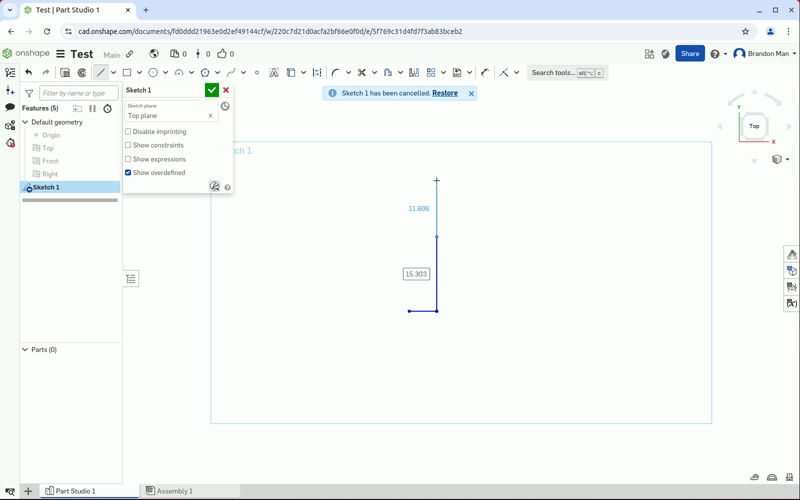
key_down(shift)
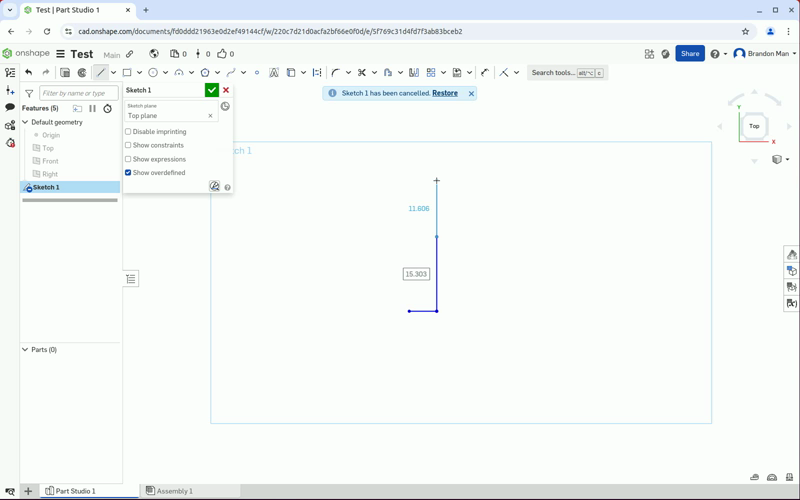
mouse_move(466, 180)
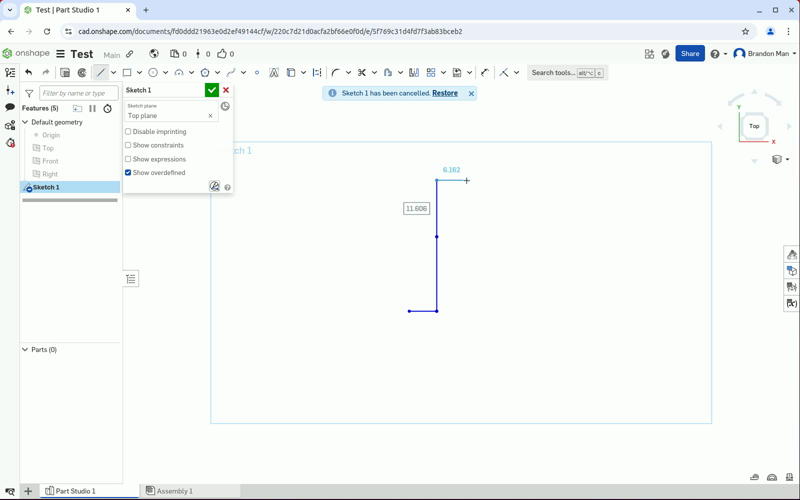
mouse_move(409, 180)
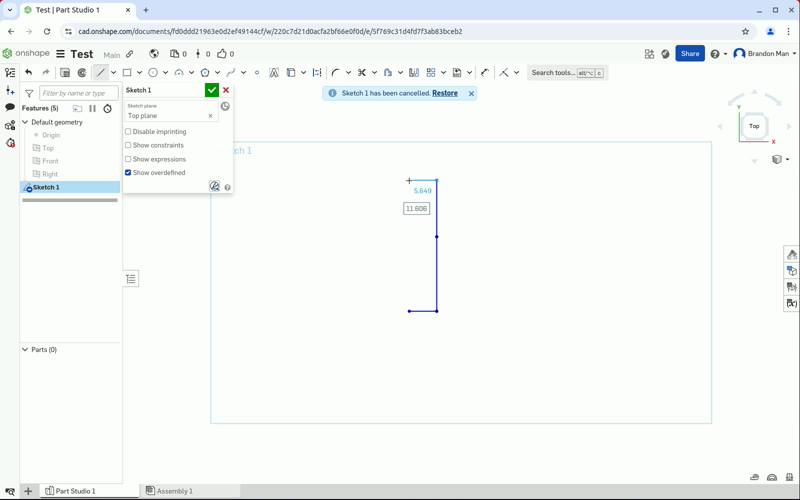
click(409, 180)
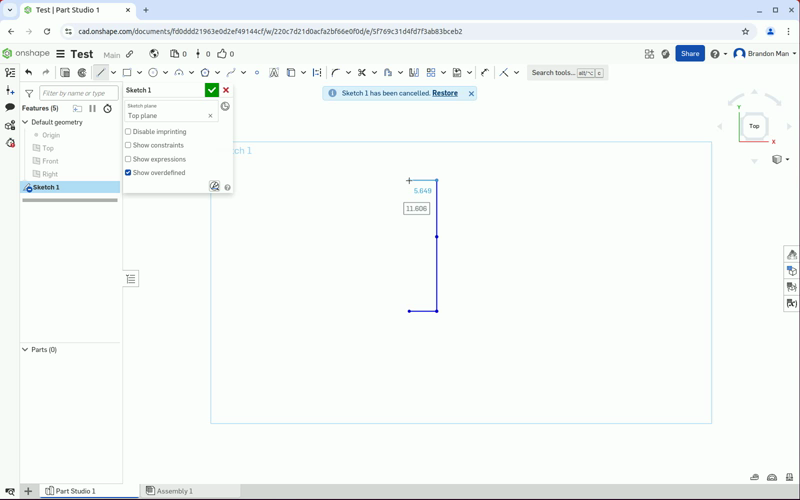
key_up(shift)
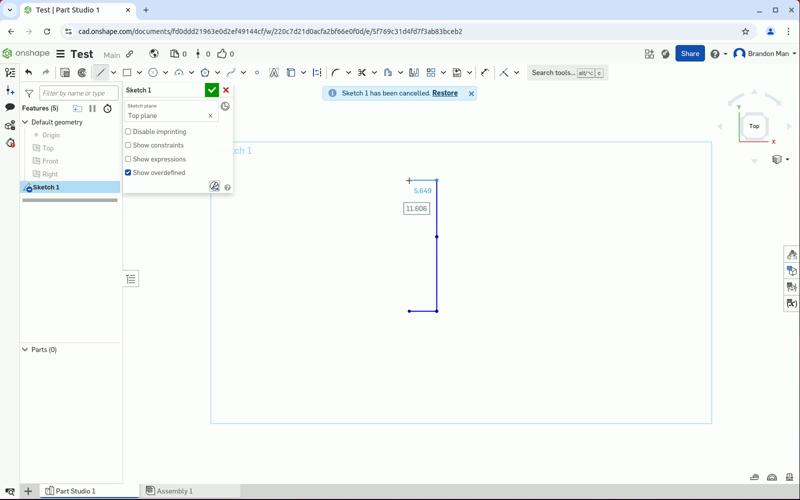
key_down(shift)
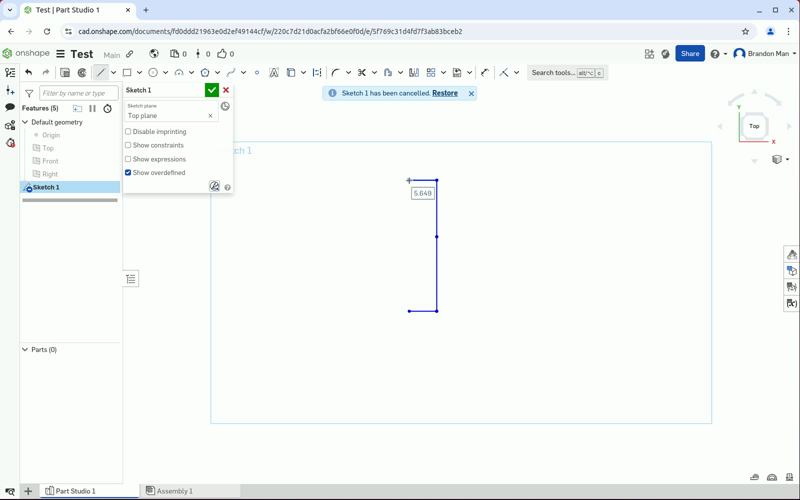
mouse_move(409, 311)
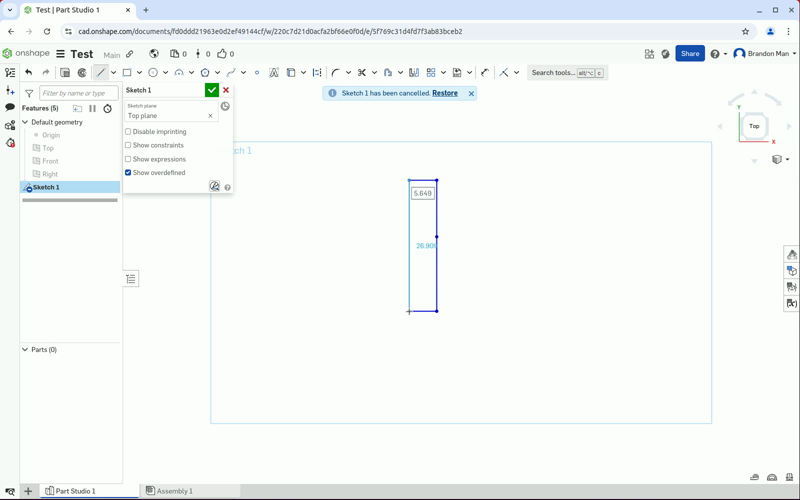
key_up(shift)
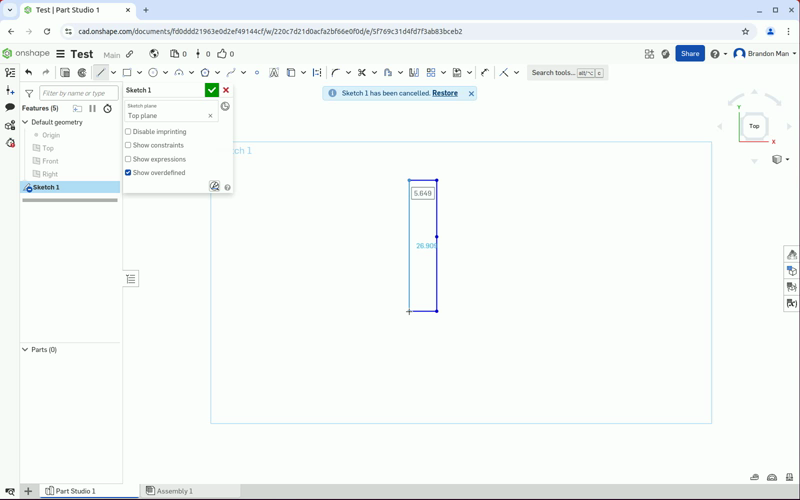
click(409, 311)
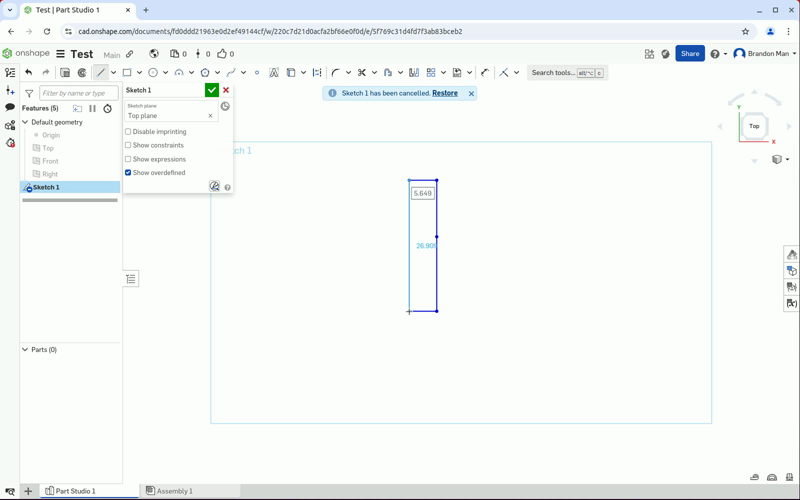
key(esc)
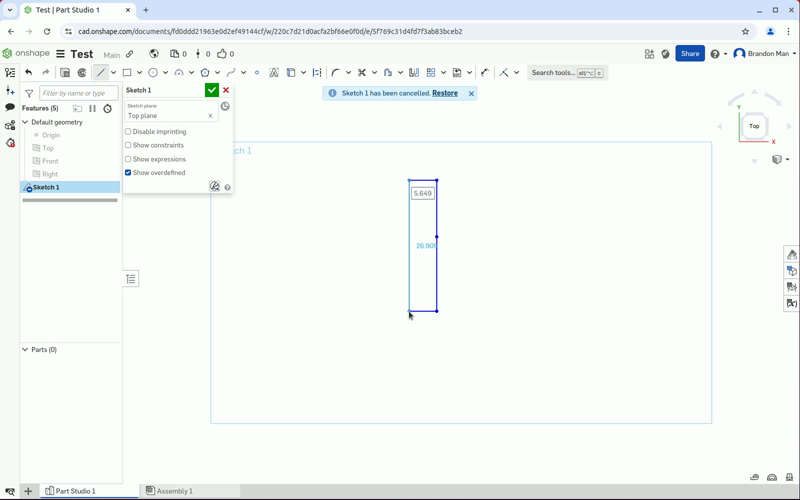
mouse_move(425, 255)
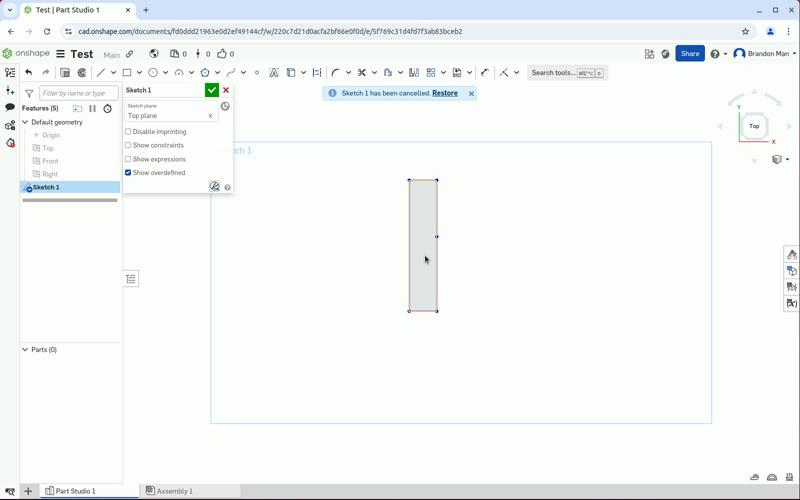
click(425, 255)
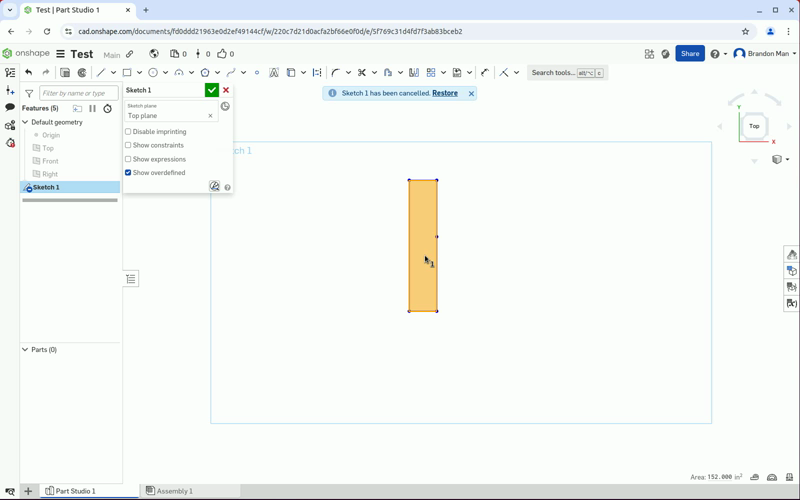
mouse_move(73, 352)
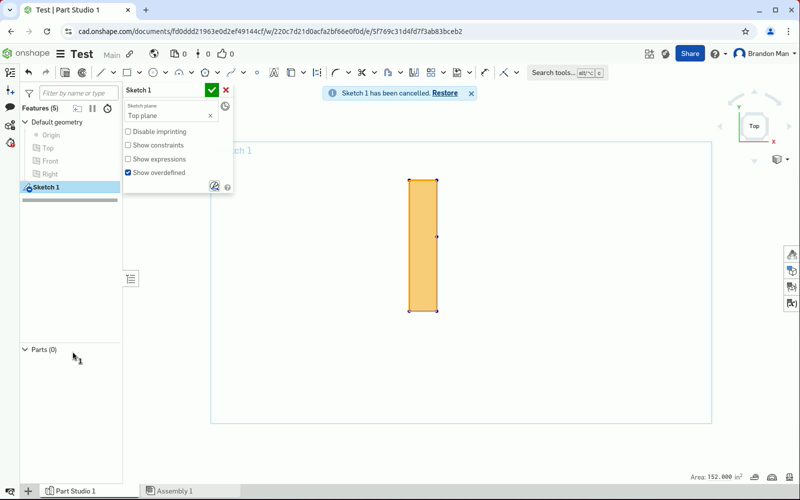
key(shift+y)
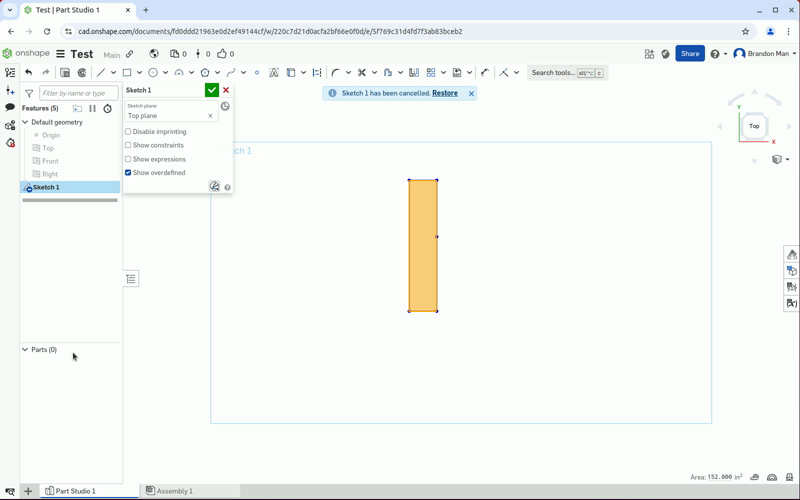
key(shift+e)
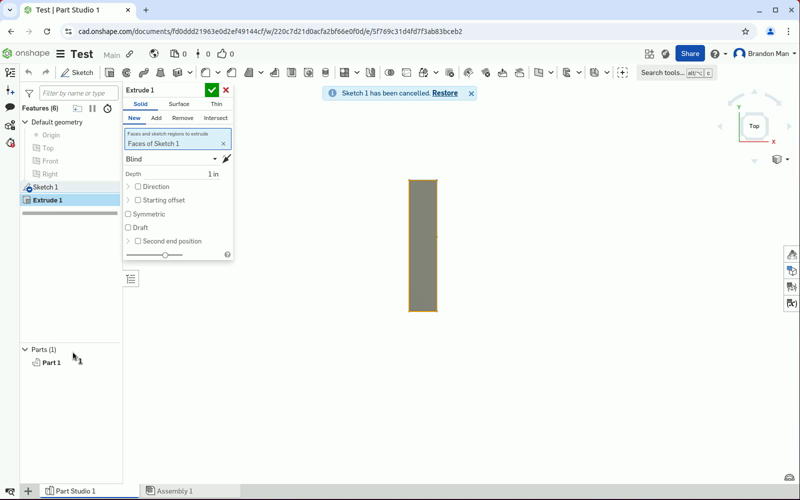
mouse_move(143, 106)
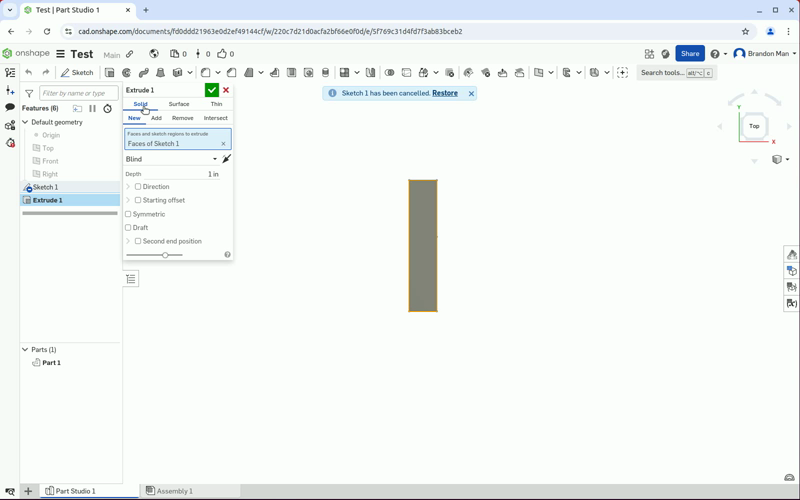
click(143, 106)
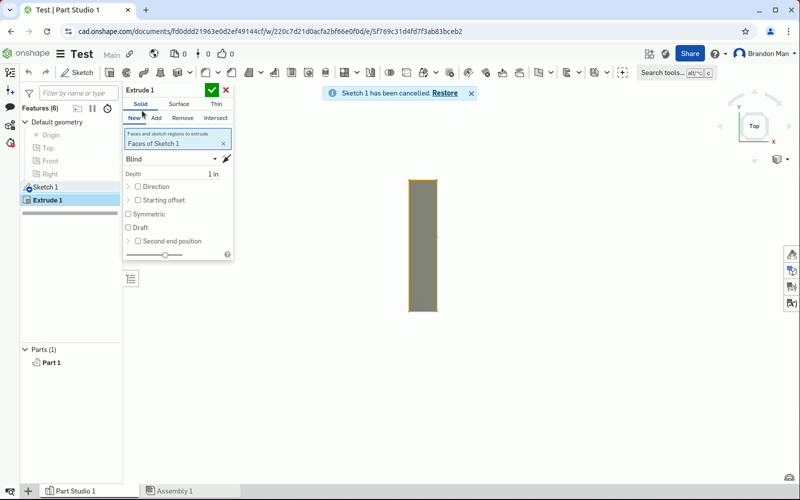
mouse_move(137, 120)
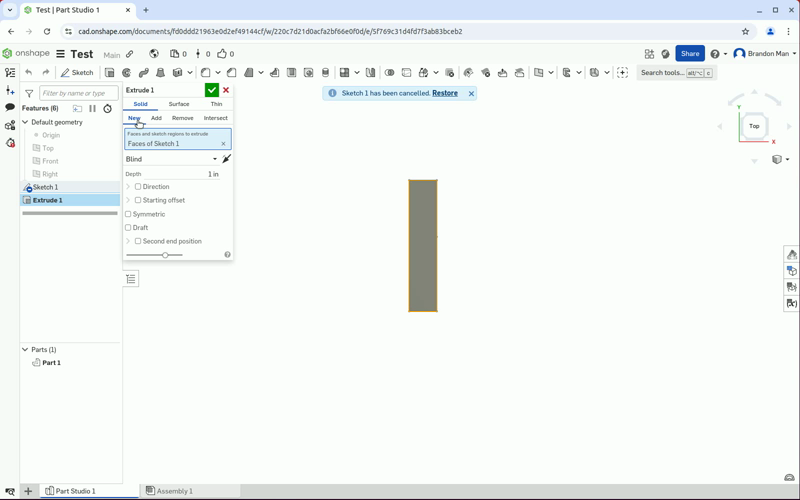
click(137, 120)
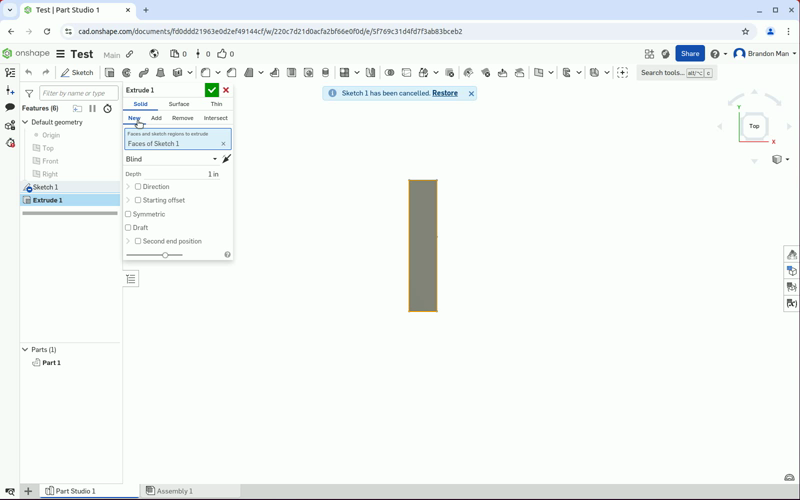
key(tab, 4)
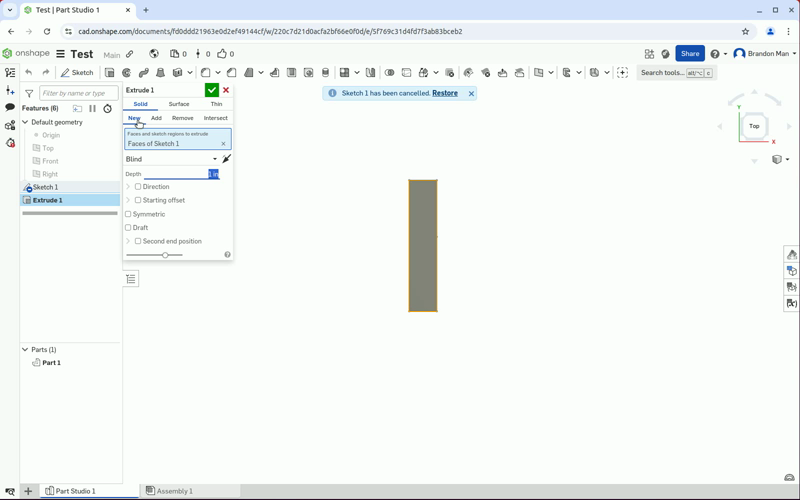
text(23.108)
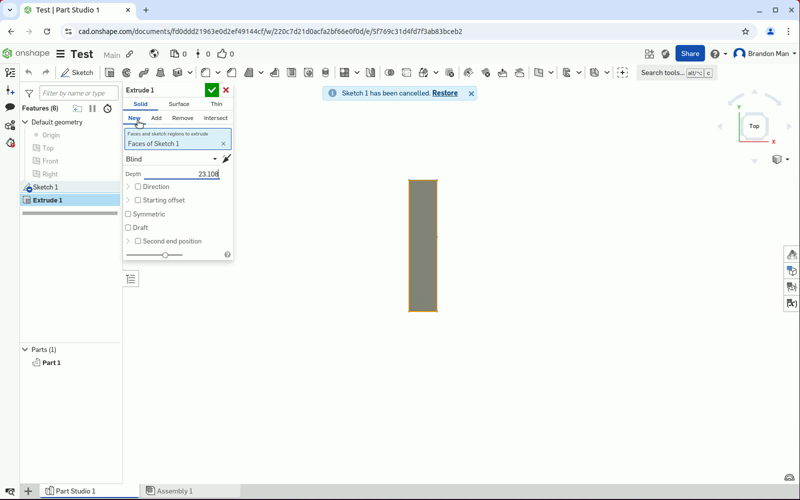
key(enter)
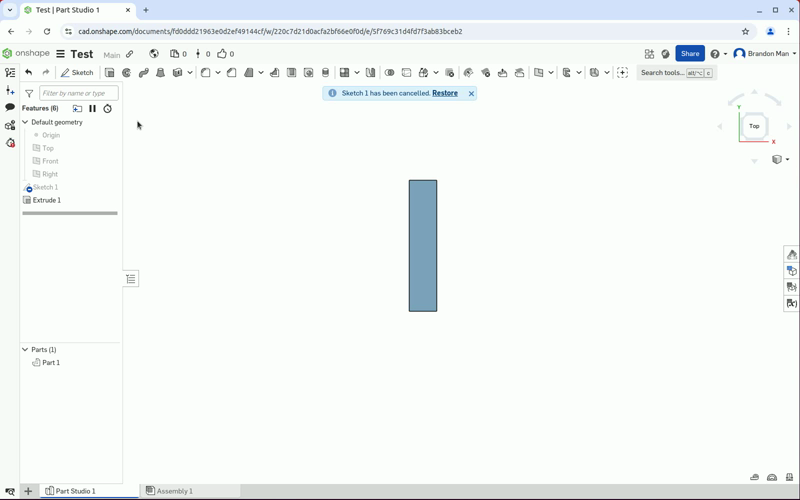
key(shift+h)
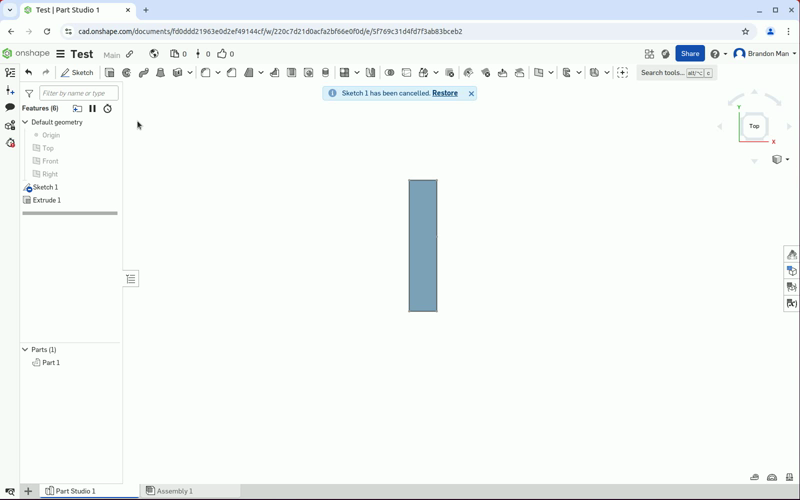
key(shift+h)
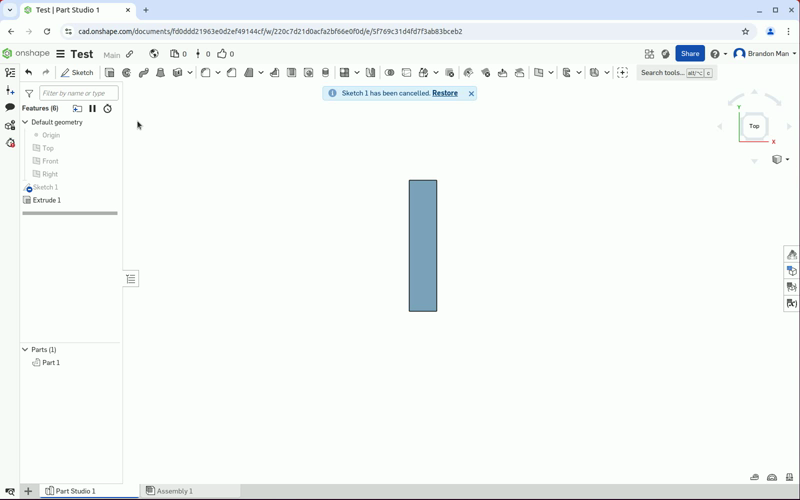
mouse_move(73, 189)
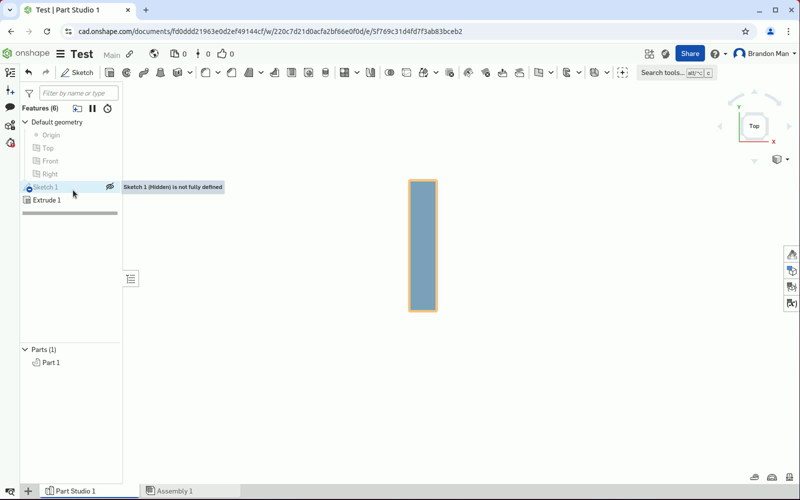
click(73, 189)
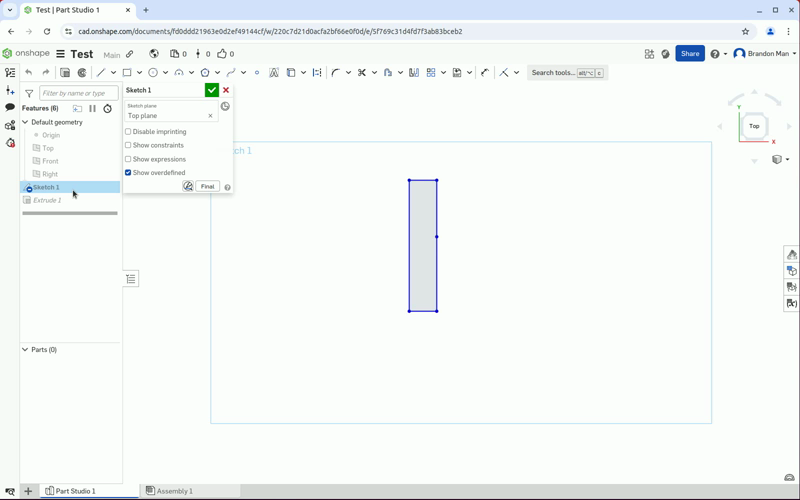
mouse_move(229, 92)
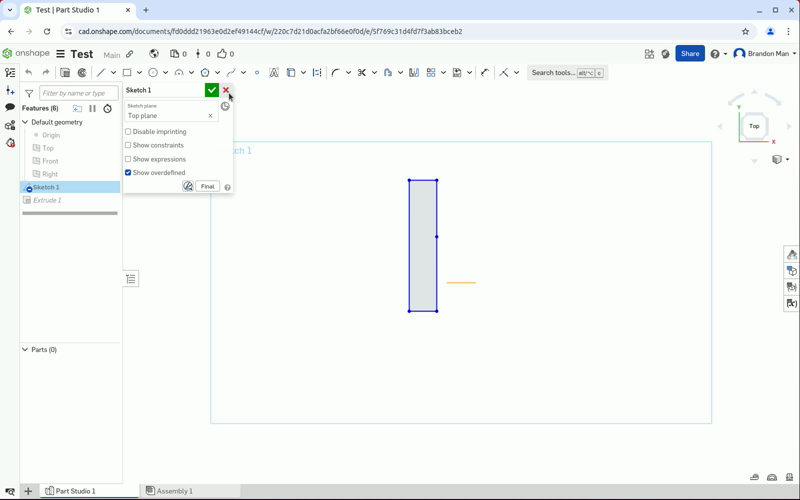
click(229, 92)
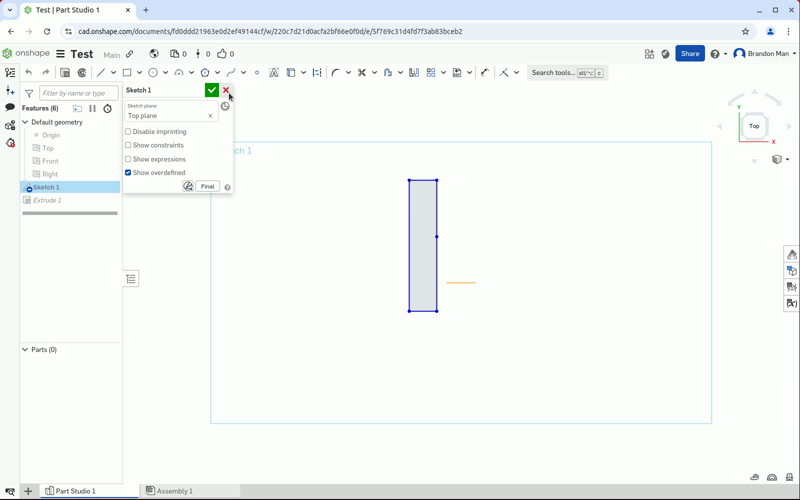
key(shift+s)
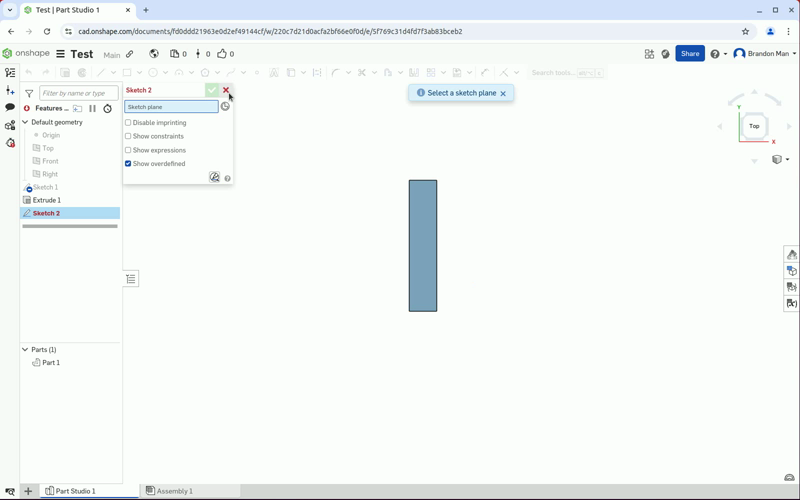
mouse_move(73, 150)
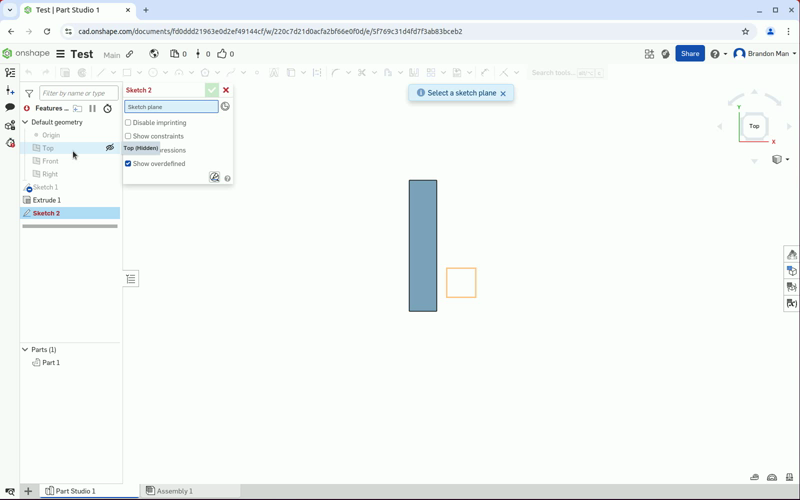
click(73, 150)
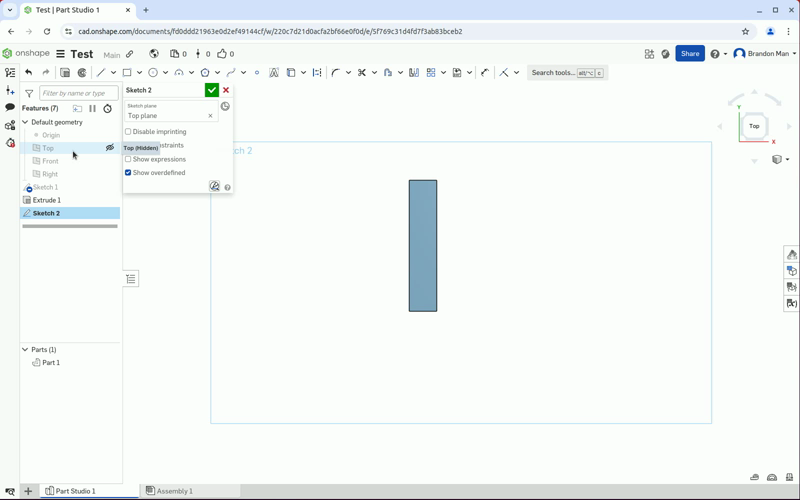
mouse_move(73, 352)
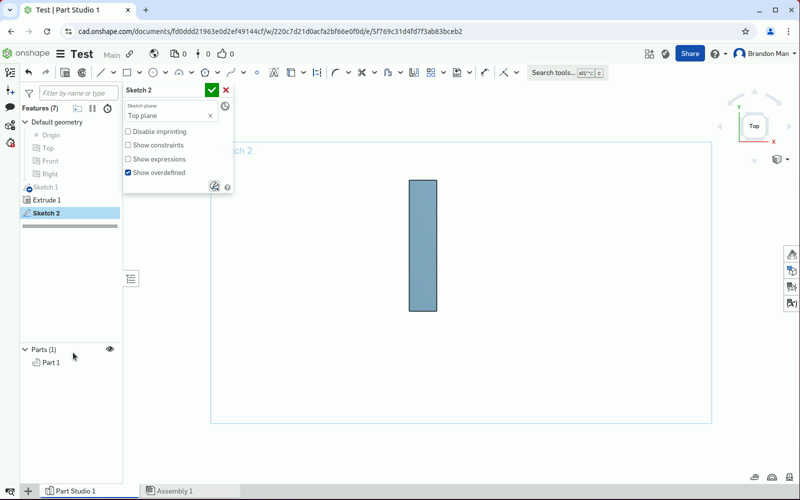
key(y)
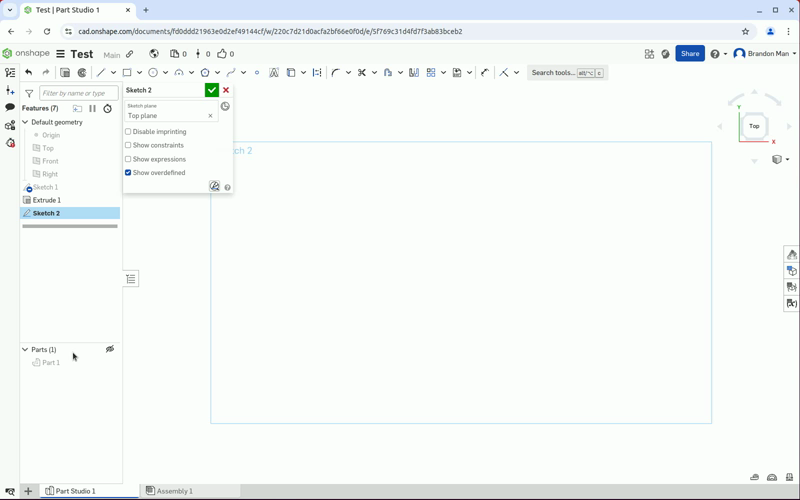
key(l)
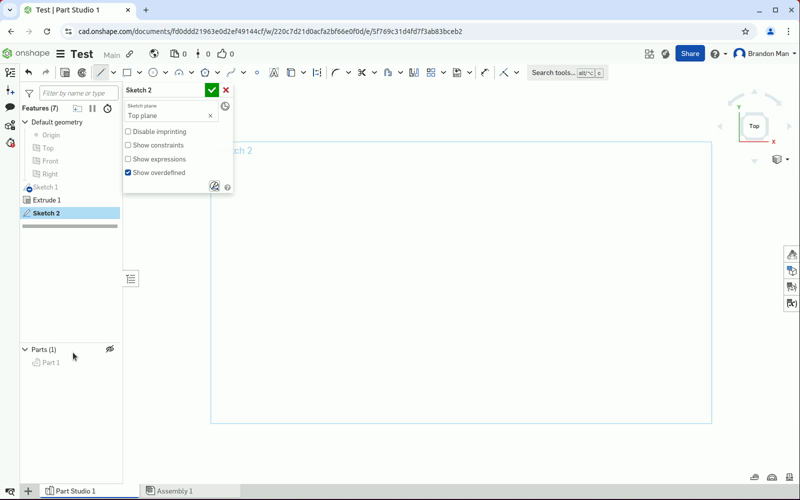
key_down(shift)
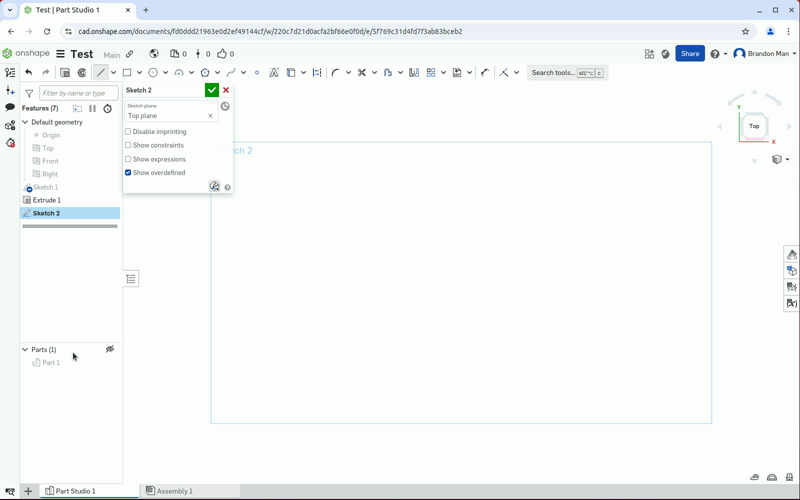
mouse_move(437, 236)
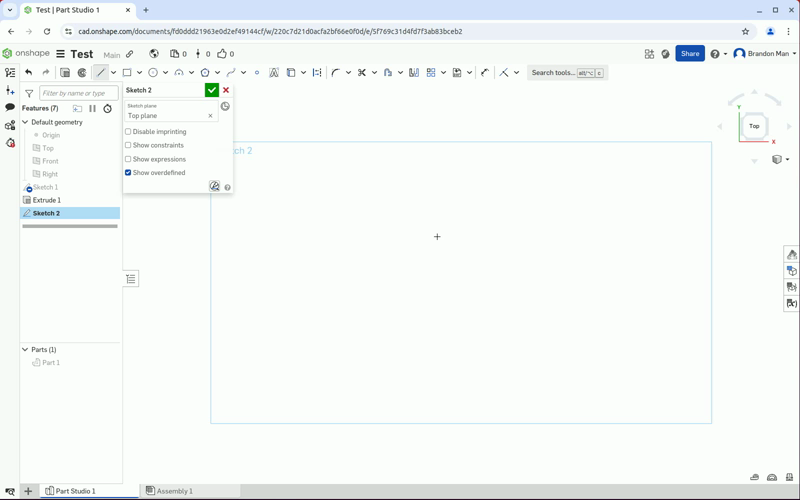
click(437, 236)
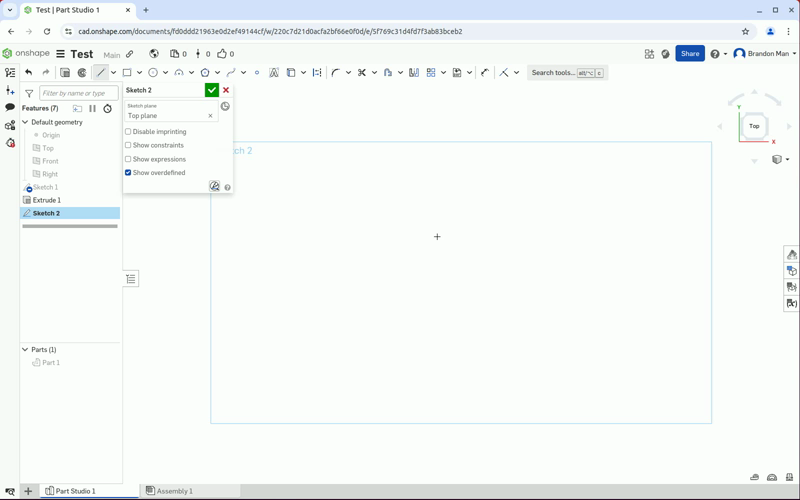
key_up(shift)
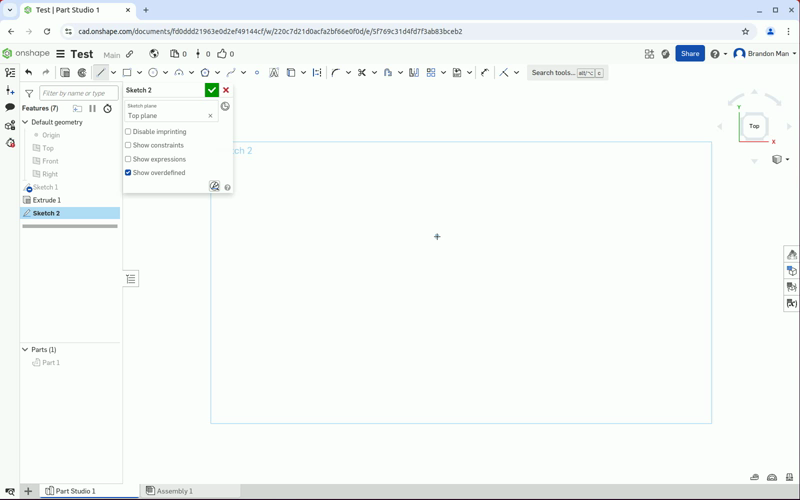
key_down(shift)
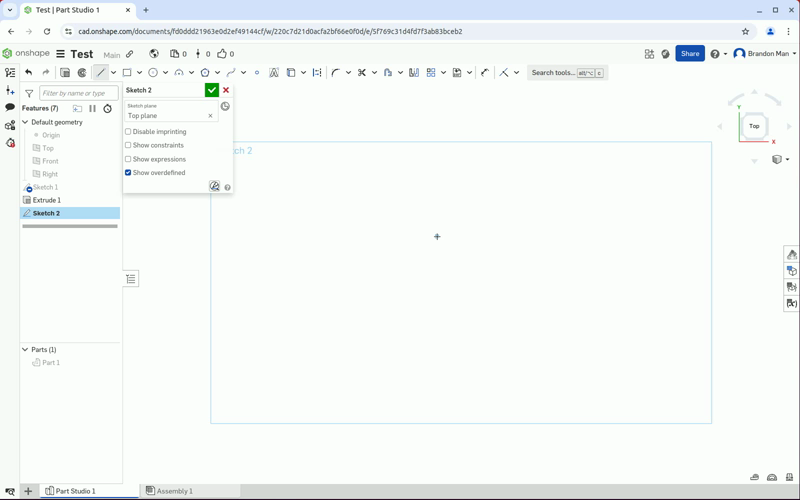
mouse_move(512, 236)
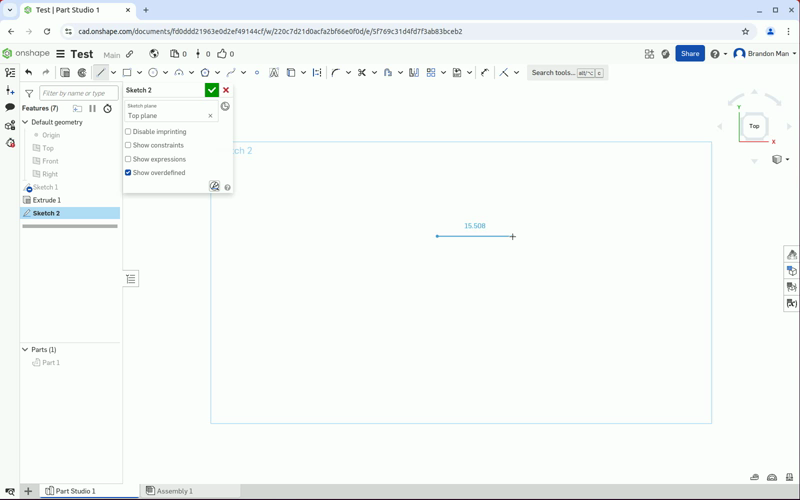
click(512, 236)
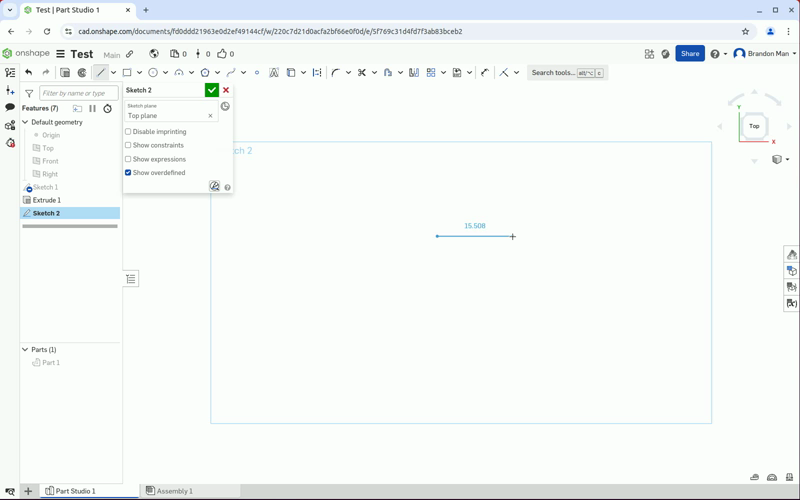
key_up(shift)
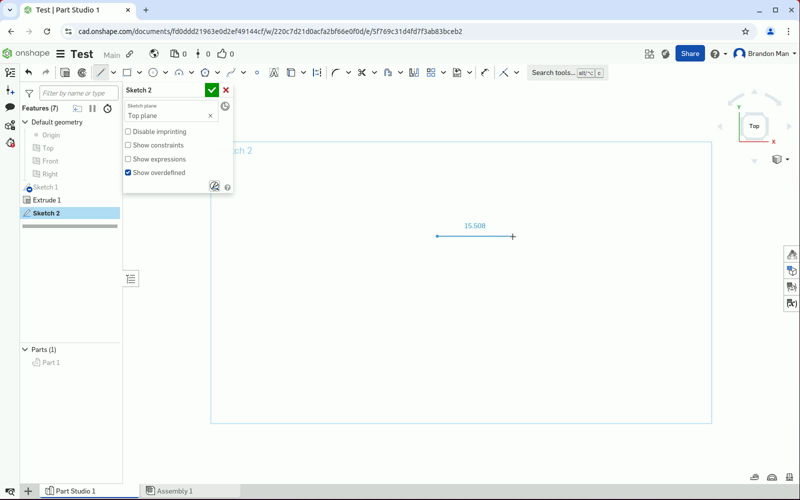
key_down(shift)
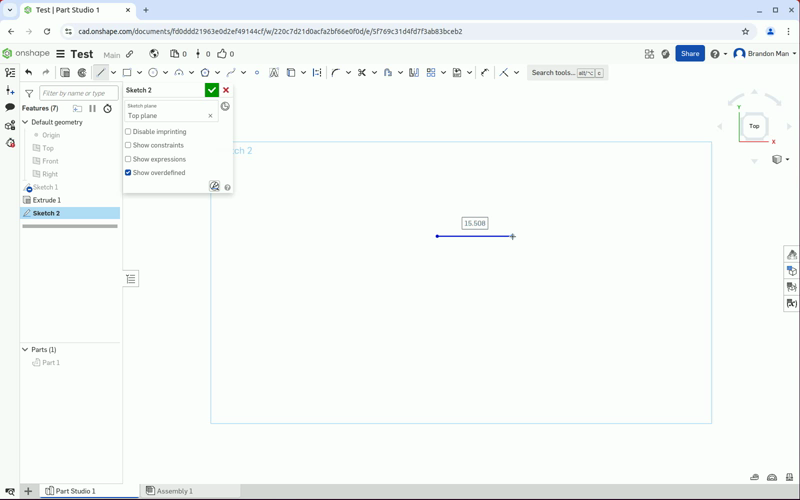
mouse_move(542, 236)
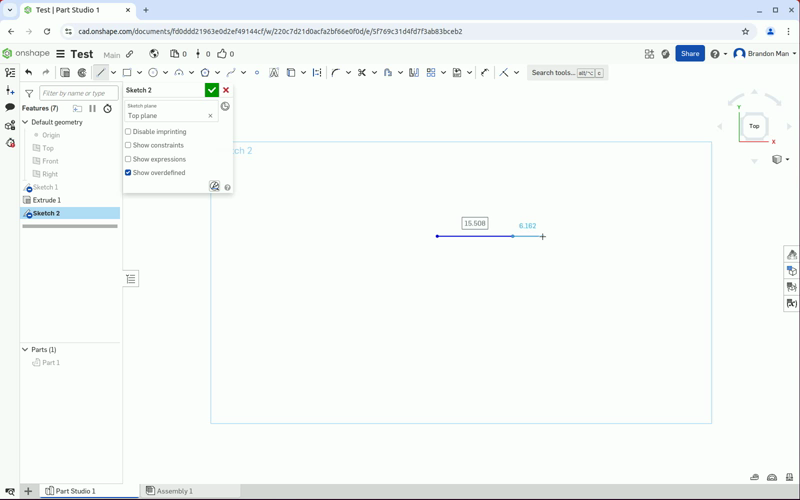
mouse_move(512, 179)
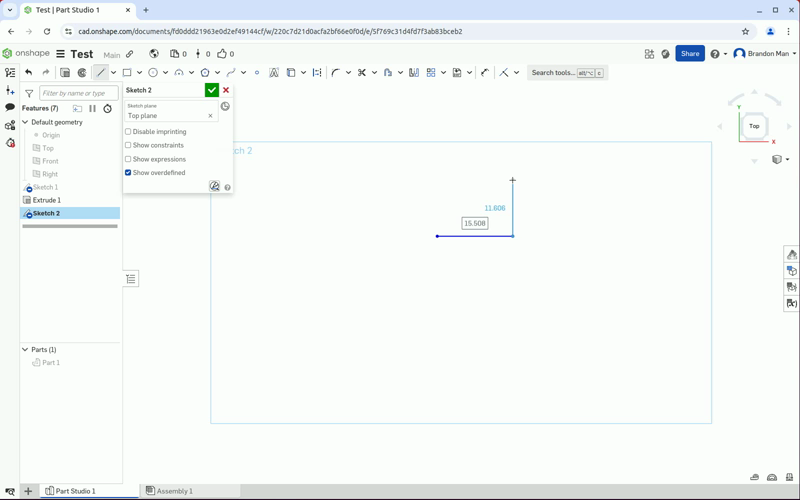
click(512, 179)
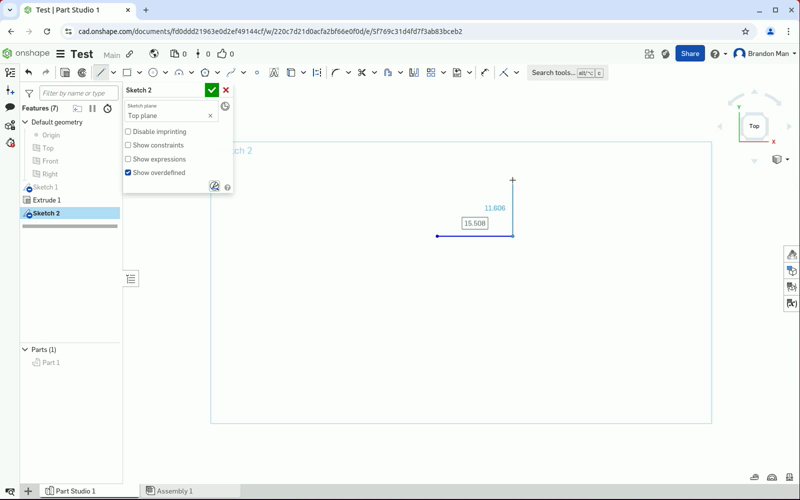
key_up(shift)
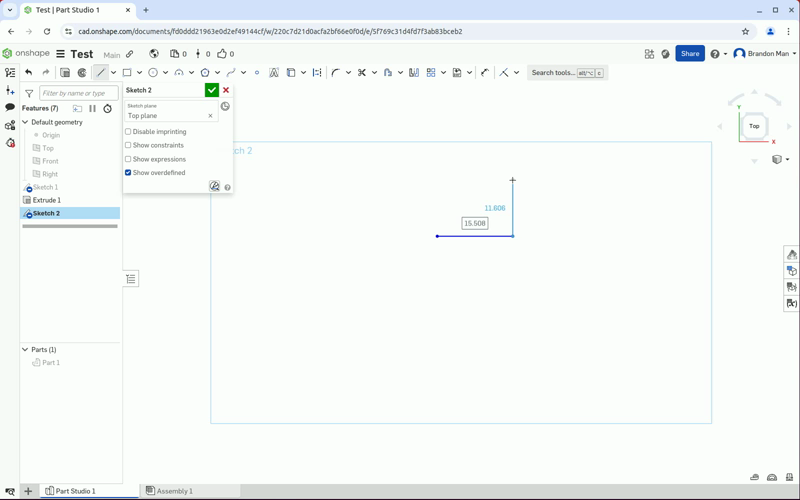
key_down(shift)
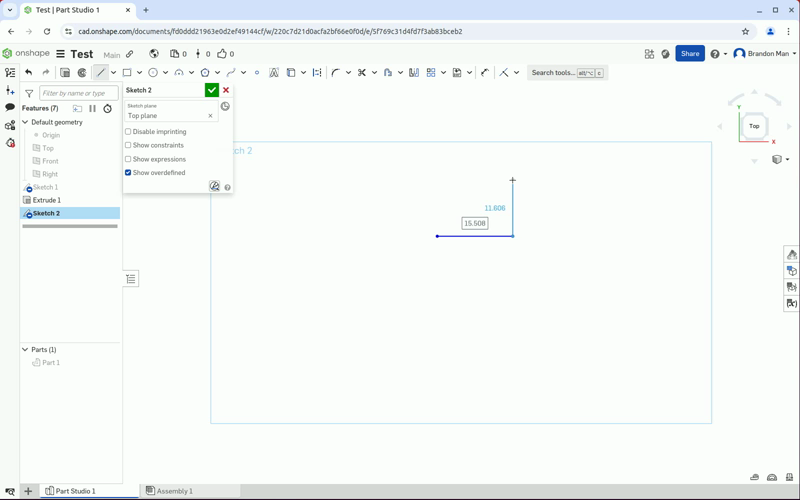
mouse_move(437, 179)
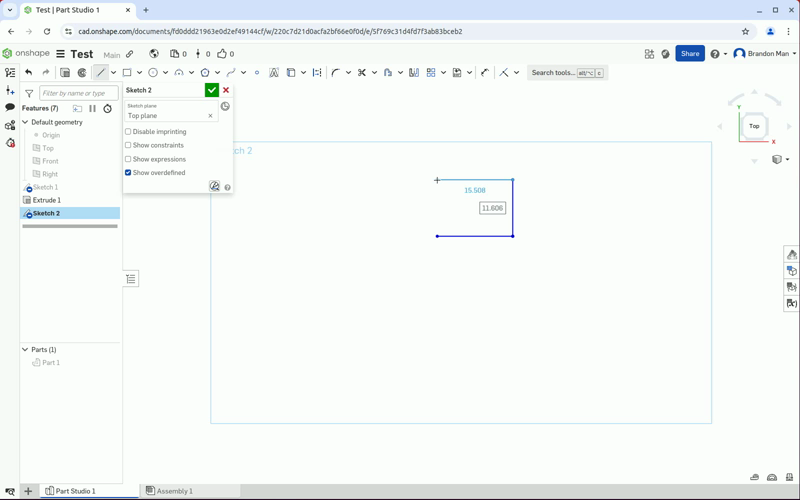
click(437, 179)
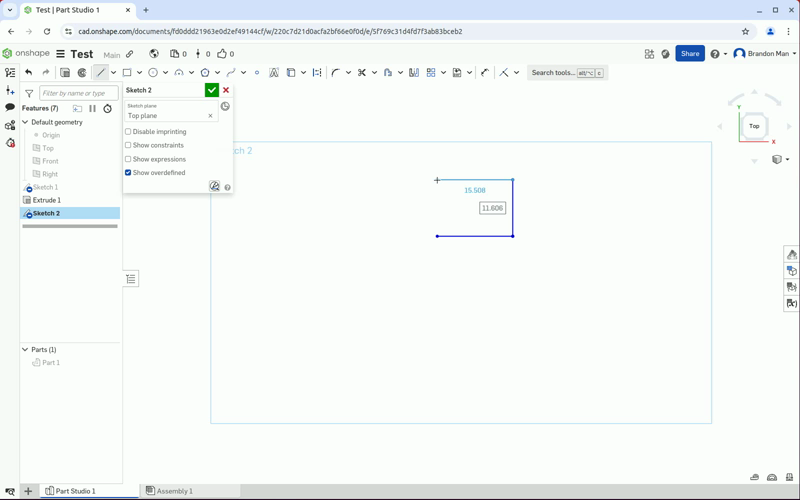
key_up(shift)
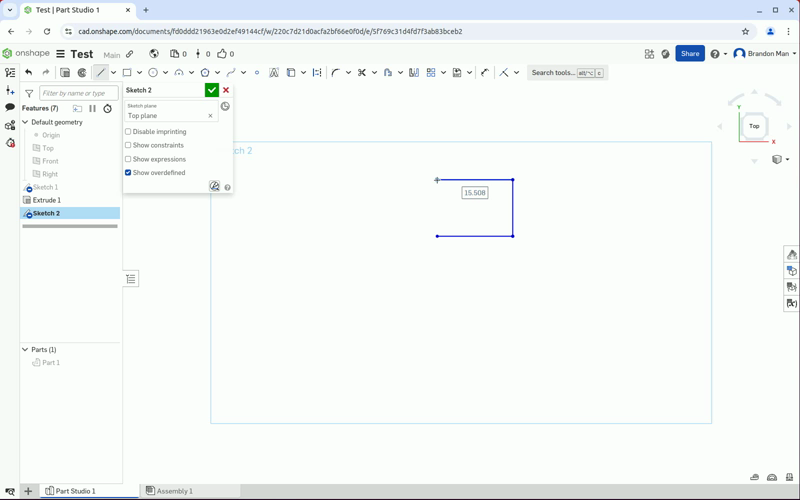
mouse_move(467, 179)
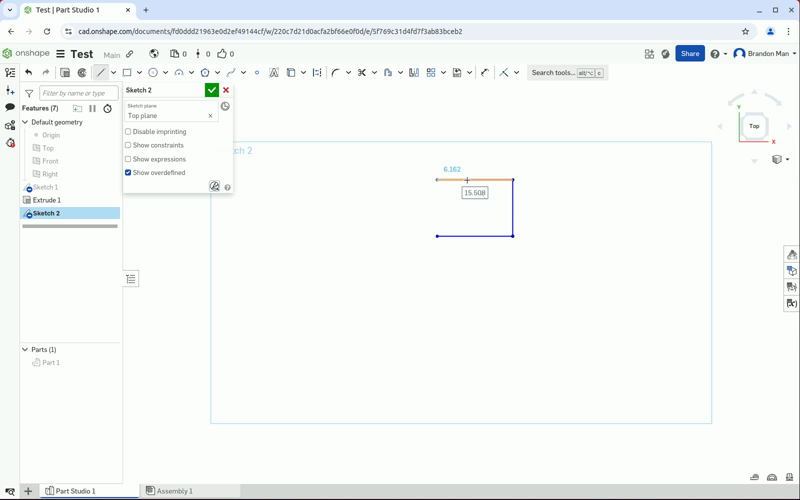
key_down(shift)
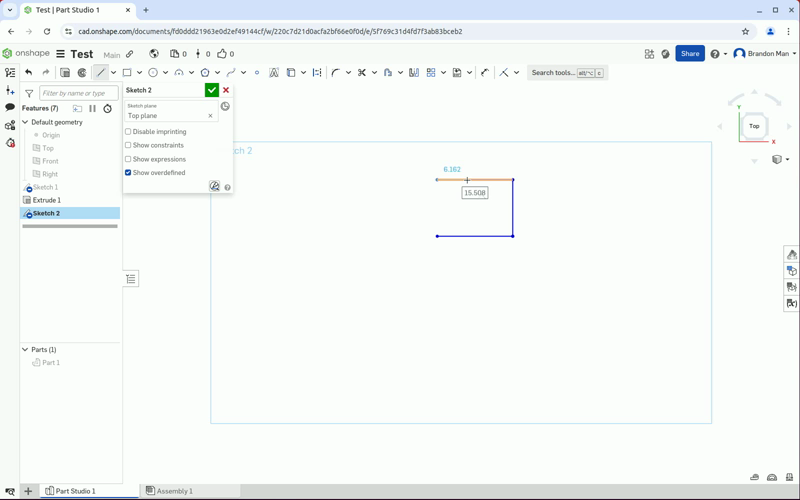
mouse_move(437, 236)
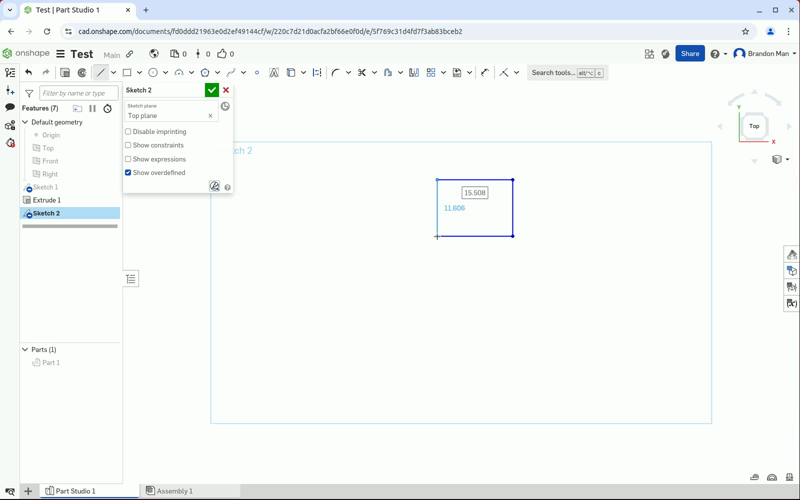
key_up(shift)
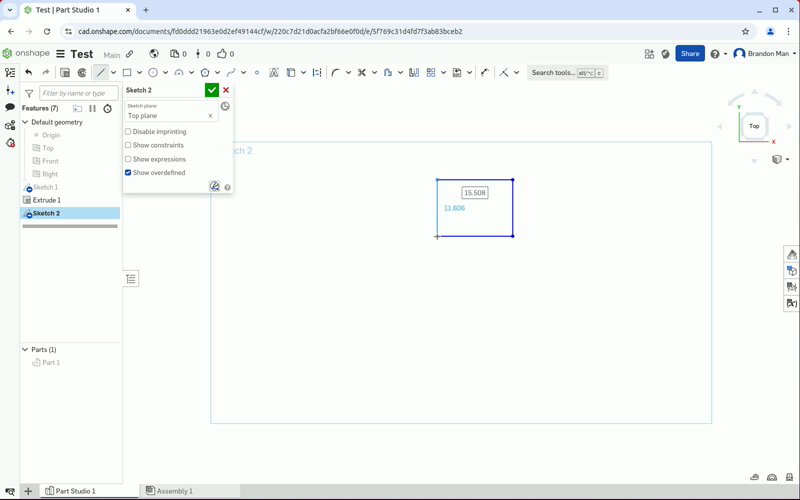
click(437, 236)
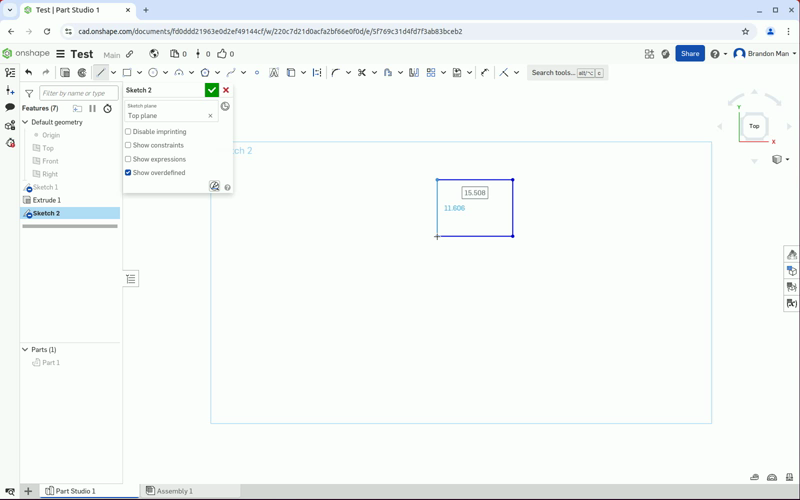
key(esc)
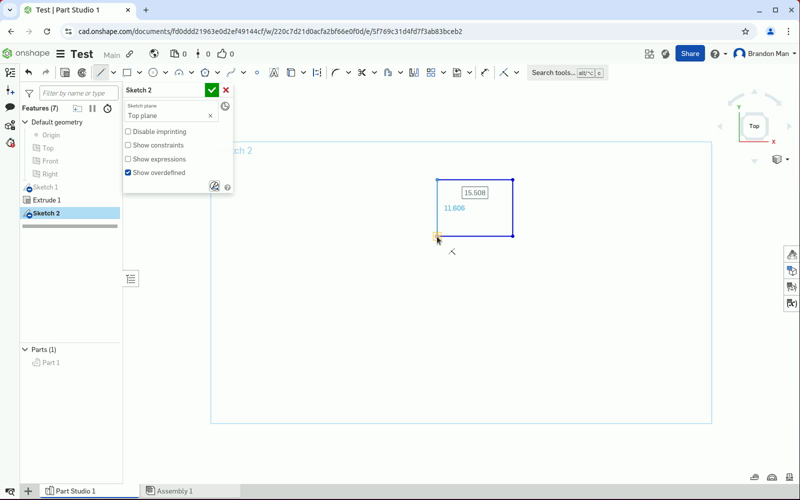
mouse_move(446, 184)
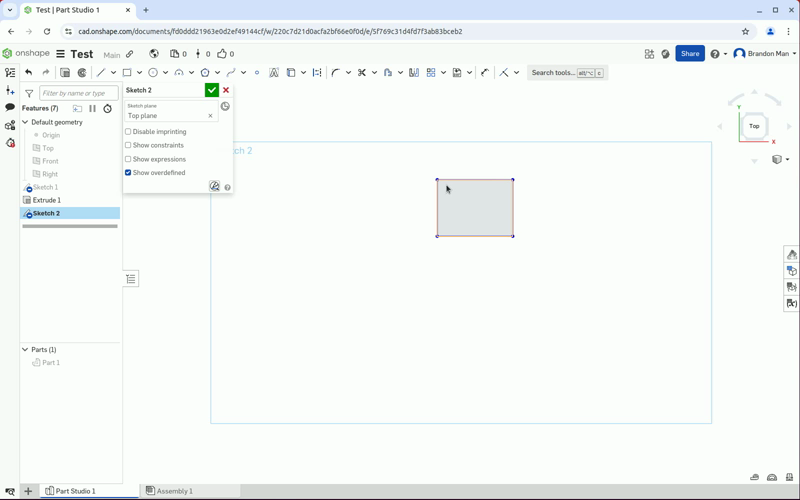
click(446, 184)
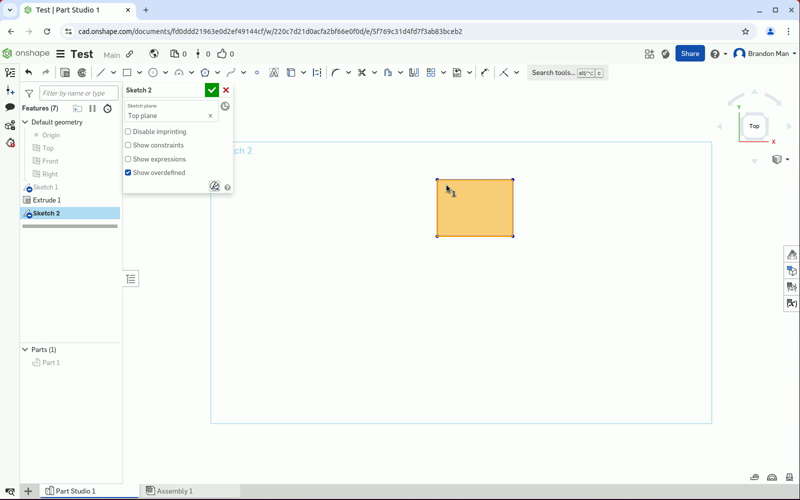
mouse_move(73, 352)
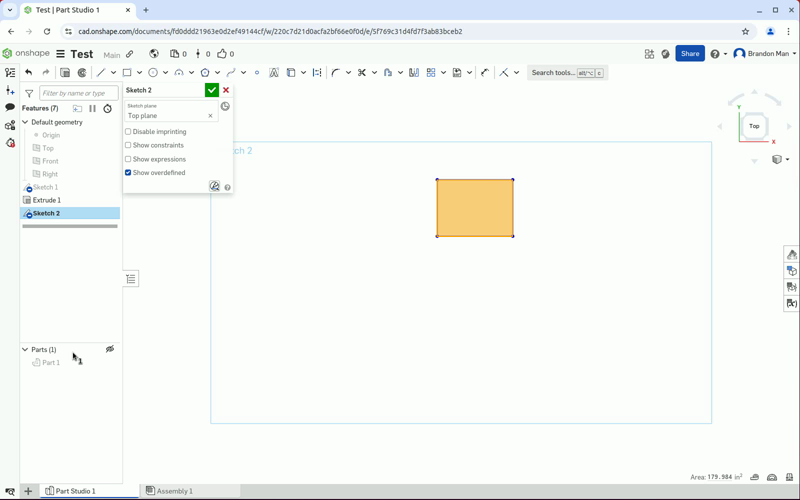
key(shift+y)
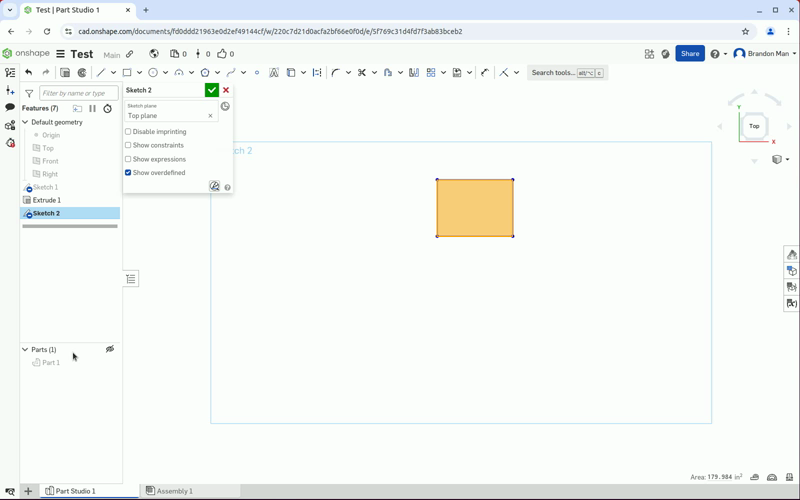
key(shift+e)
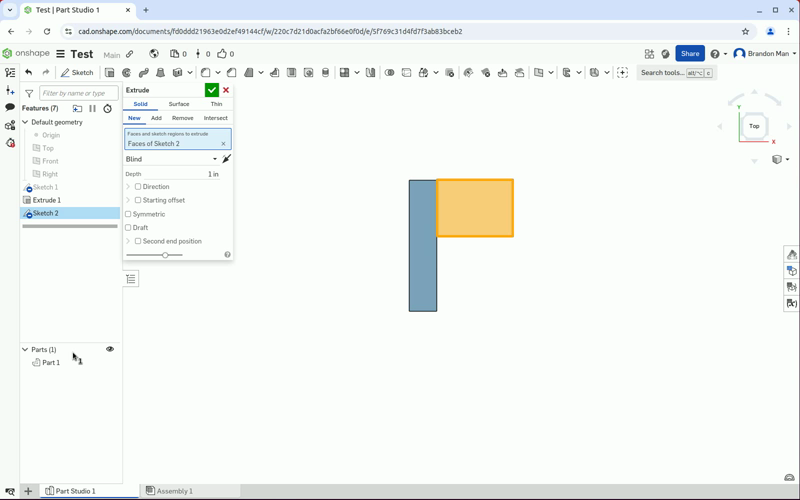
mouse_move(143, 106)
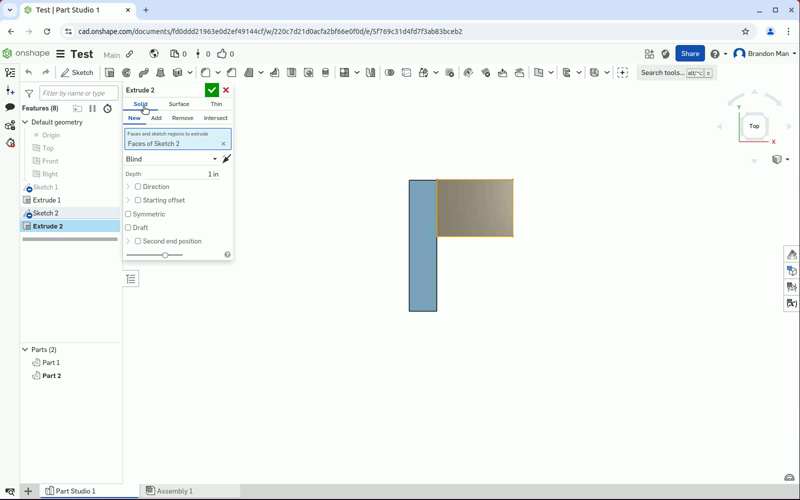
click(143, 106)
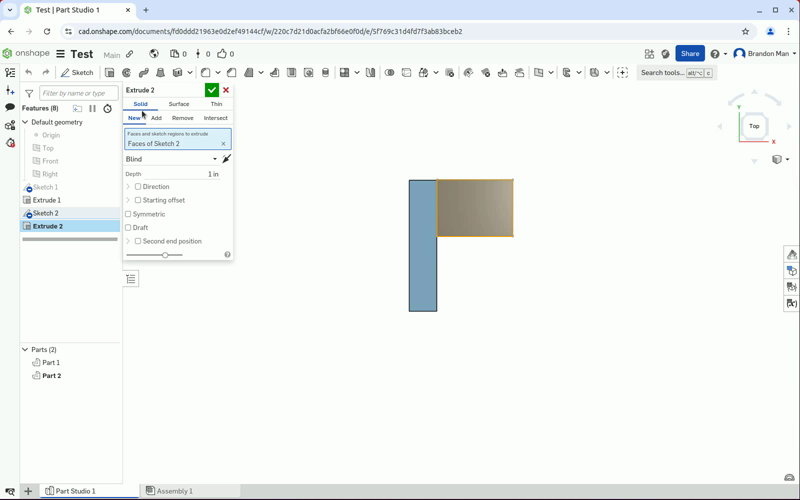
mouse_move(137, 120)
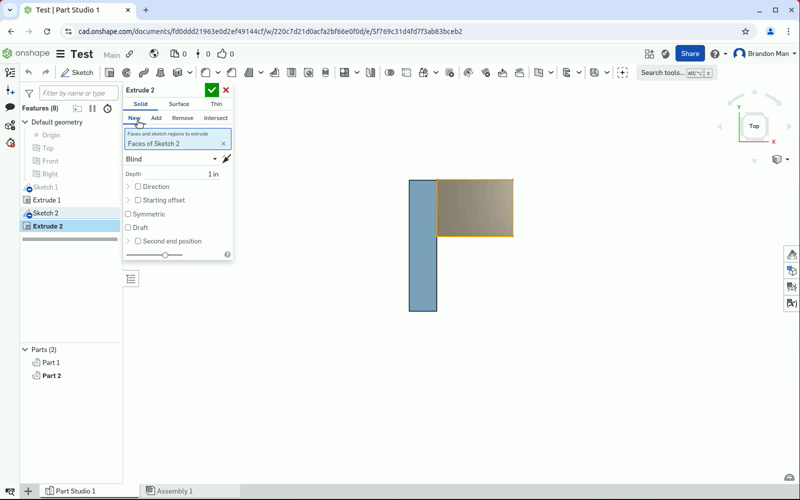
click(137, 120)
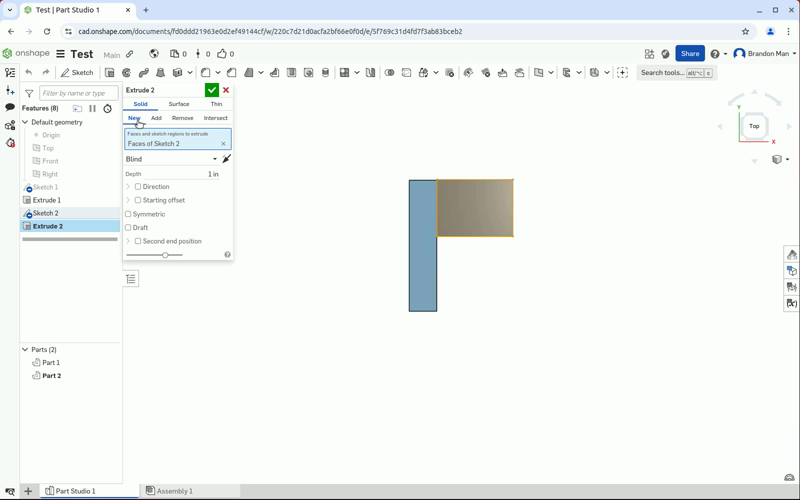
key(tab, 4)
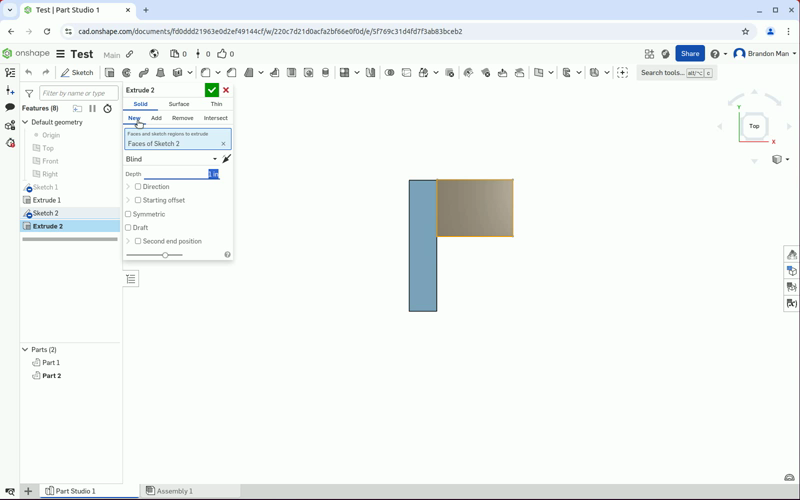
text(23.108)
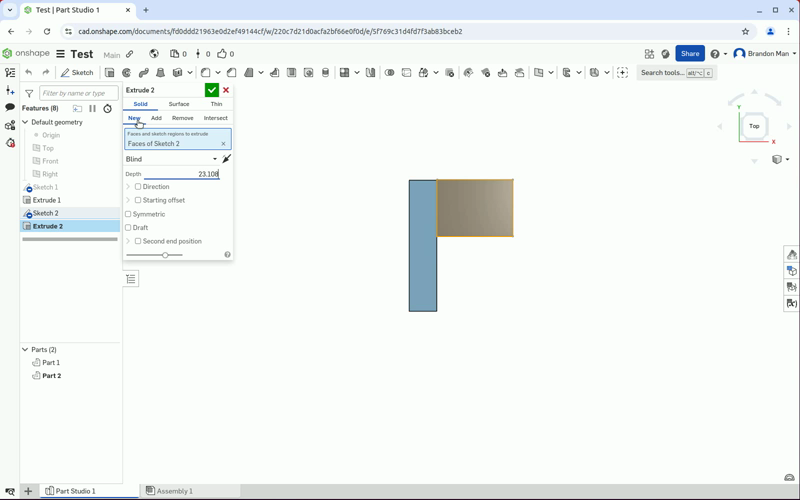
key(enter)
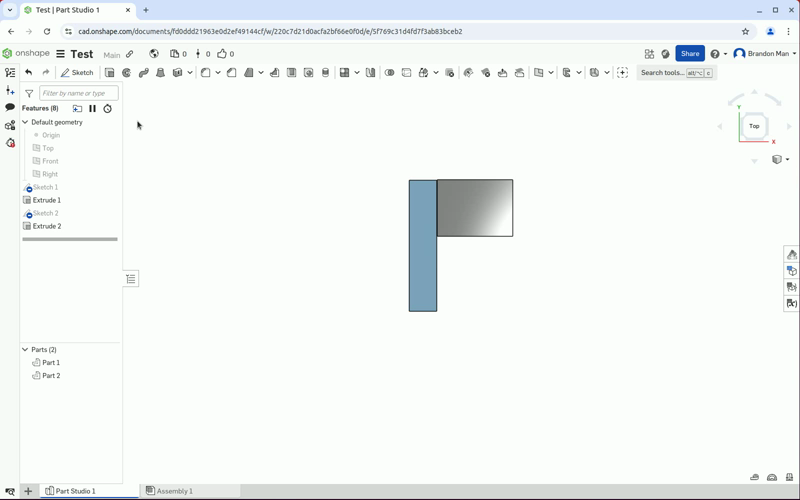
key(shift+h)
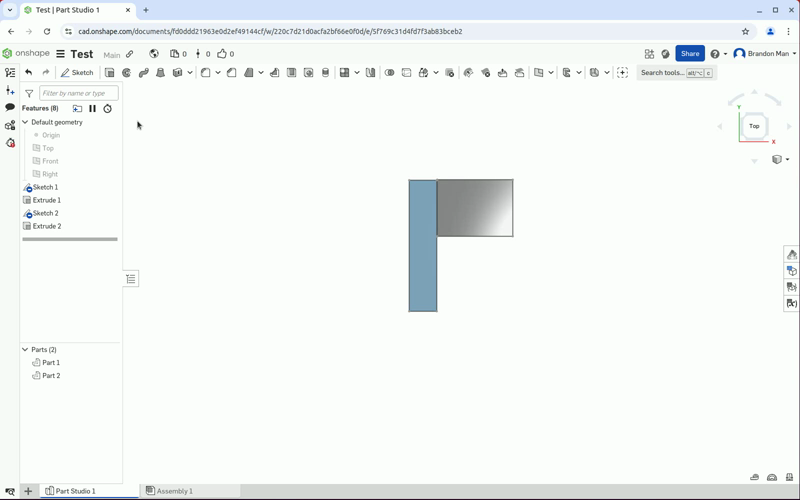
key(shift+h)
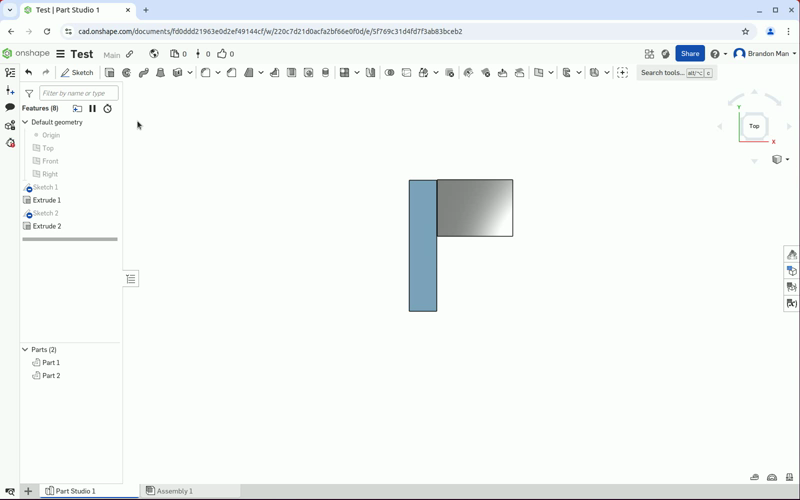
mouse_move(73, 189)
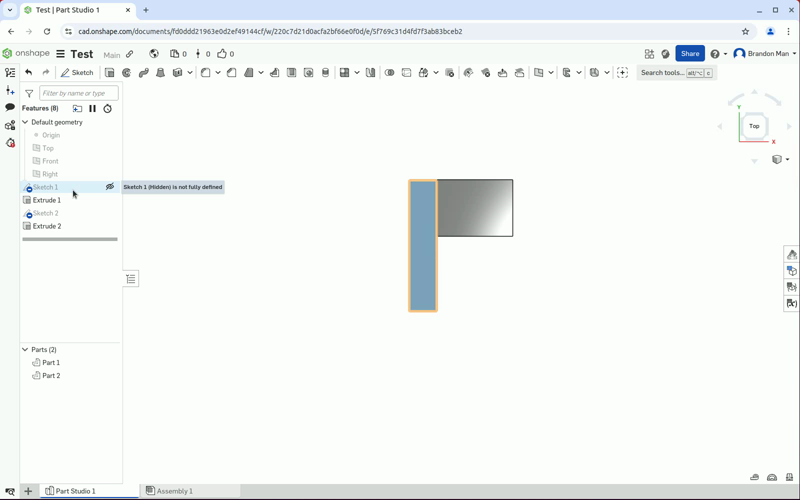
click(73, 189)
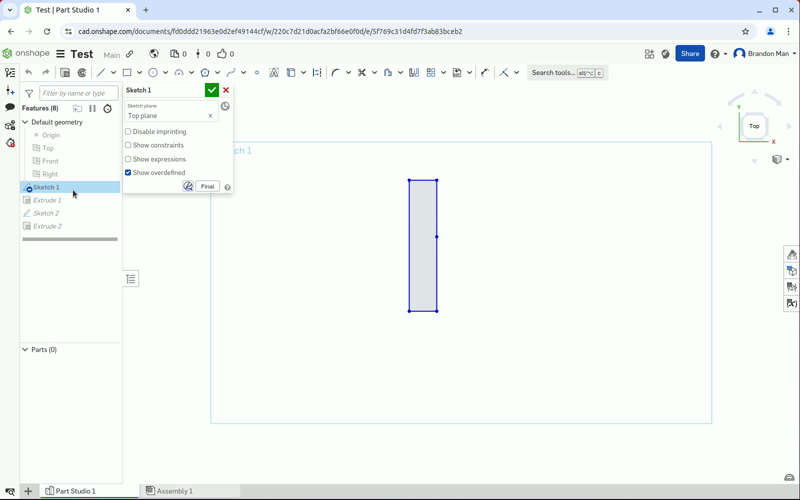
mouse_move(229, 92)
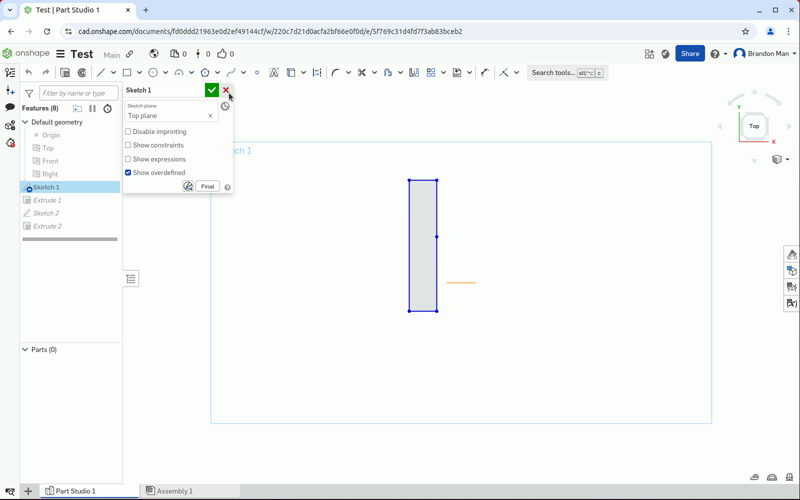
click(229, 92)
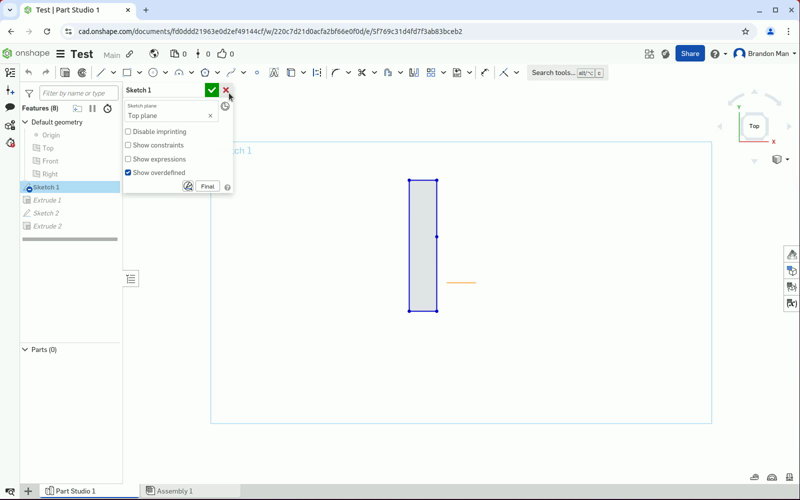
key(shift+s)
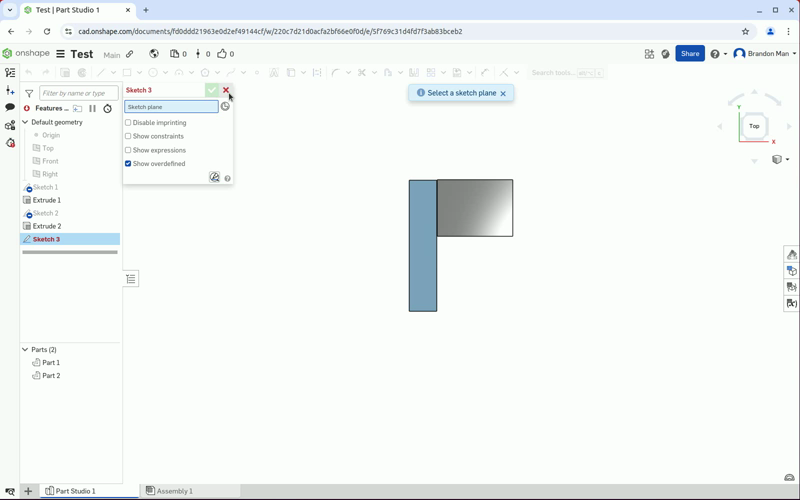
mouse_move(73, 150)
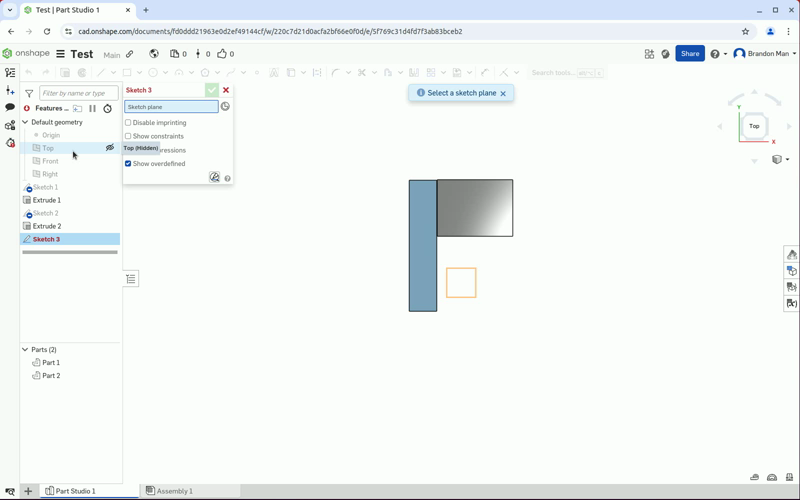
click(73, 150)
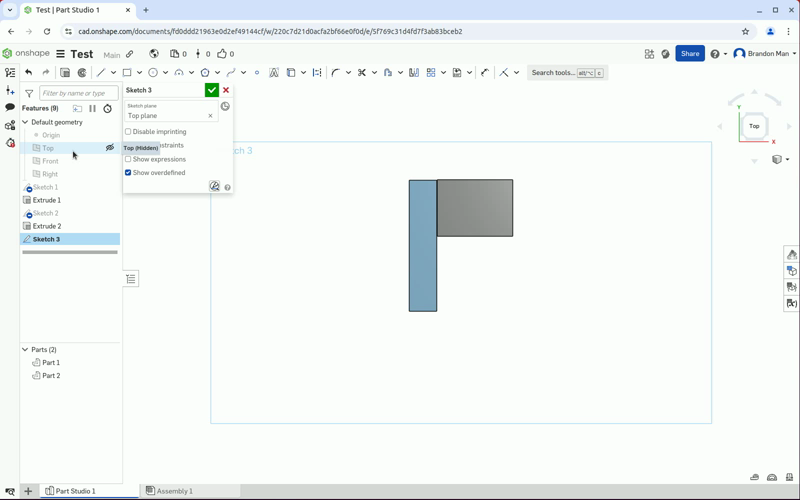
mouse_move(73, 352)
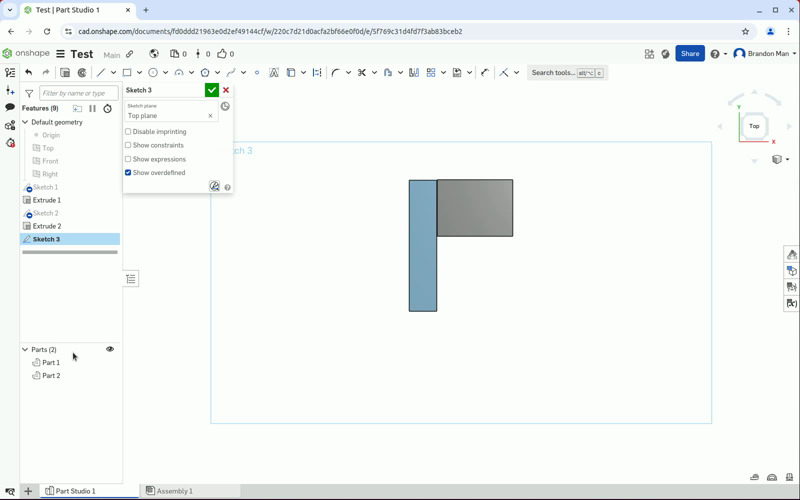
key(y)
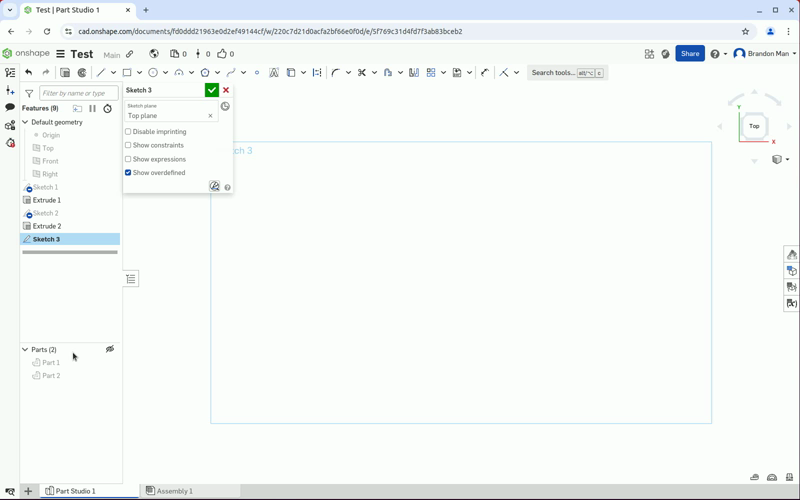
key(l)
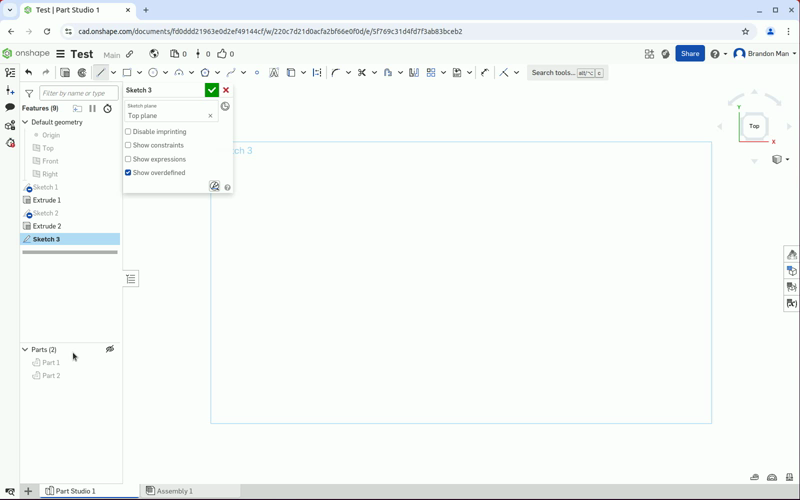
key_down(shift)
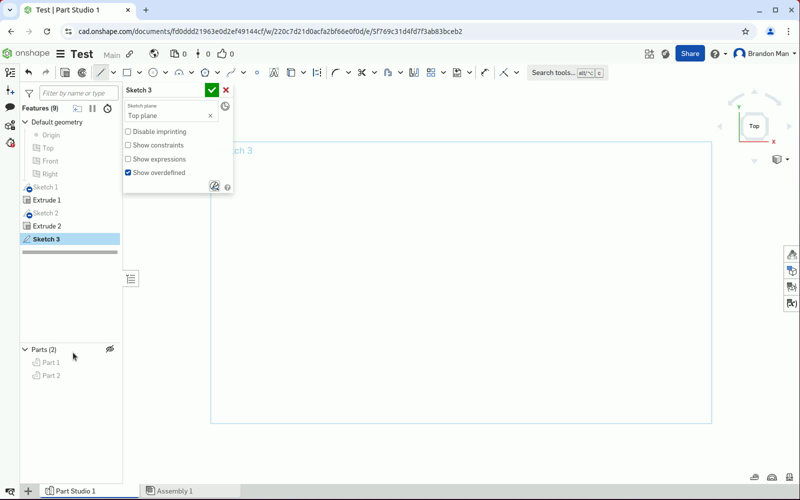
mouse_move(437, 311)
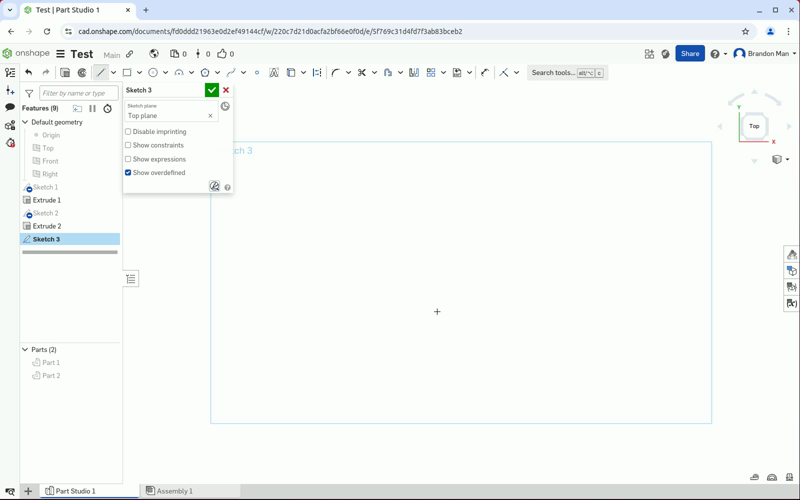
click(437, 311)
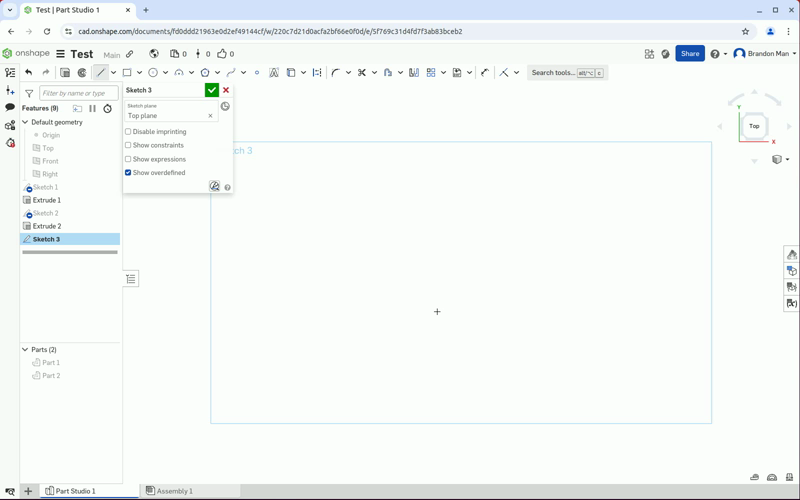
key_up(shift)
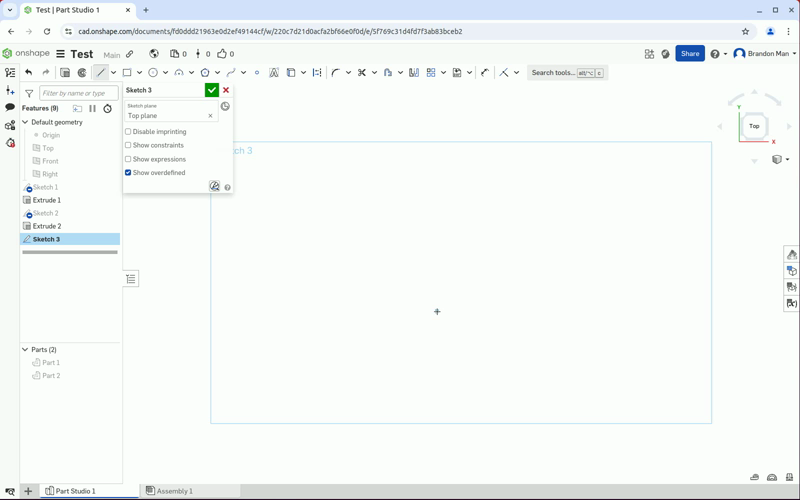
key_down(shift)
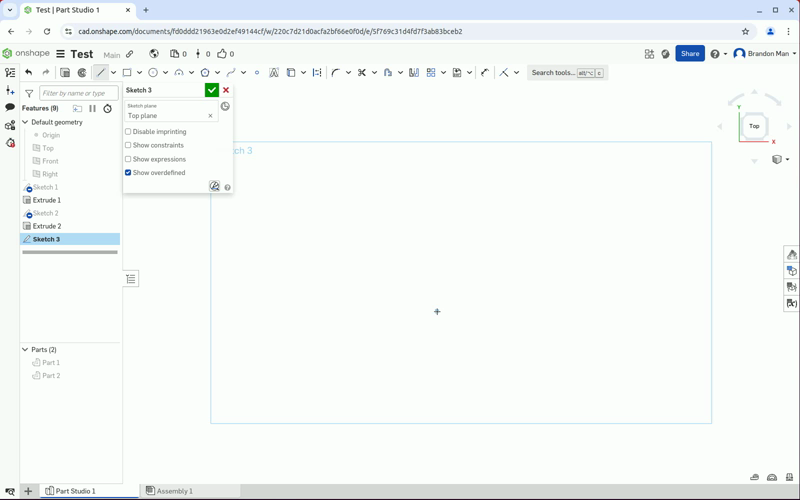
mouse_move(512, 311)
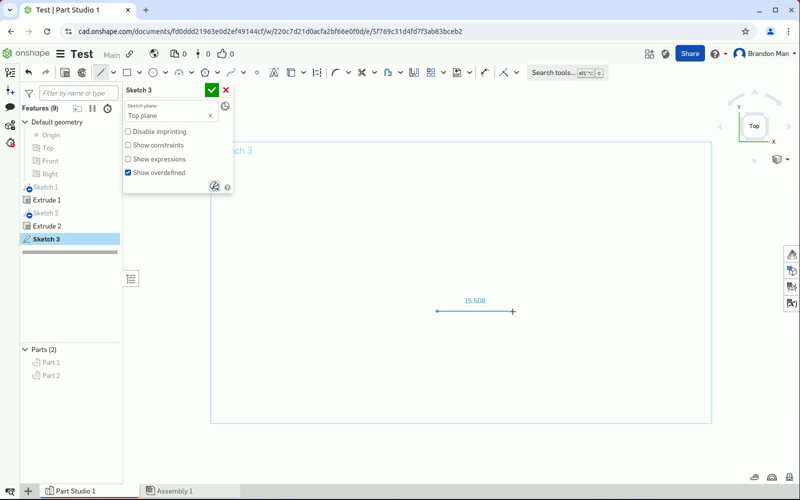
click(512, 311)
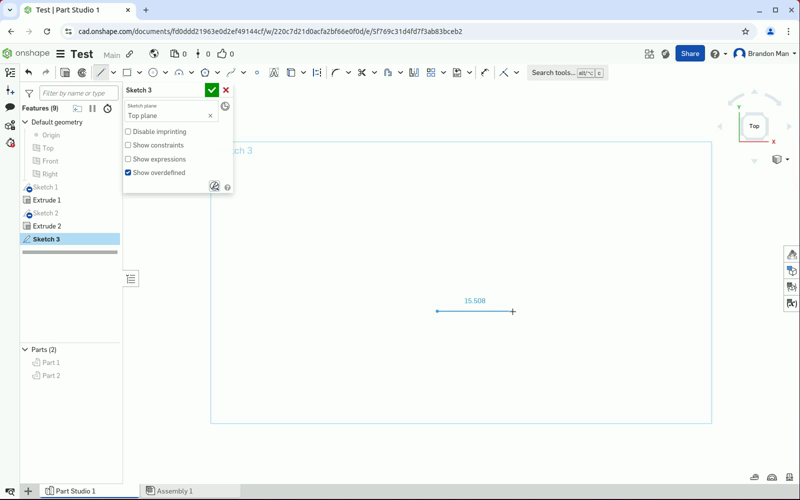
key_up(shift)
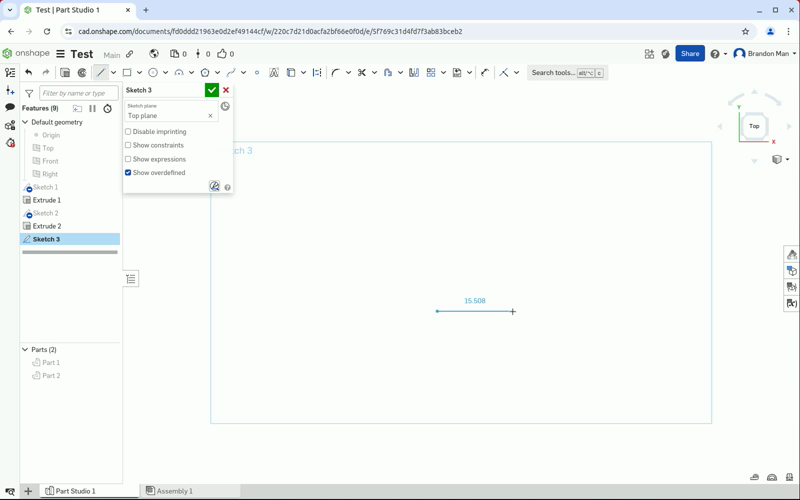
key_down(shift)
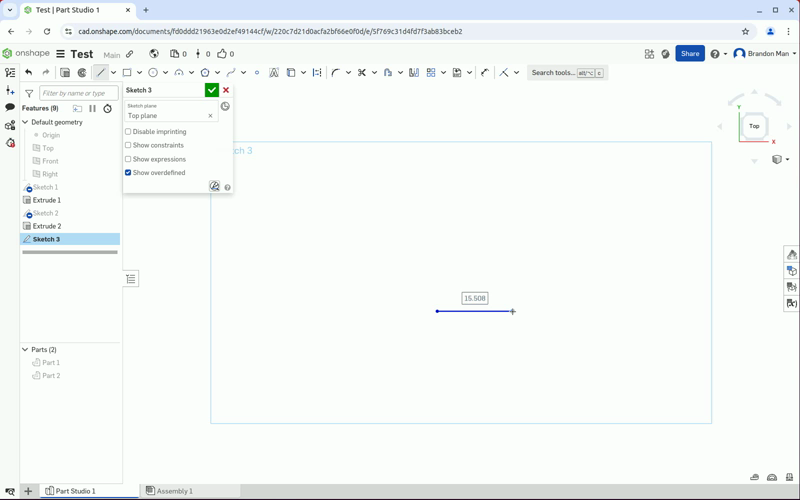
mouse_move(512, 235)
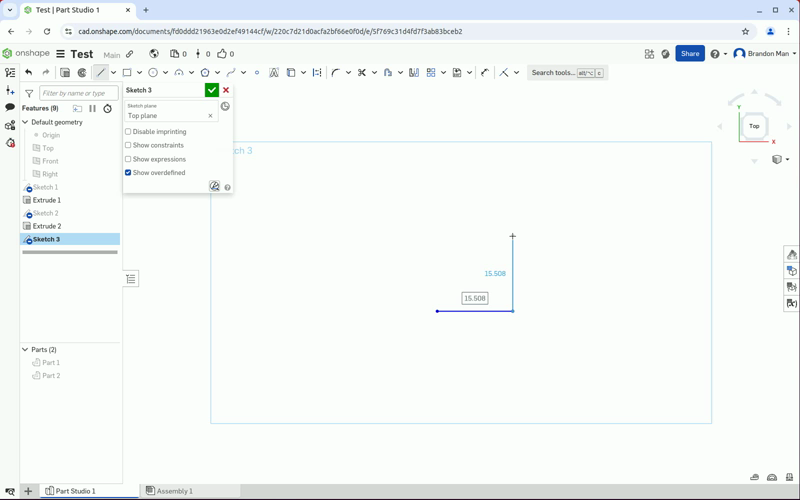
click(512, 235)
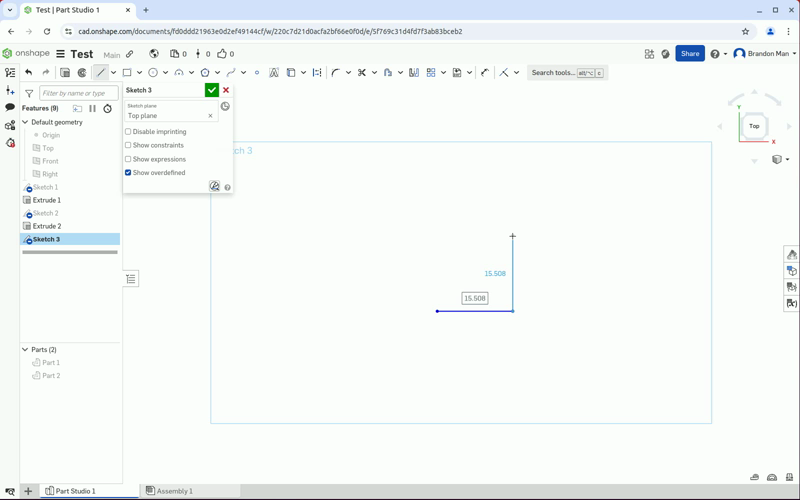
key_up(shift)
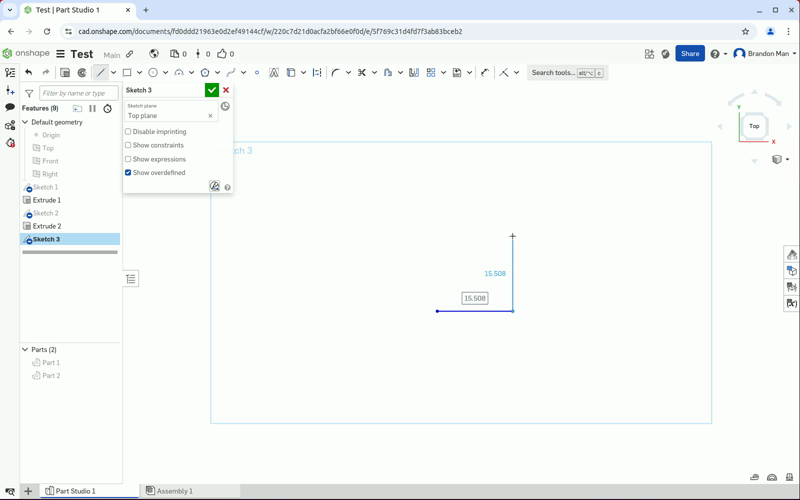
key_down(shift)
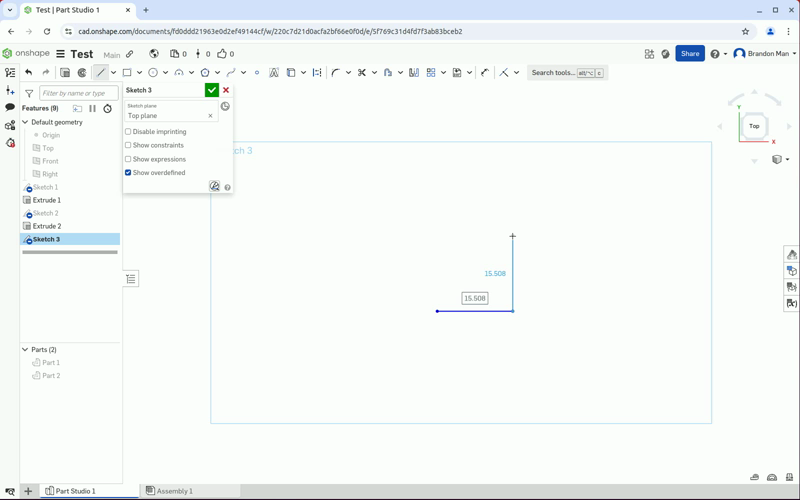
mouse_move(437, 235)
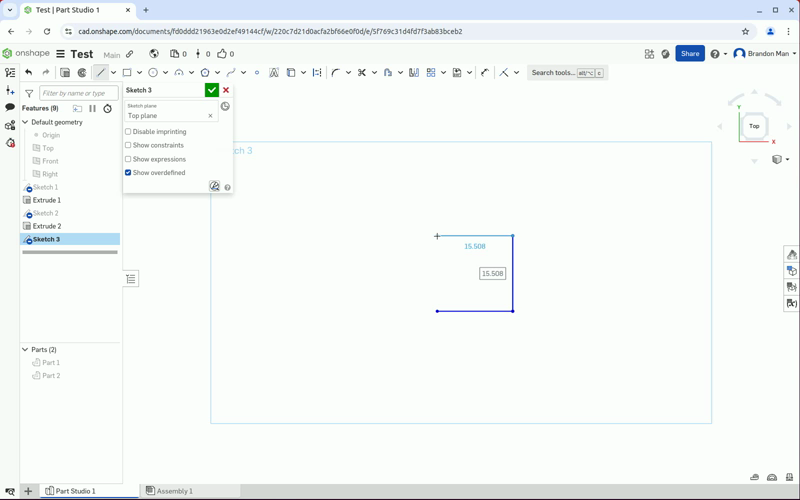
click(437, 235)
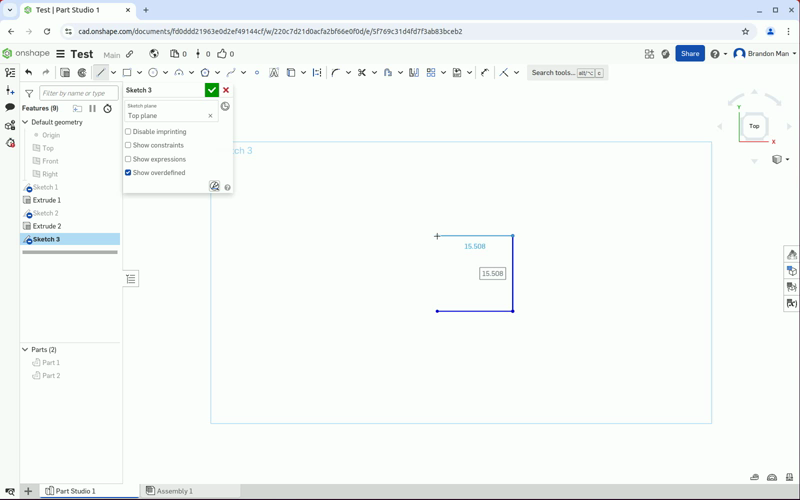
key_up(shift)
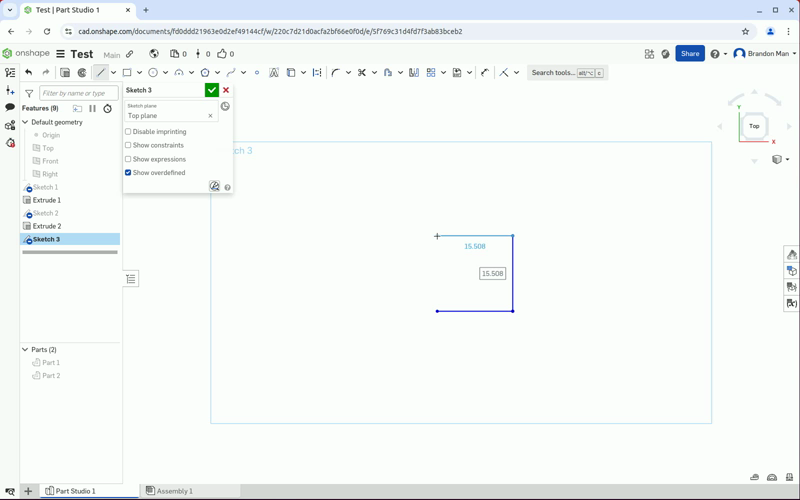
key_down(shift)
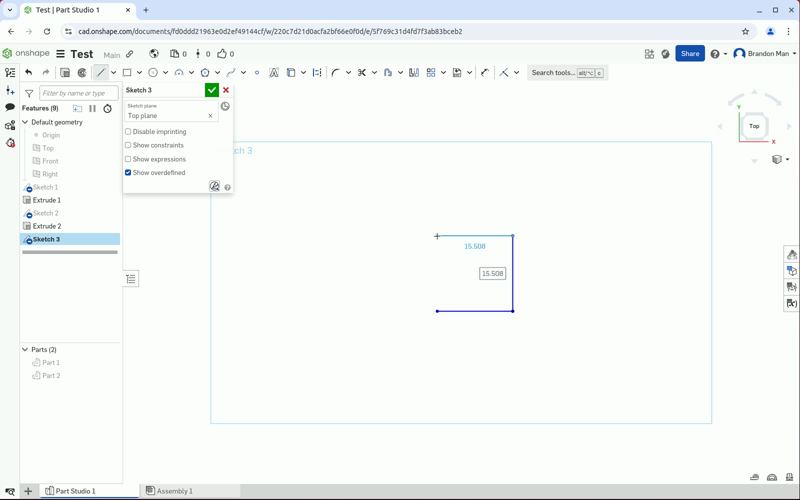
mouse_move(437, 311)
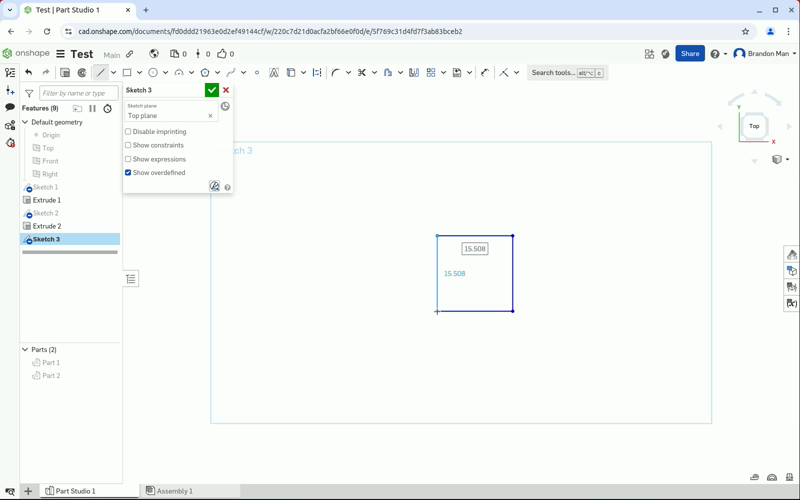
key_up(shift)
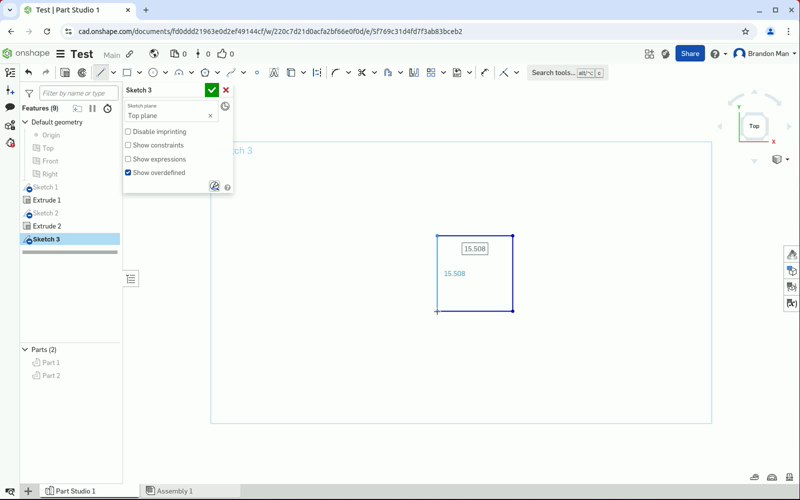
click(437, 311)
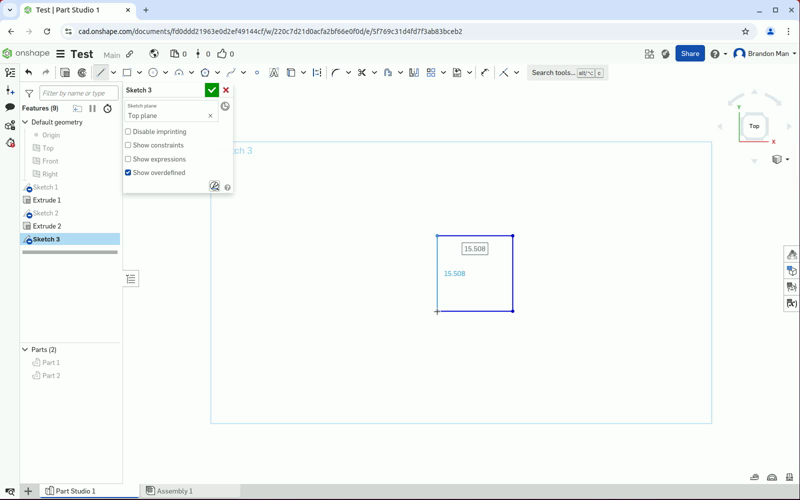
key(esc)
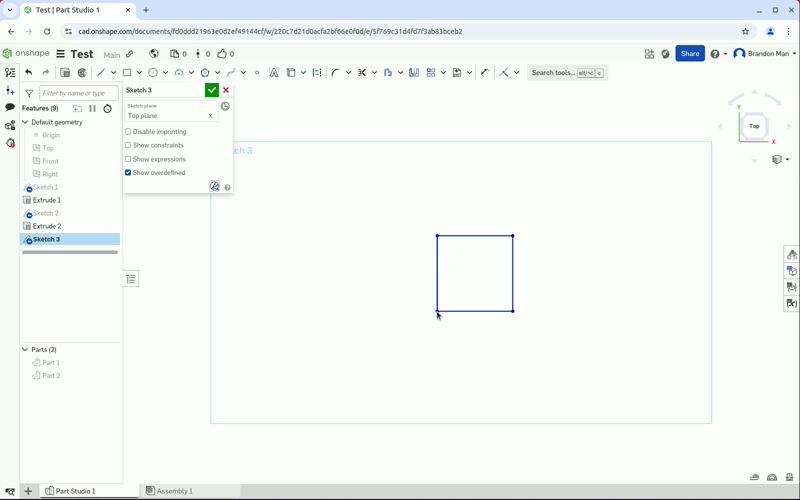
mouse_move(483, 269)
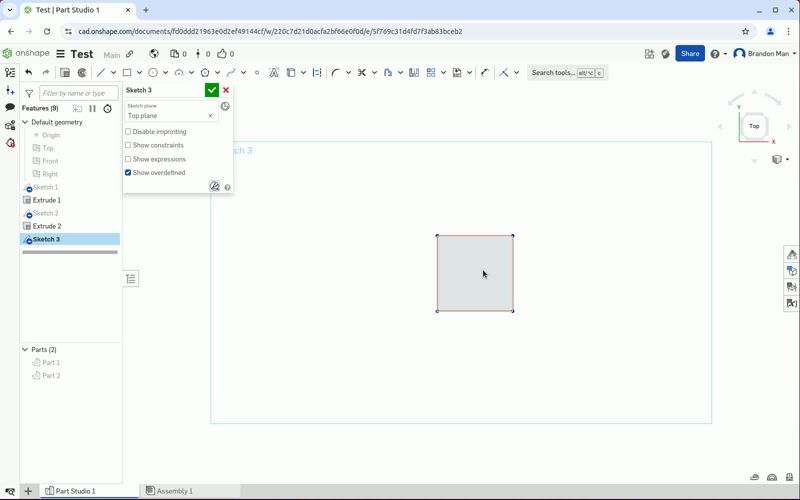
click(483, 269)
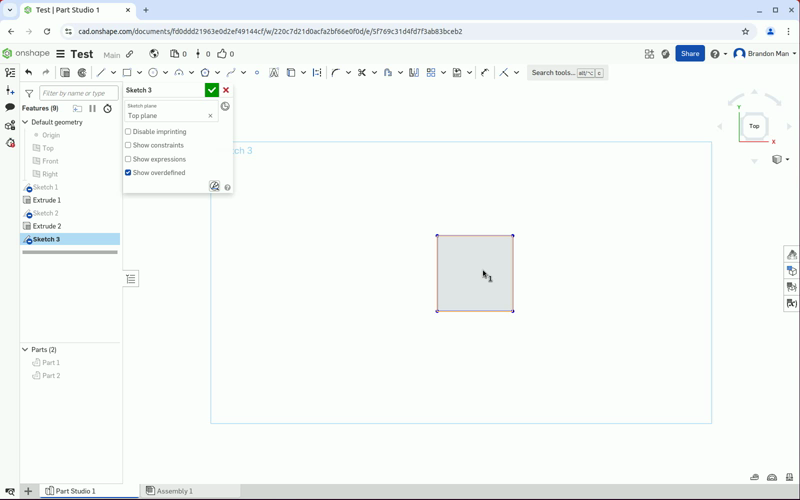
mouse_move(73, 352)
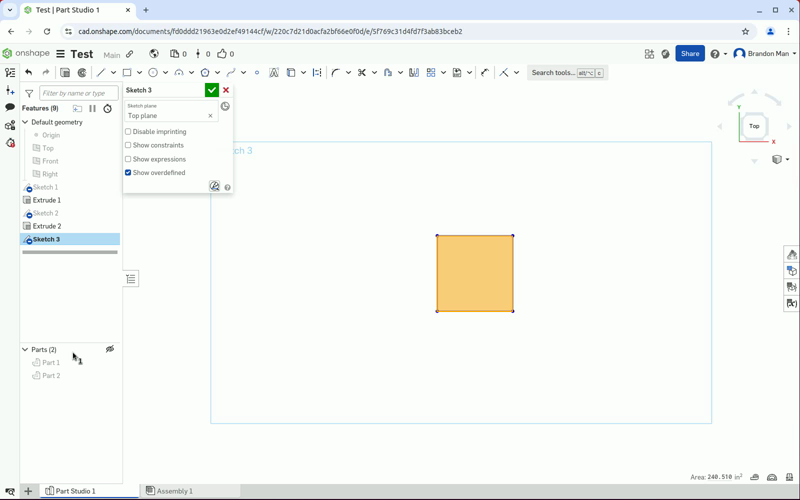
key(shift+y)
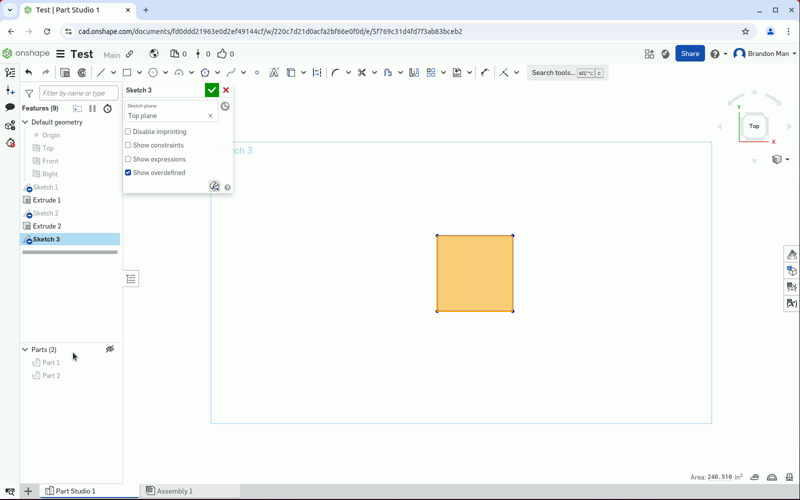
key(shift+e)
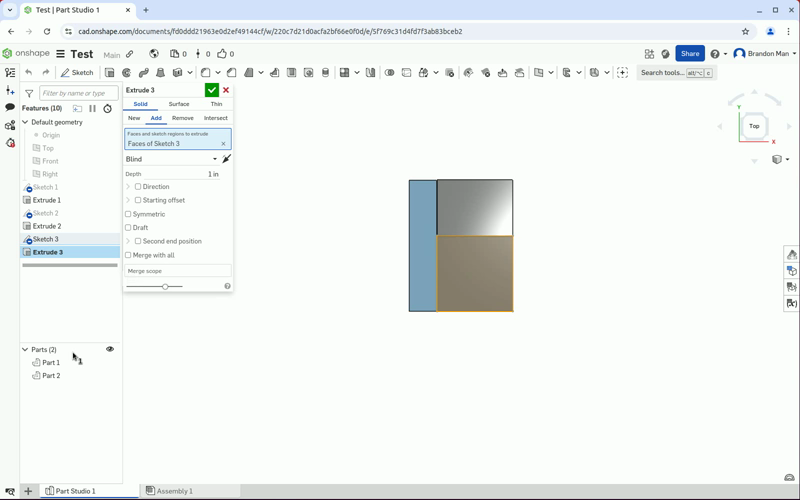
mouse_move(143, 106)
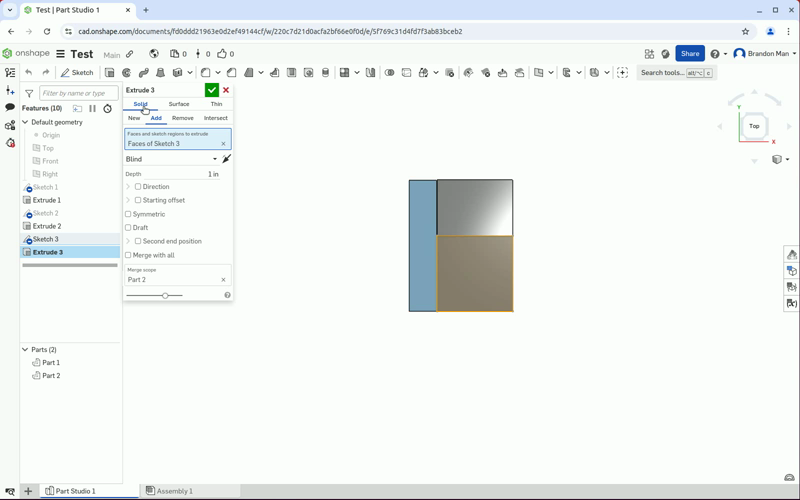
click(143, 106)
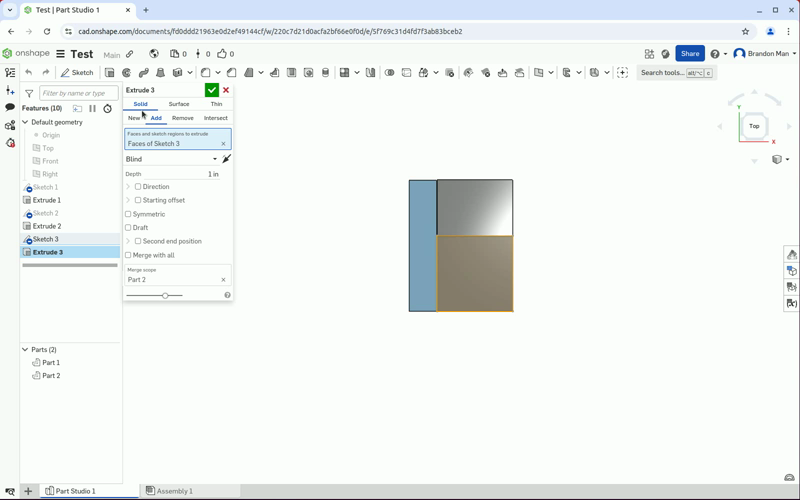
mouse_move(137, 120)
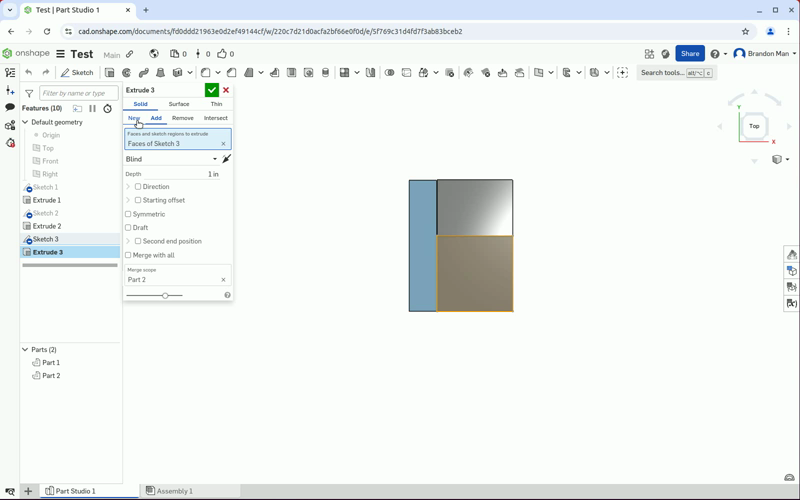
click(137, 120)
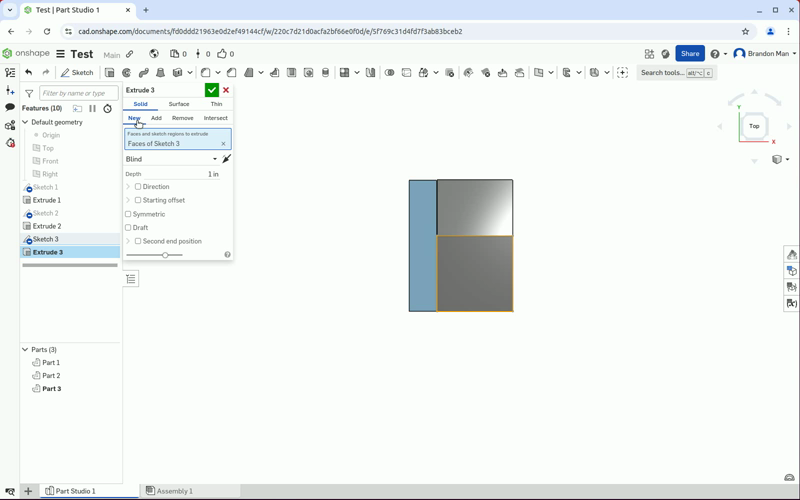
key(tab, 4)
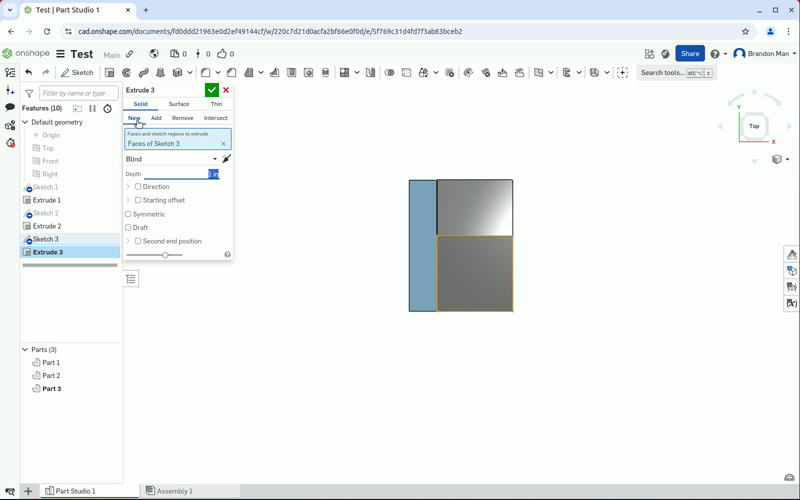
text(9.628)
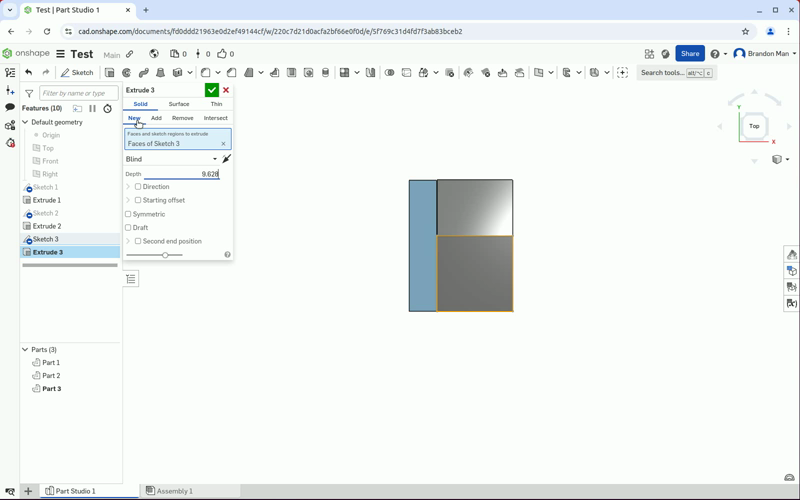
key(enter)
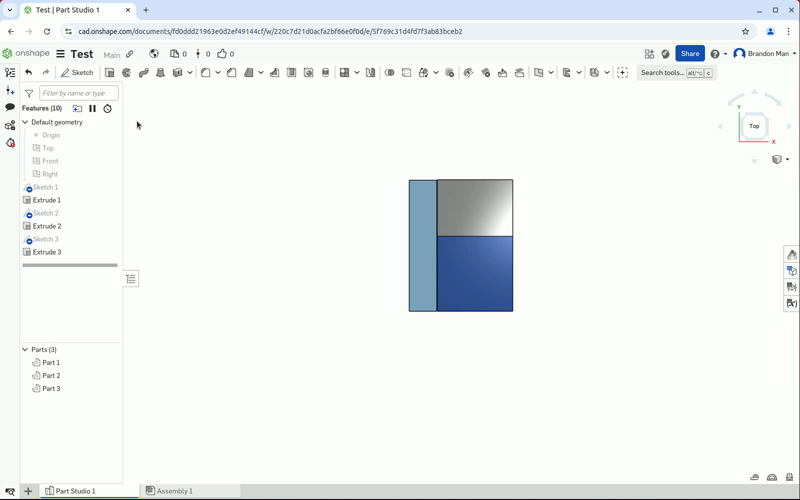
key(shift+h)
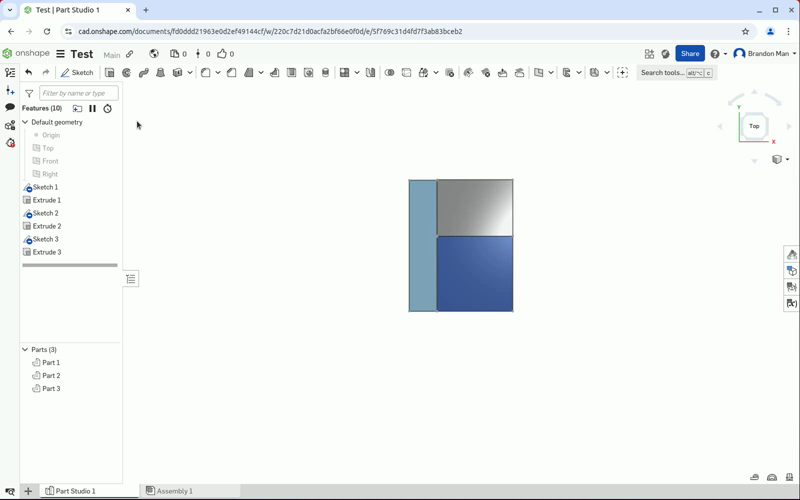
key(shift+h)
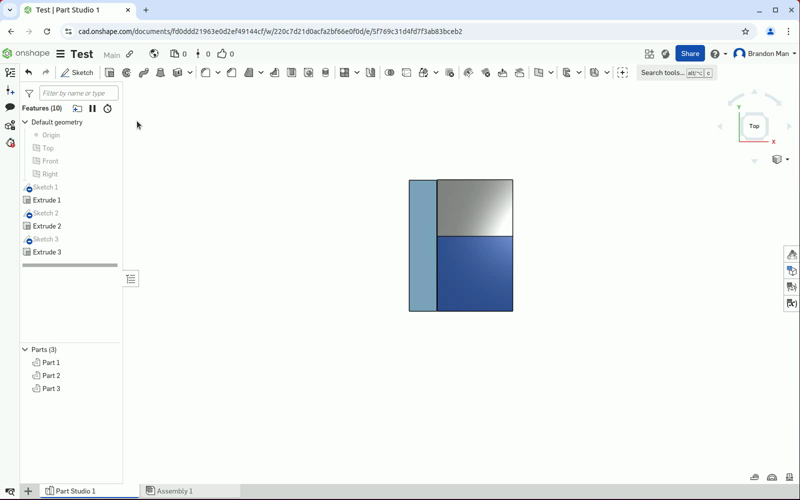
mouse_move(73, 189)
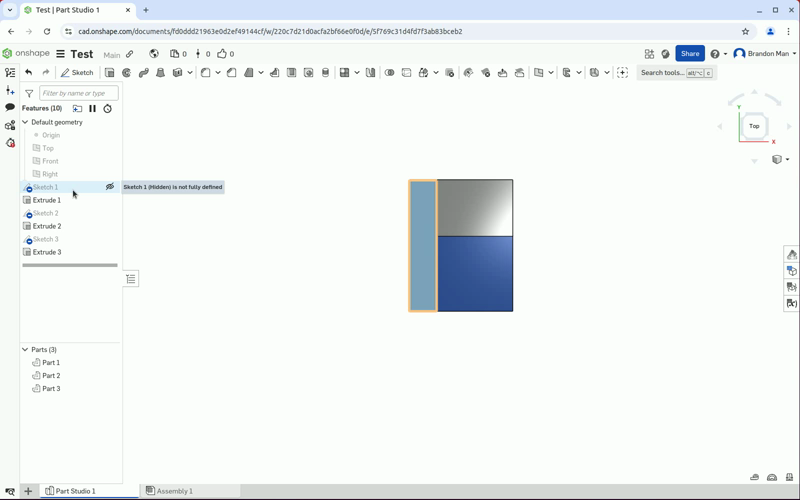
click(73, 189)
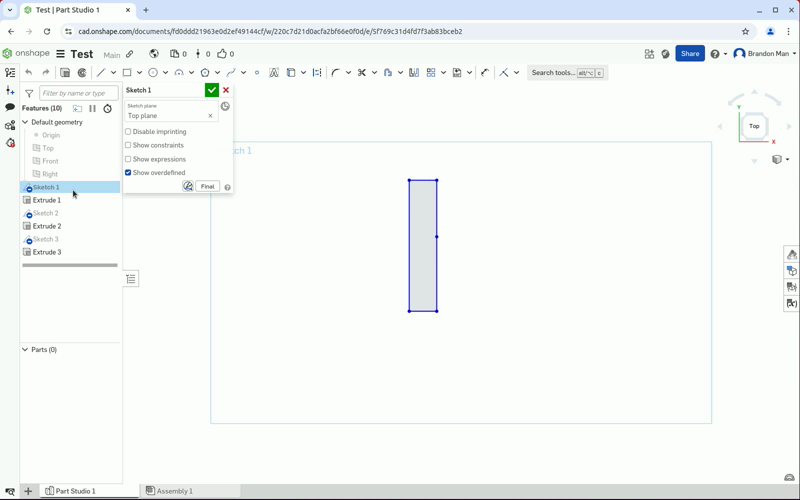
mouse_move(229, 92)
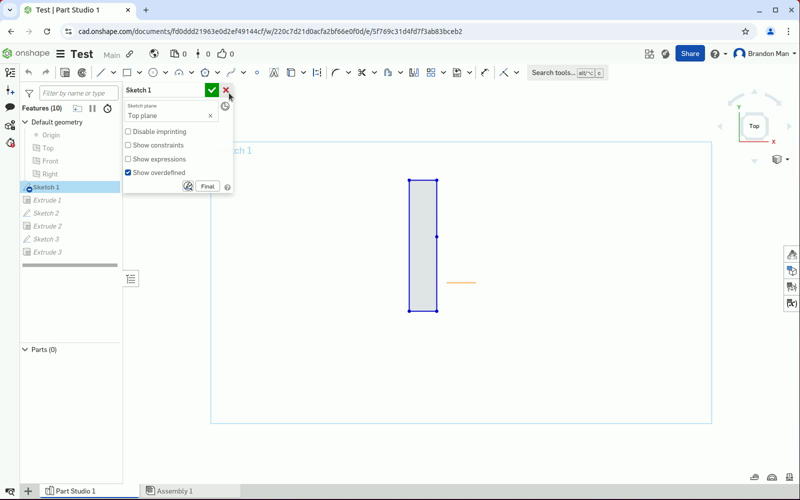
click(229, 92)
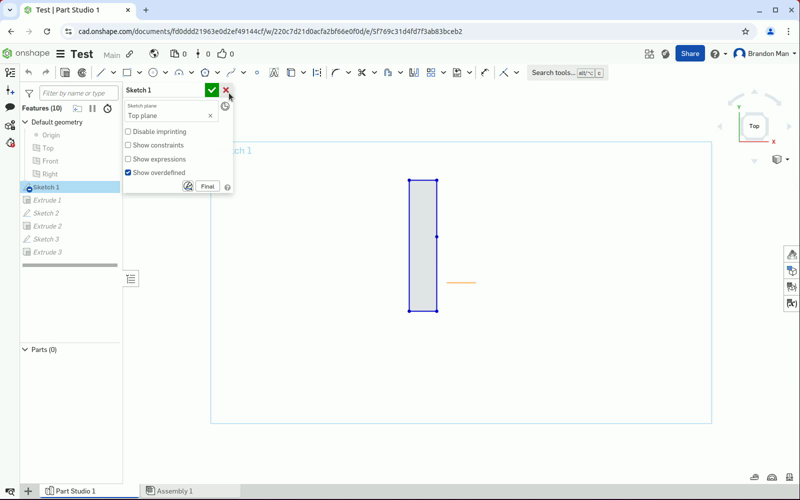
key(shift+s)
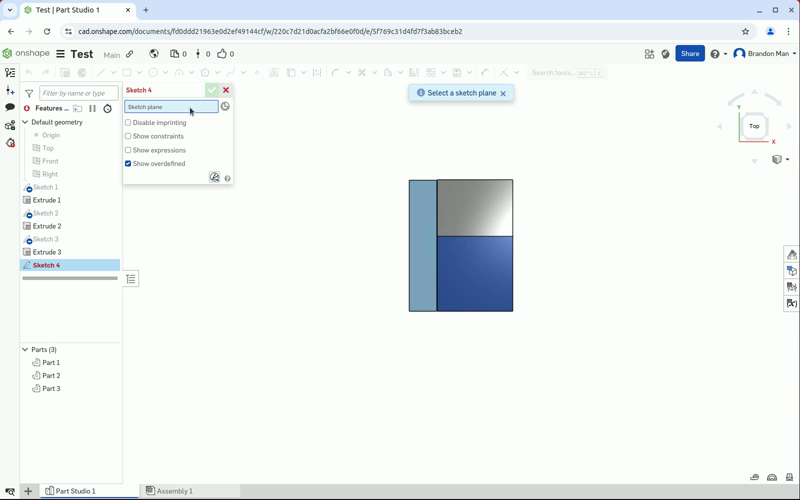
mouse_move(73, 150)
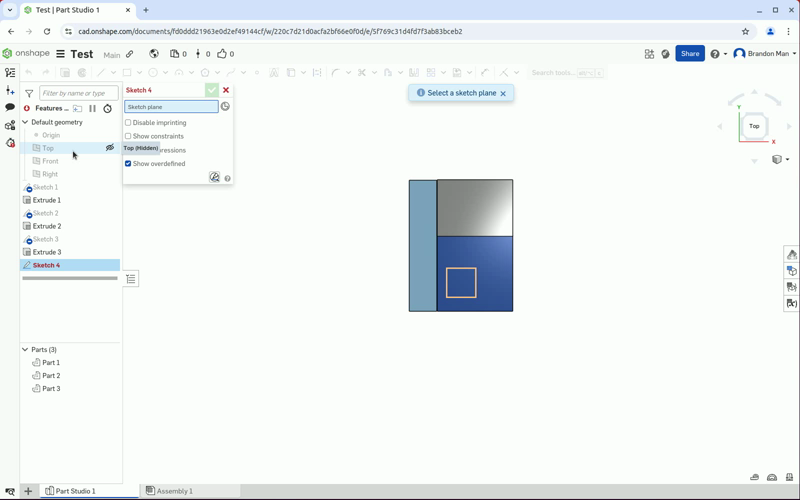
click(73, 150)
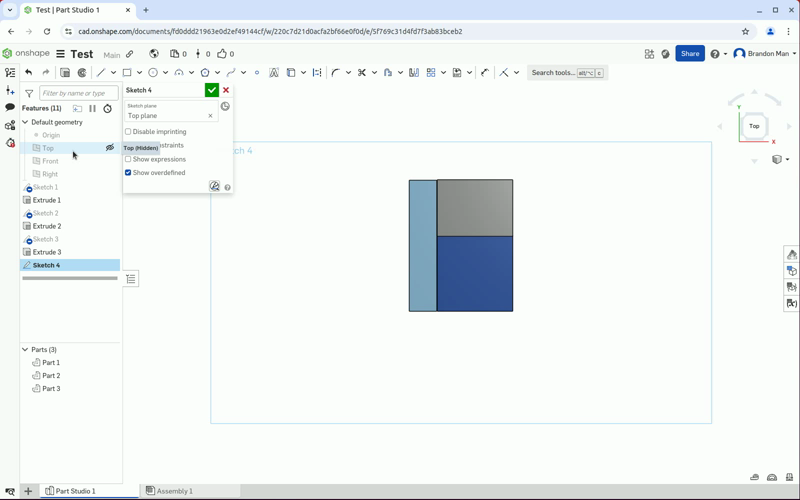
mouse_move(73, 352)
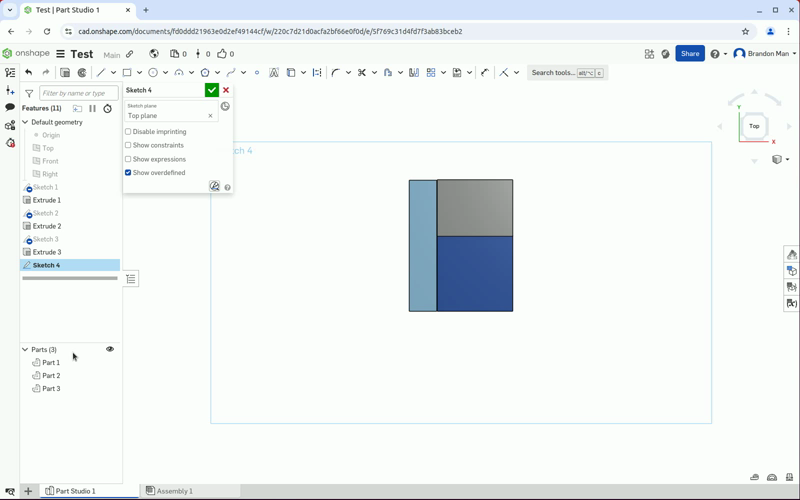
key(y)
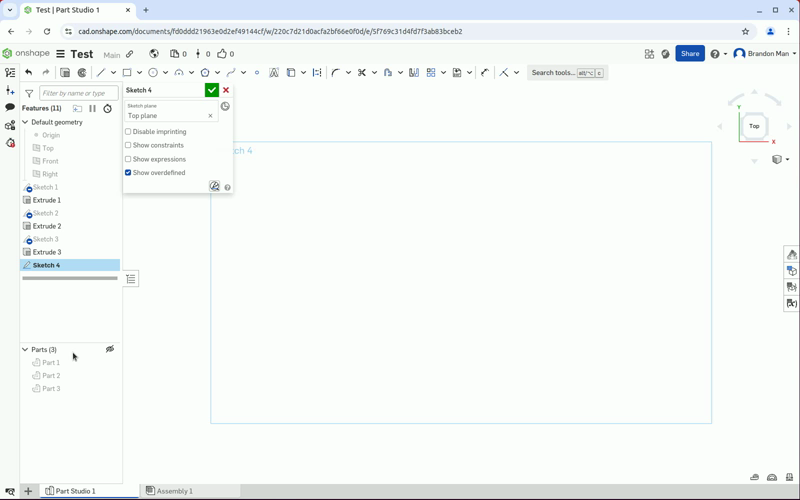
key(l)
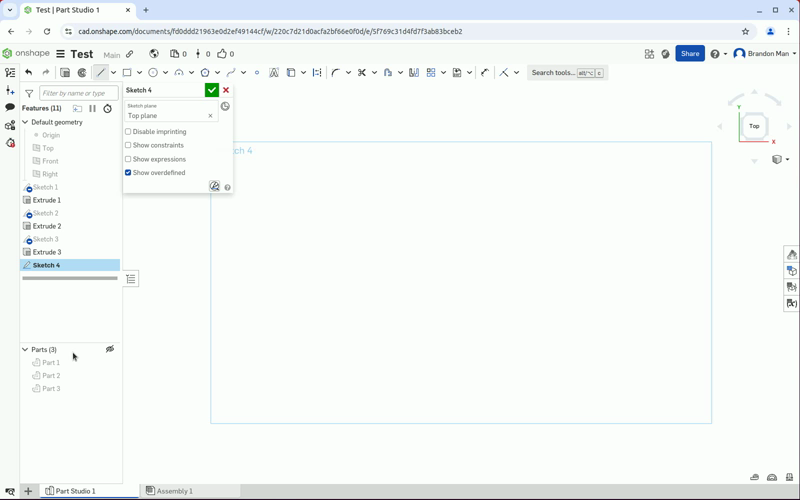
key_down(shift)
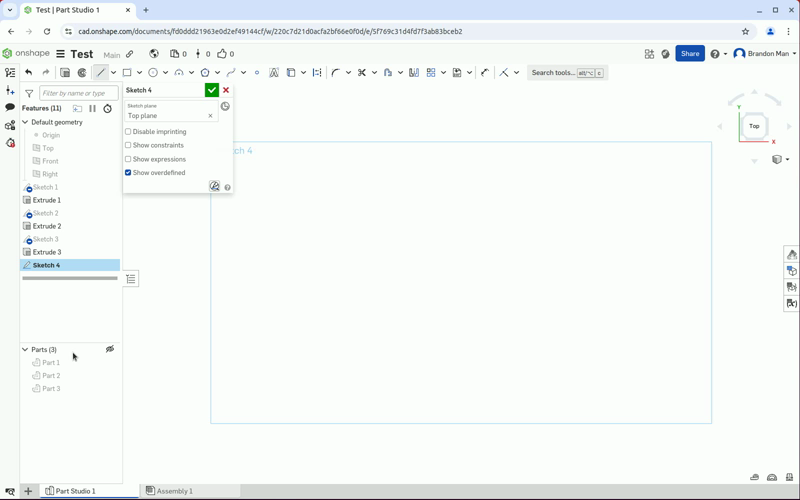
mouse_move(437, 386)
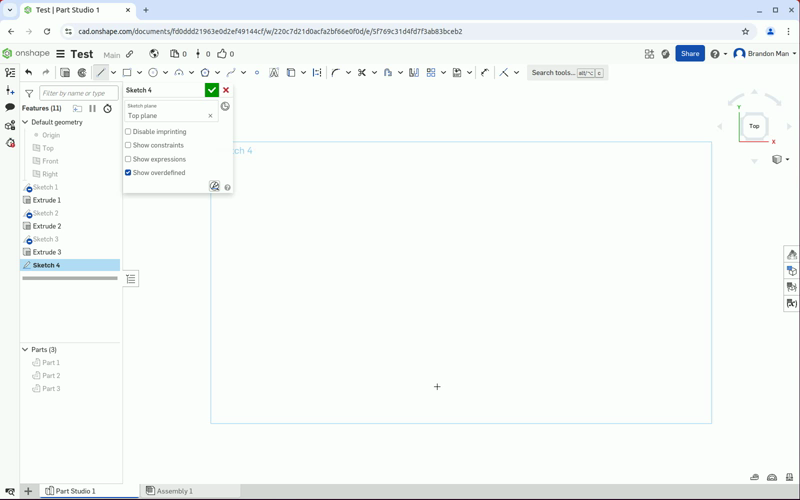
click(437, 386)
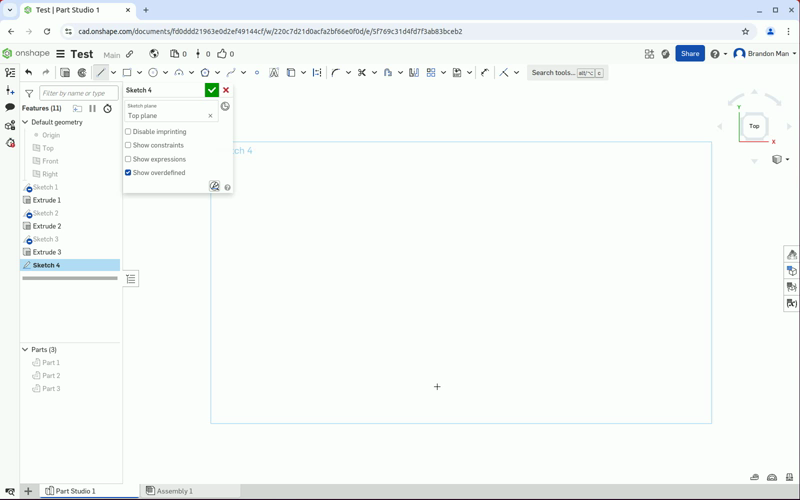
key_up(shift)
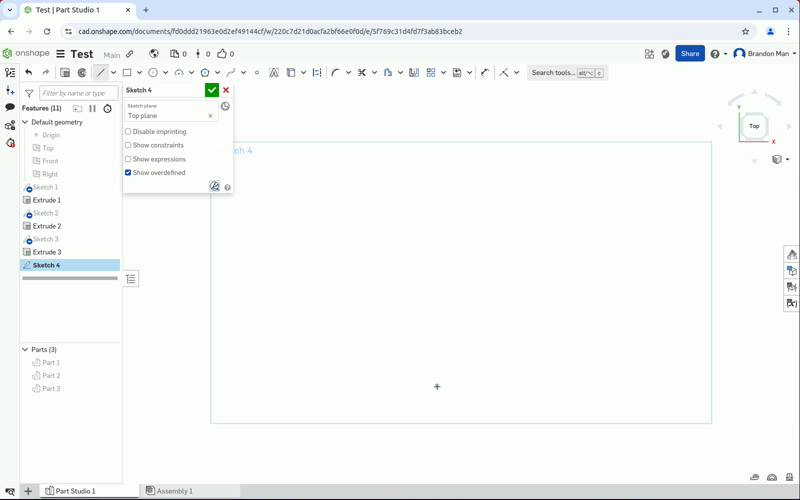
key_down(shift)
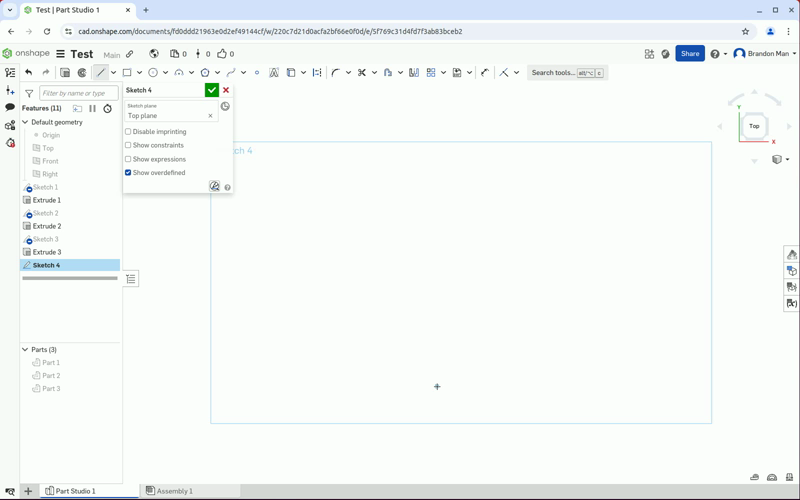
mouse_move(512, 386)
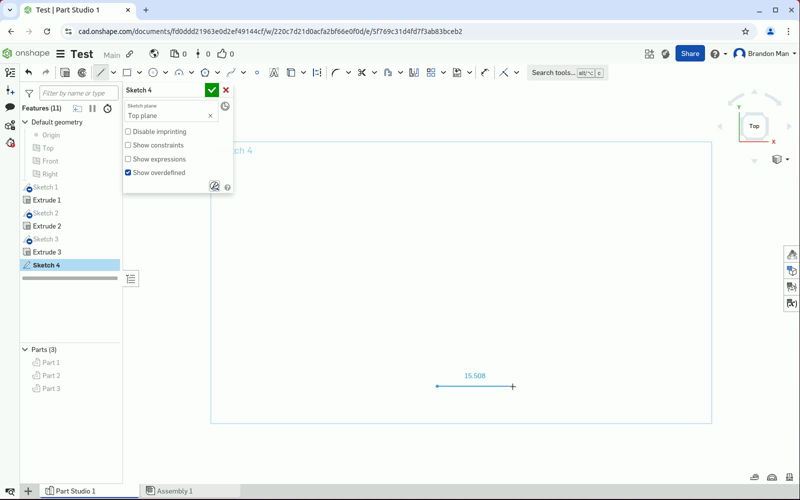
click(512, 386)
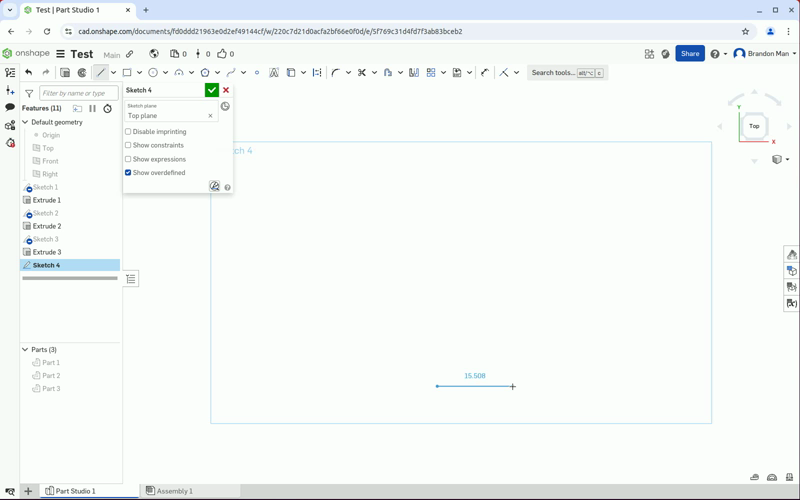
key_up(shift)
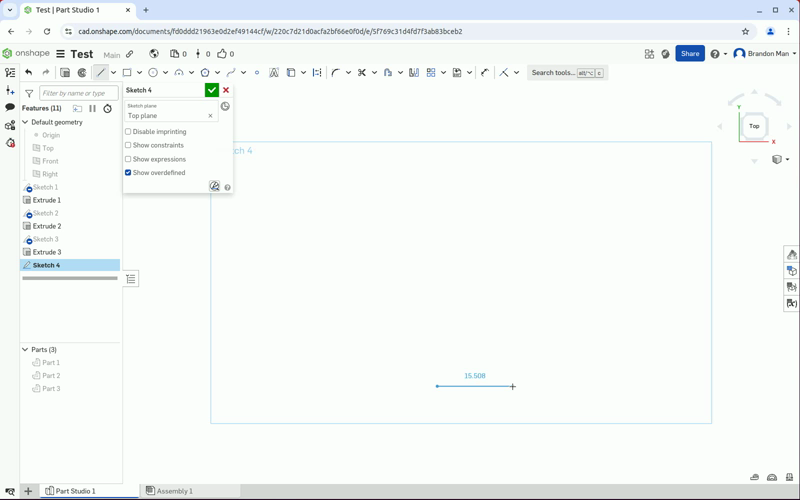
key_down(shift)
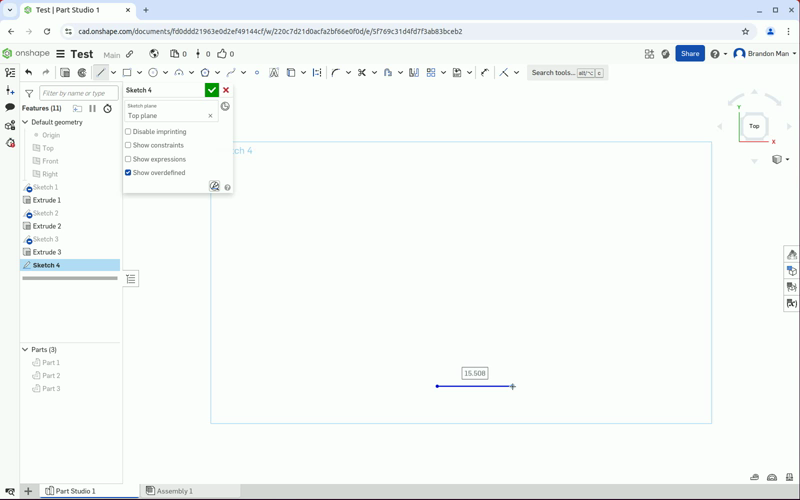
mouse_move(512, 310)
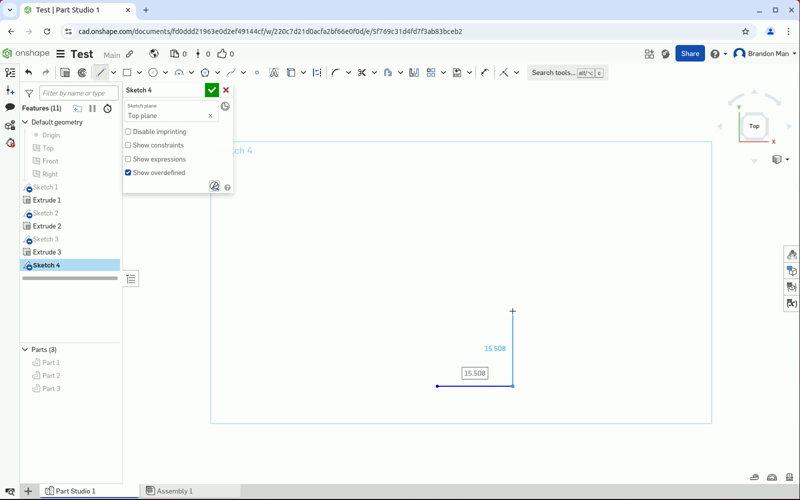
click(512, 310)
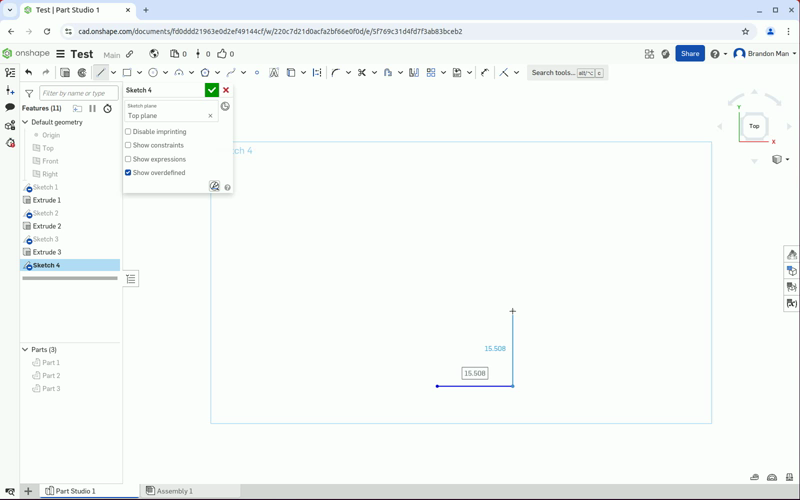
key_up(shift)
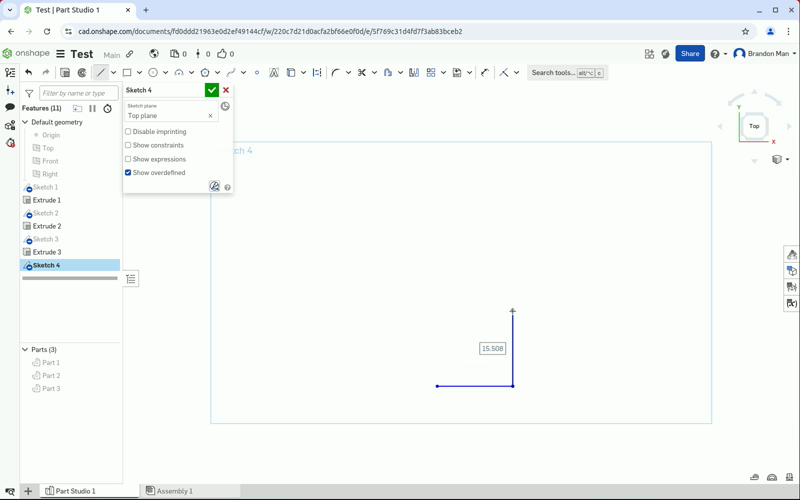
key_down(shift)
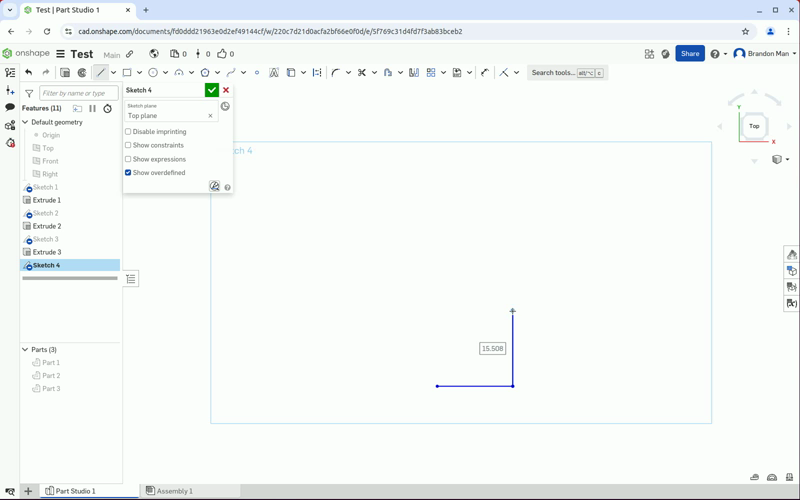
mouse_move(437, 310)
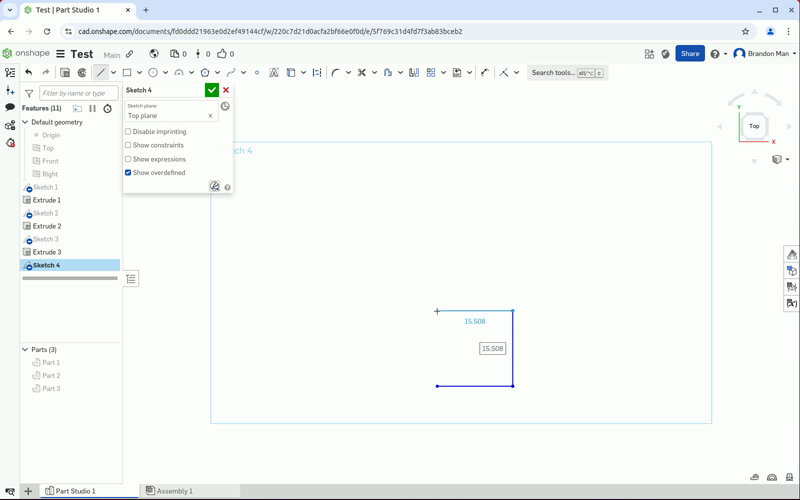
click(437, 310)
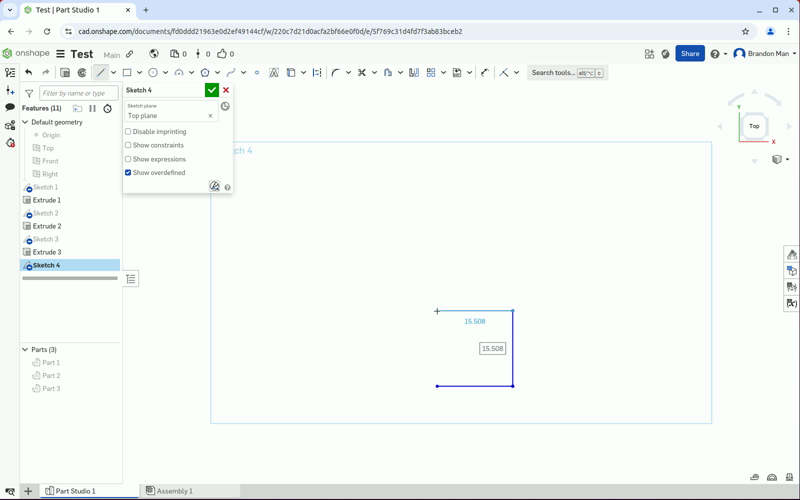
key_up(shift)
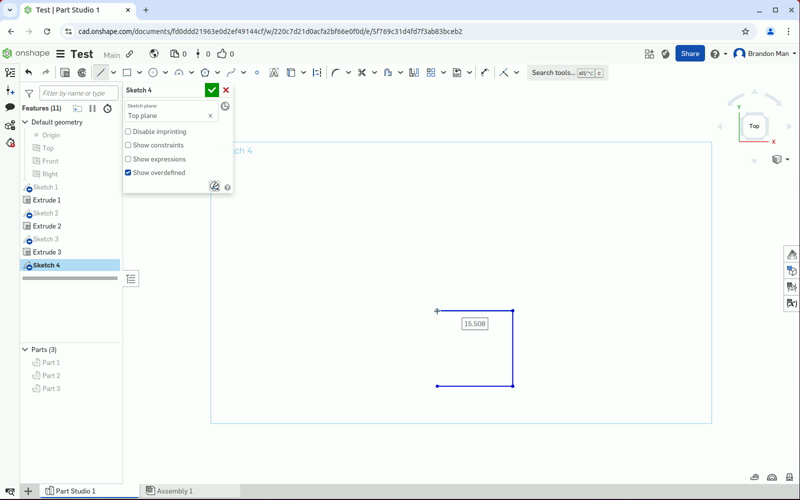
key_down(shift)
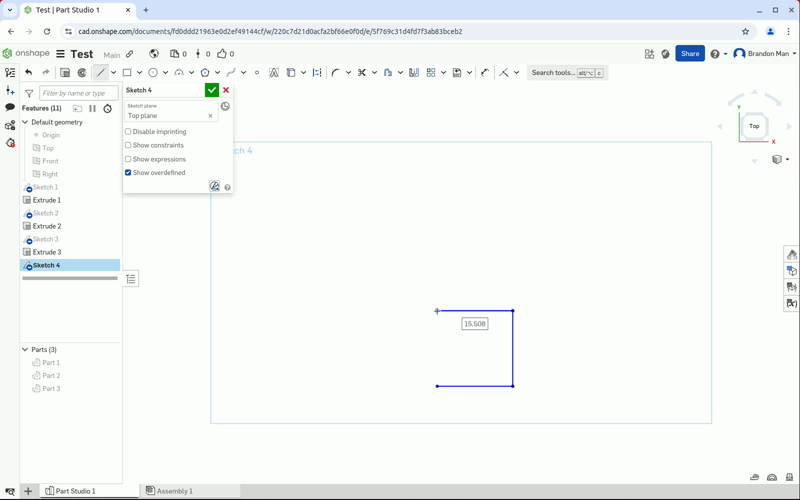
mouse_move(437, 386)
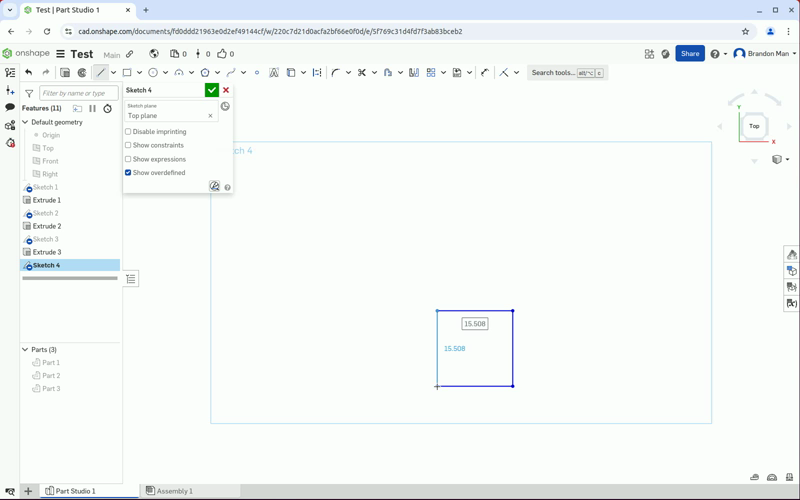
key_up(shift)
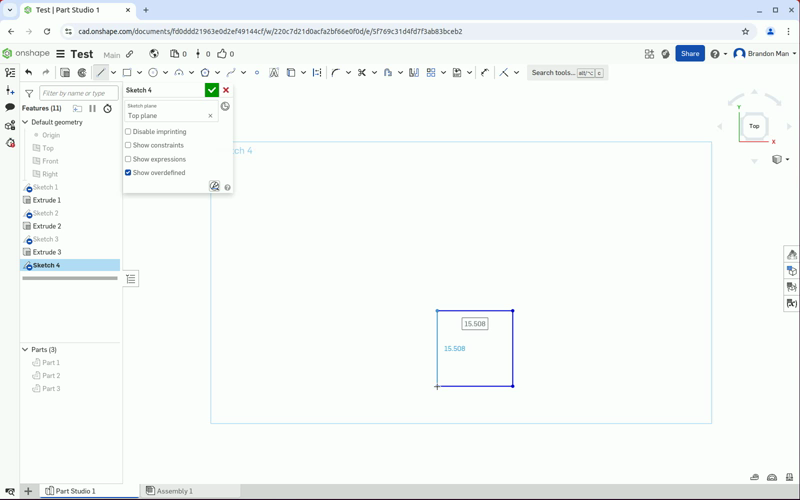
click(437, 386)
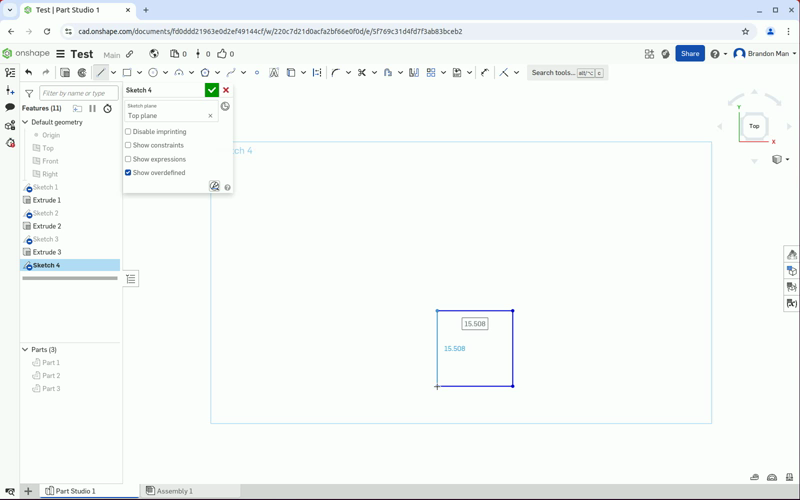
key(esc)
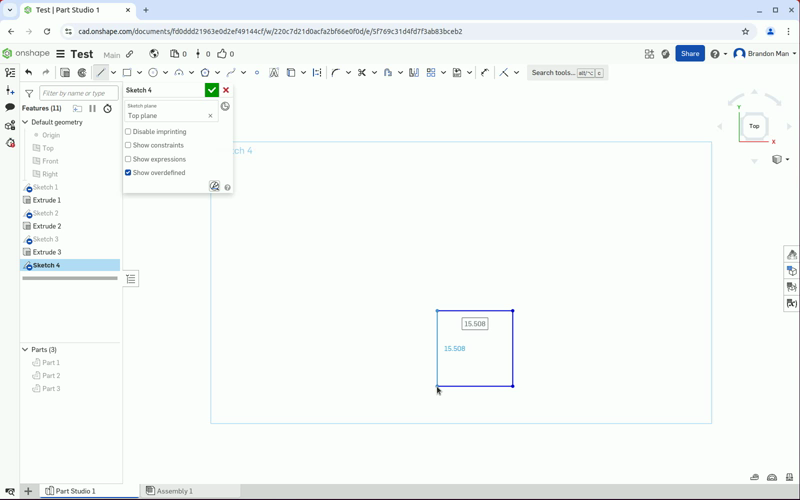
mouse_move(460, 341)
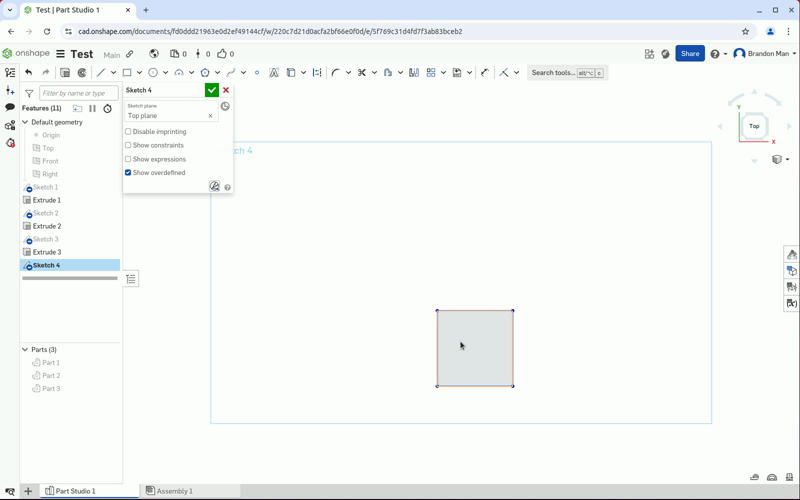
click(460, 341)
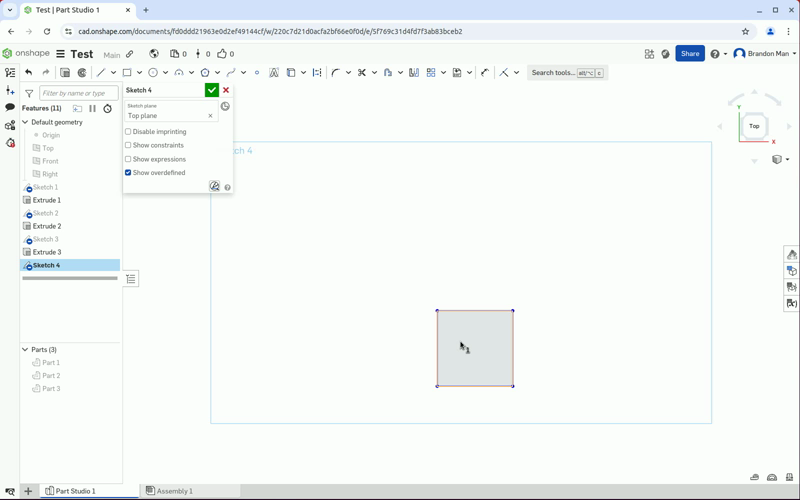
mouse_move(73, 352)
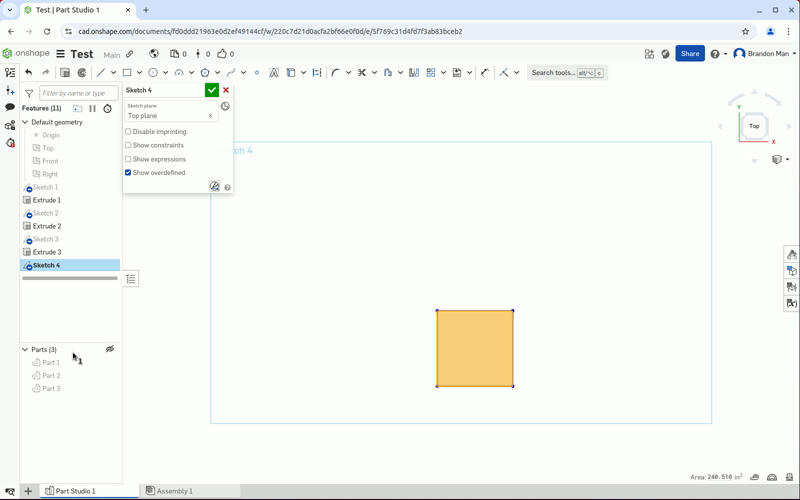
key(shift+y)
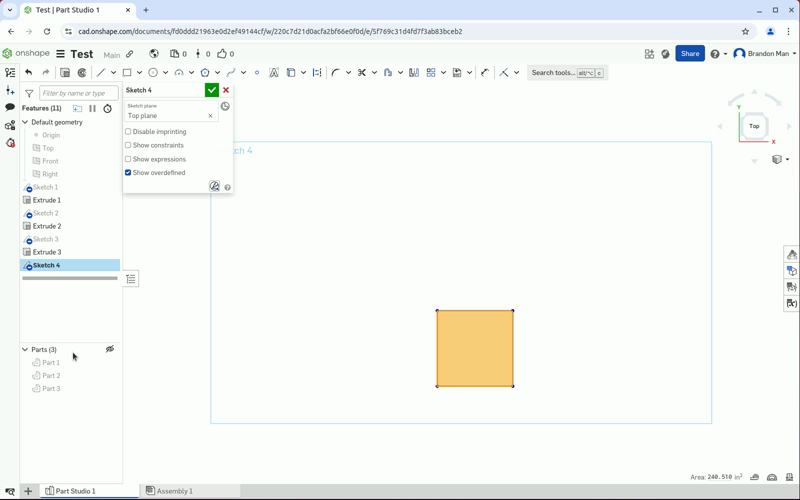
key(shift+e)
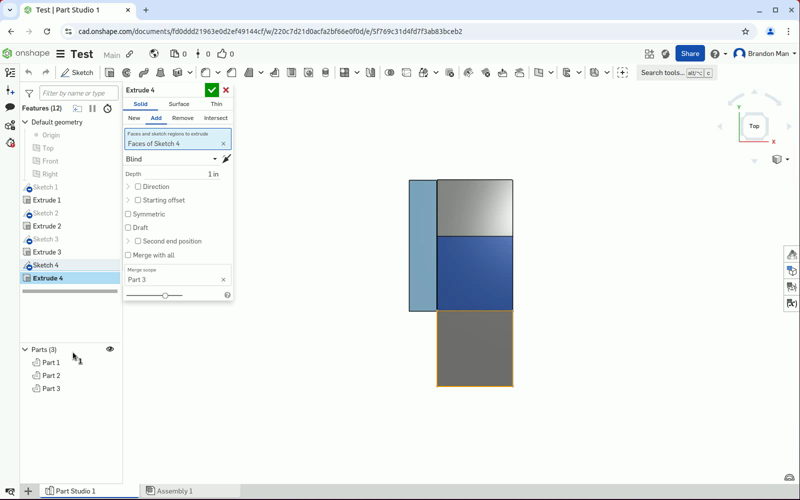
mouse_move(143, 106)
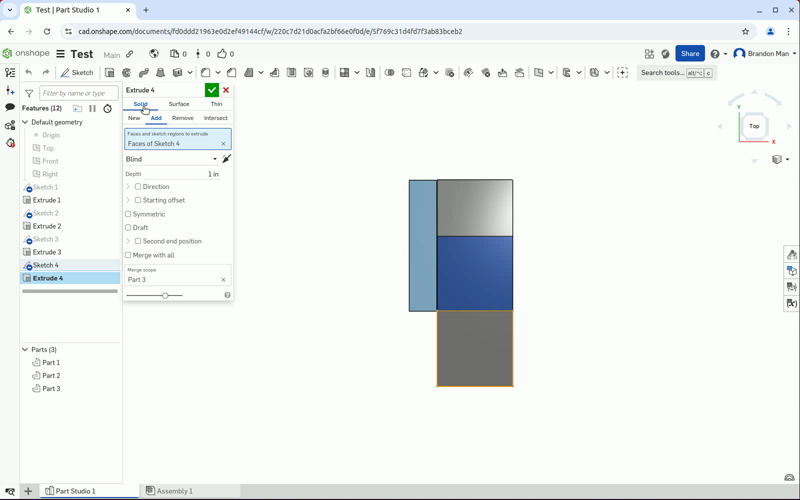
click(143, 106)
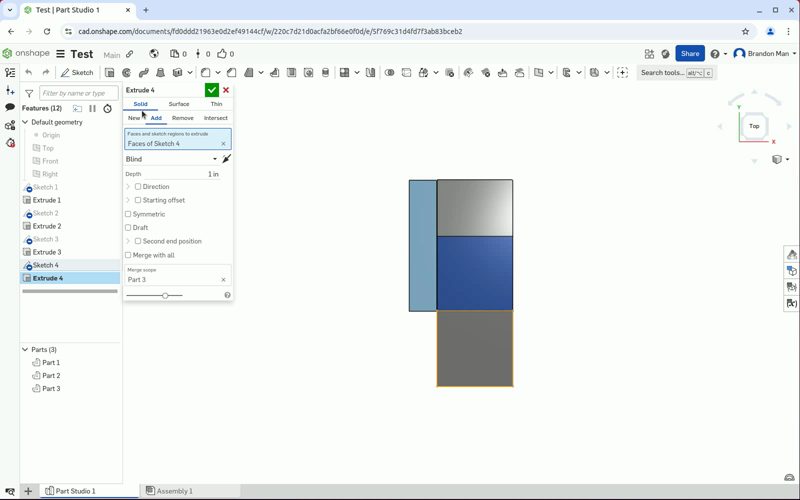
mouse_move(137, 120)
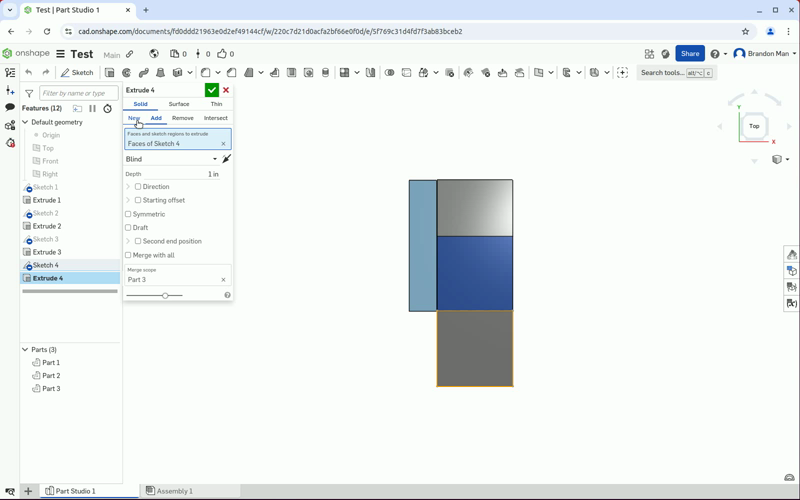
click(137, 120)
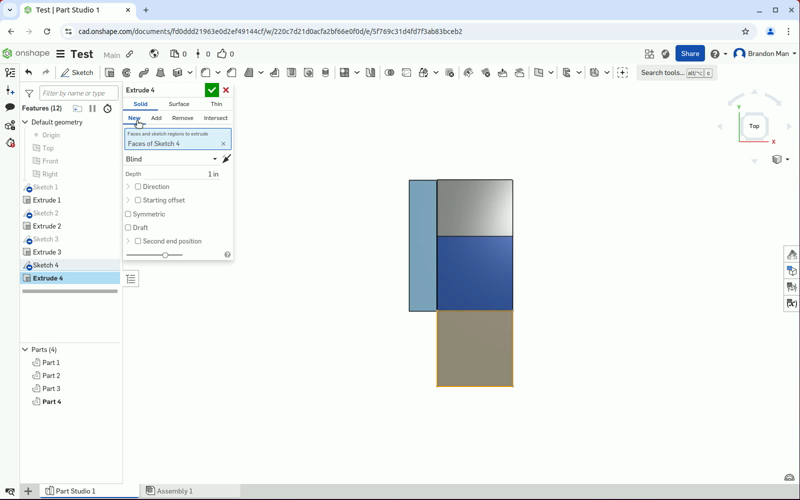
key(tab, 4)
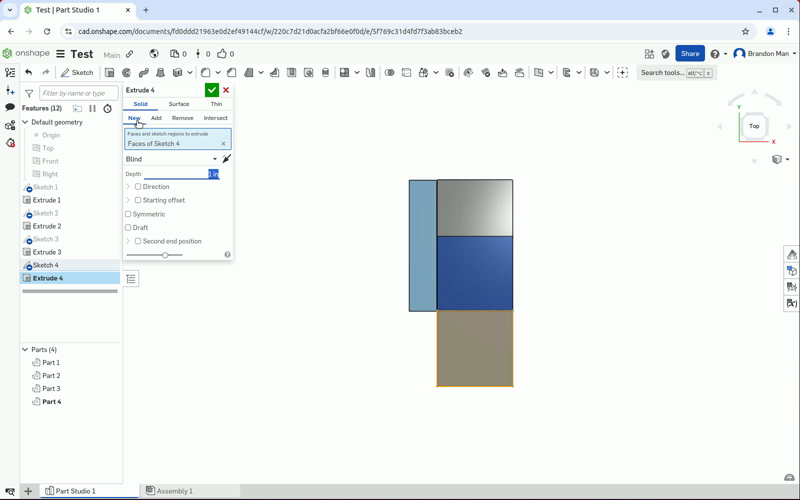
text(9.628)
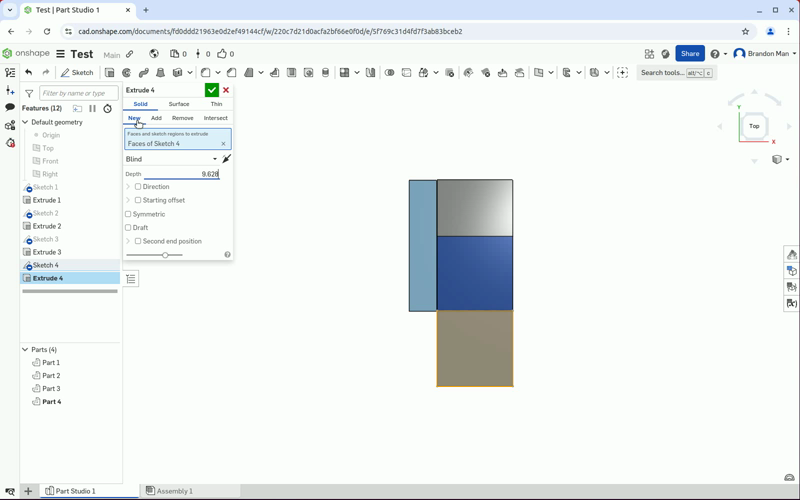
key(enter)
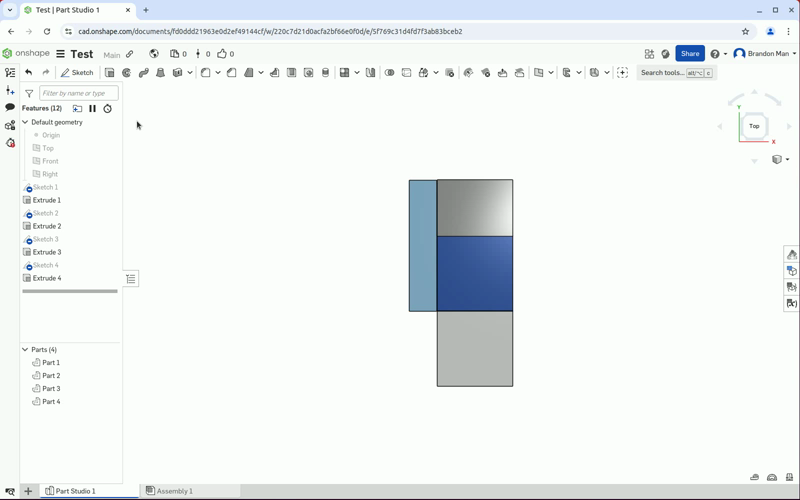
key(shift+h)
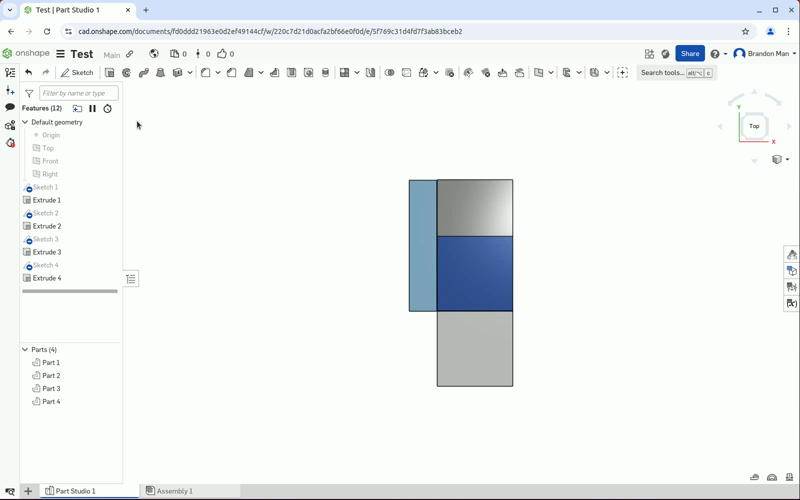
key(shift+h)
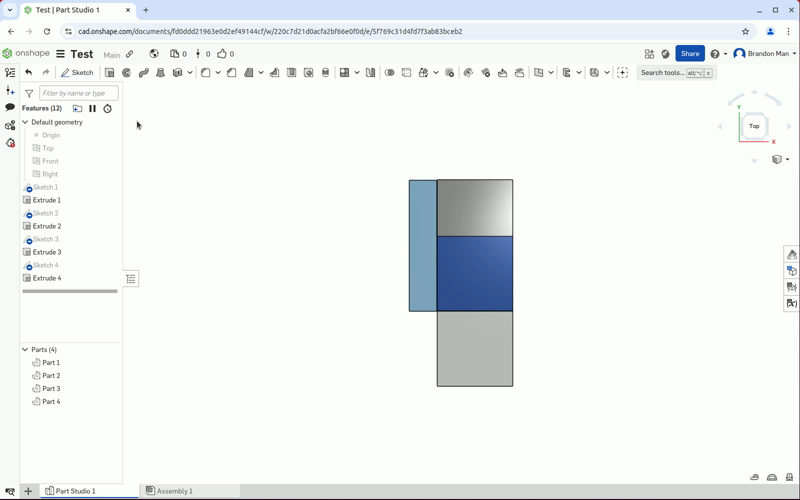
mouse_move(73, 189)
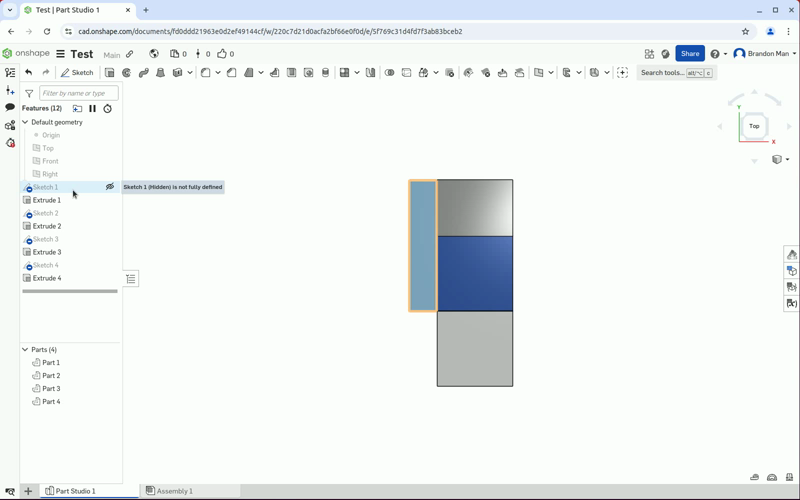
click(73, 189)
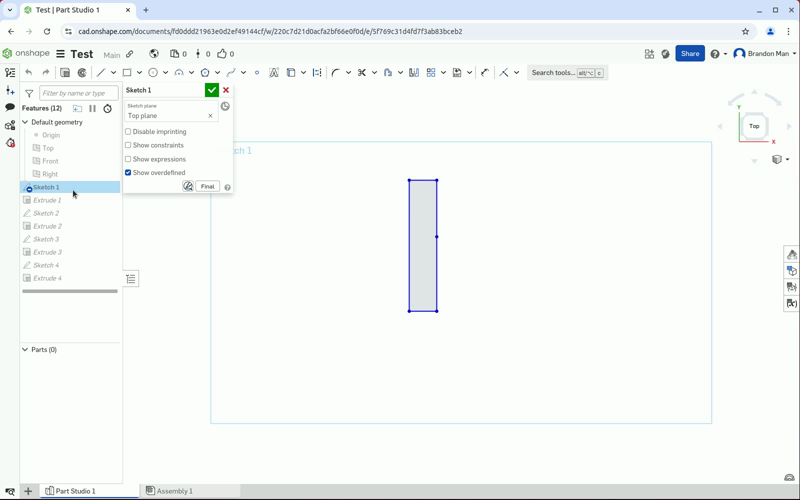
mouse_move(229, 92)
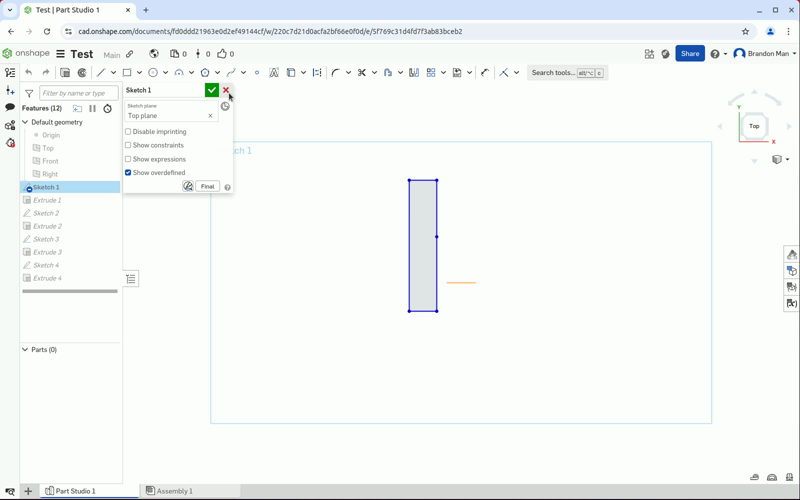
click(229, 92)
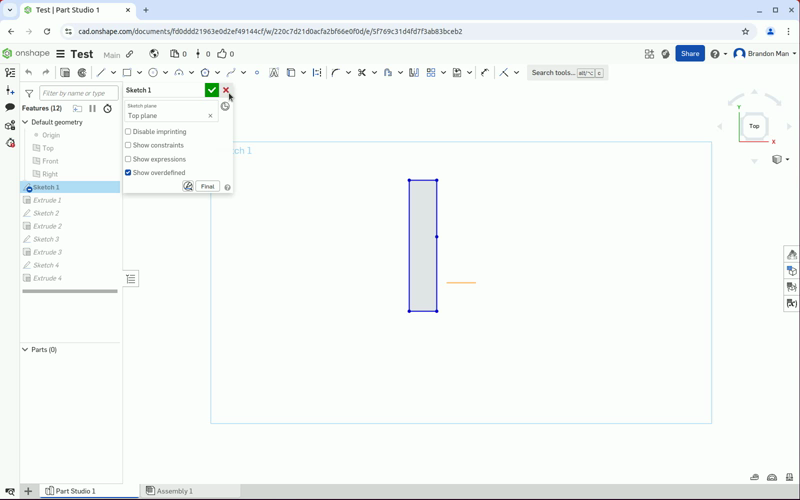
key(shift+s)
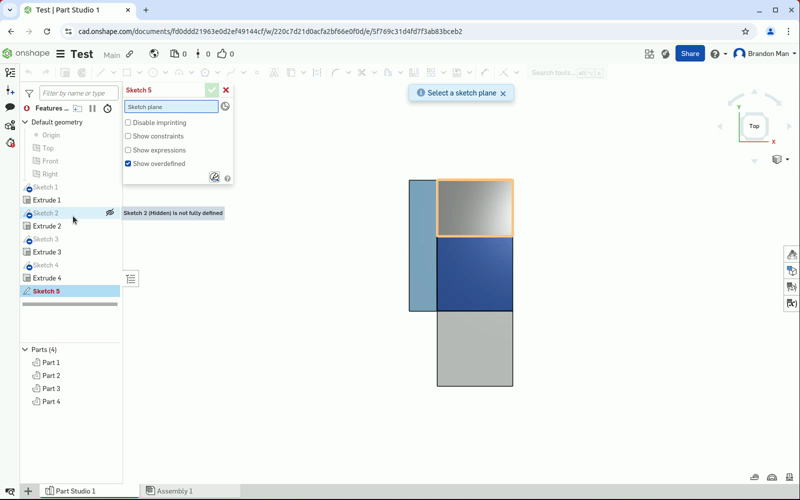
scroll(3)
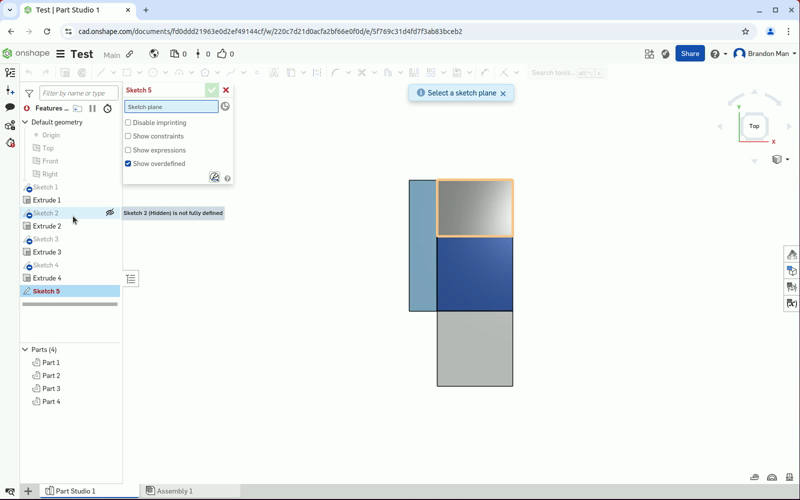
mouse_move(73, 150)
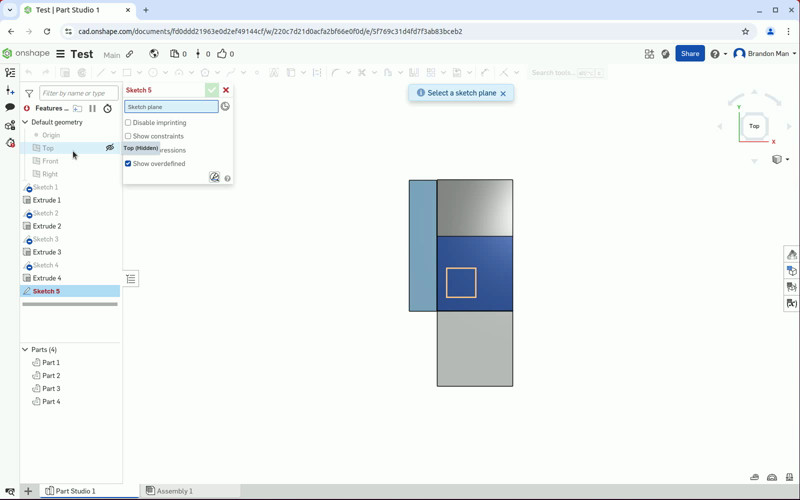
click(73, 150)
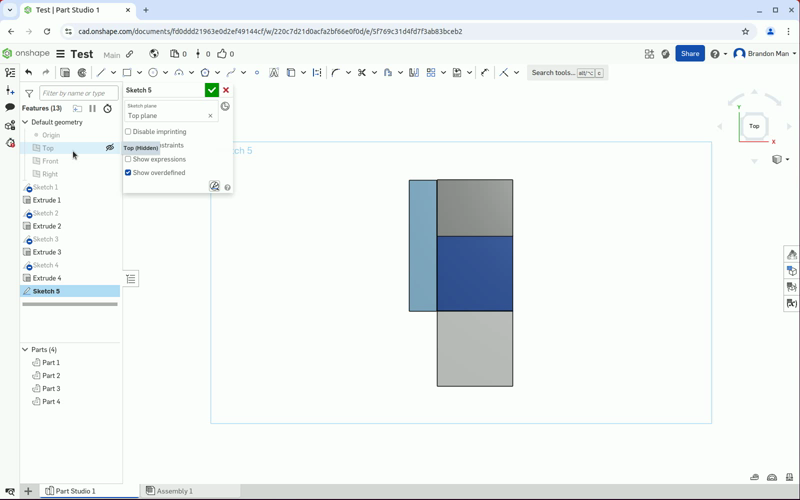
mouse_move(73, 352)
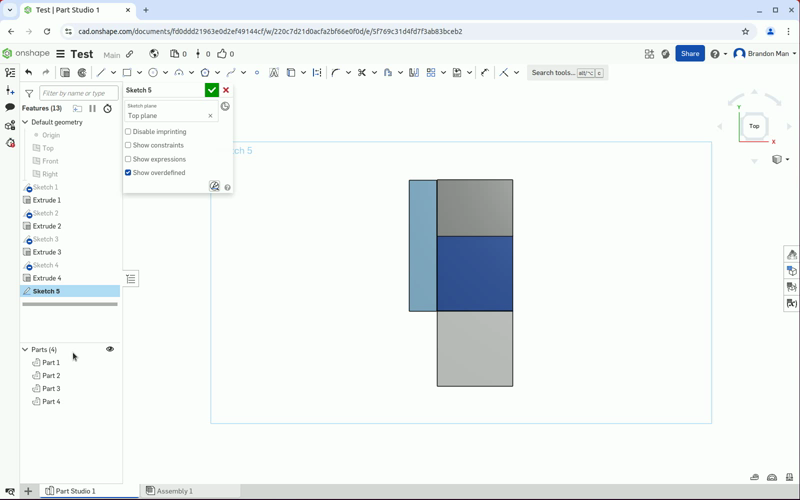
key(y)
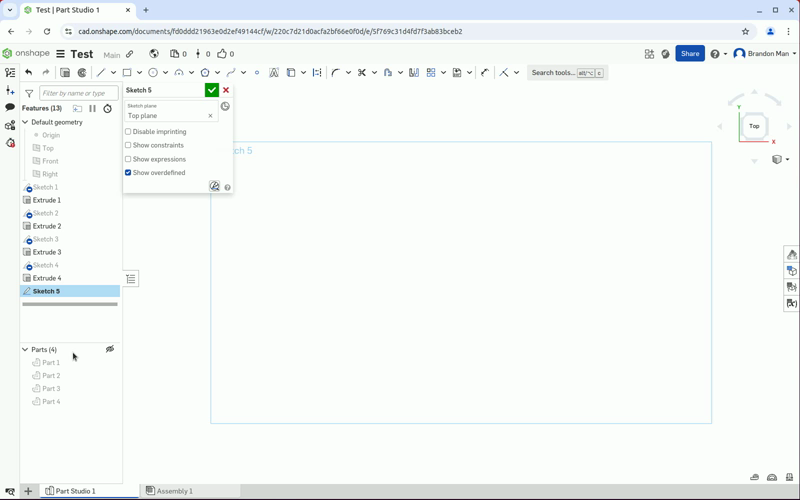
key(l)
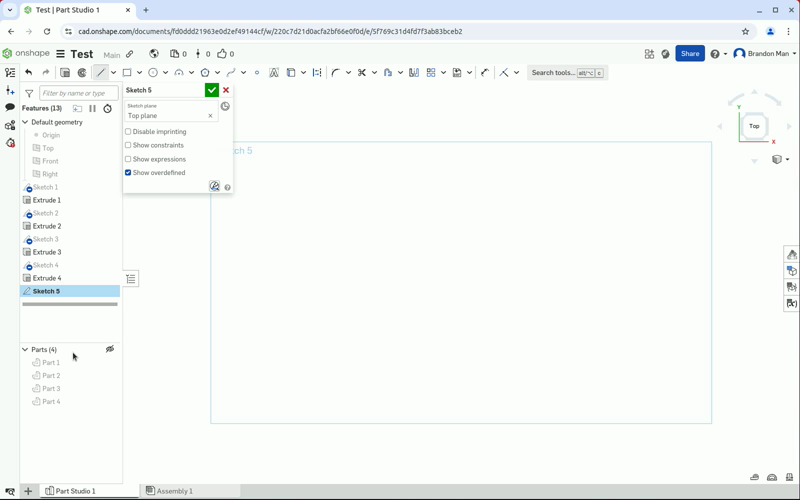
key_down(shift)
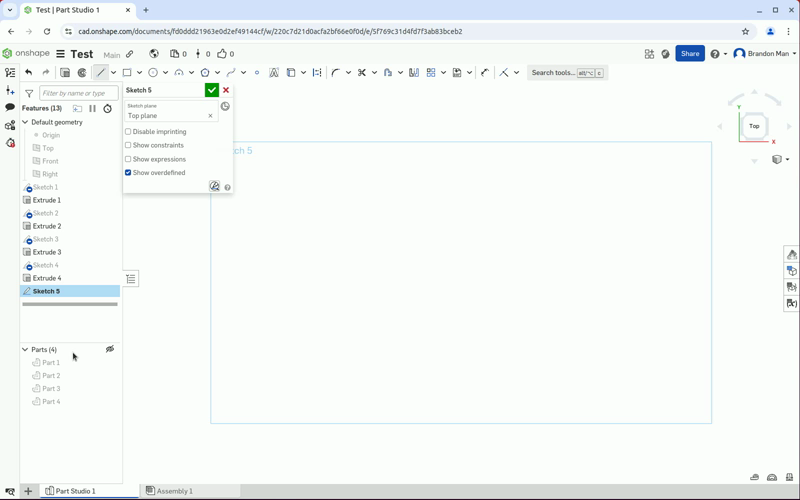
mouse_move(409, 386)
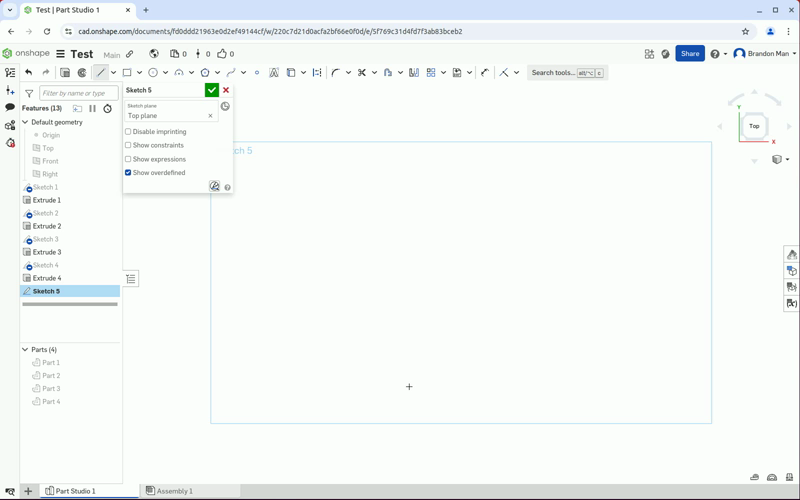
click(409, 386)
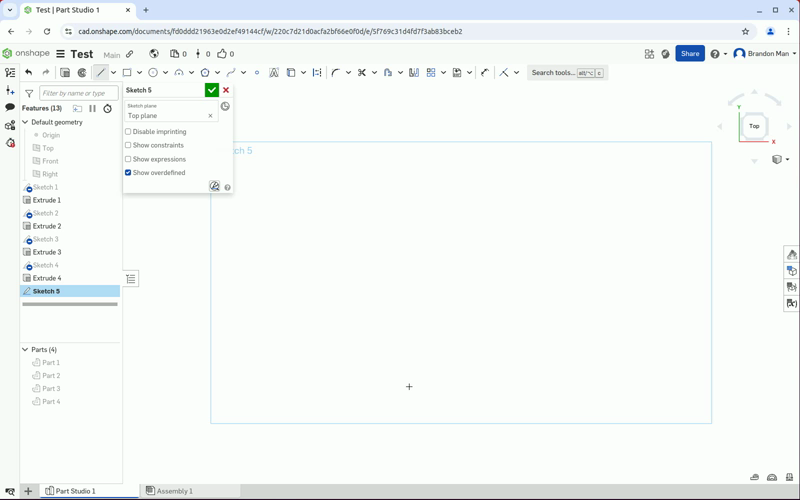
key_up(shift)
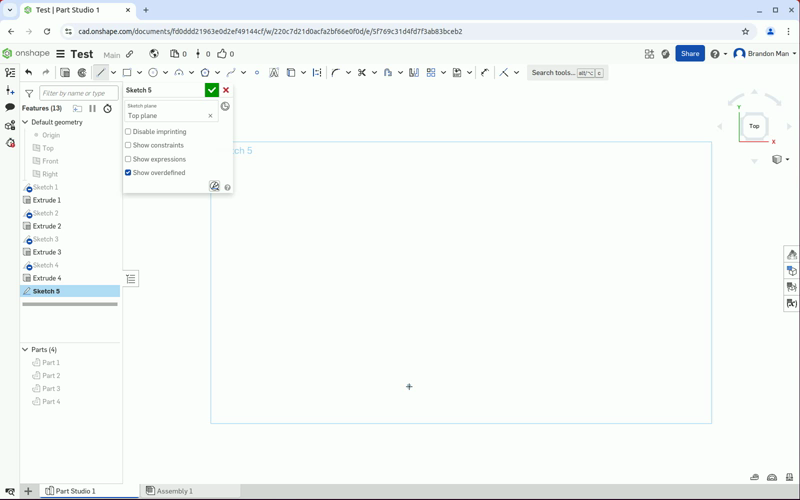
key_down(shift)
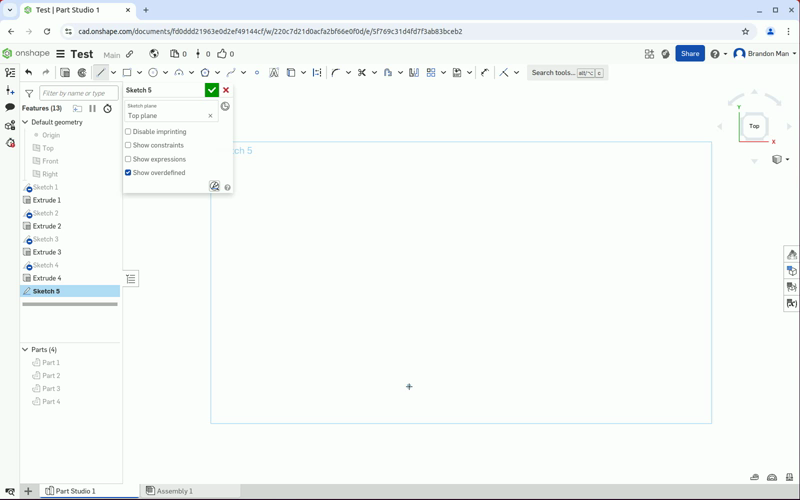
mouse_move(439, 386)
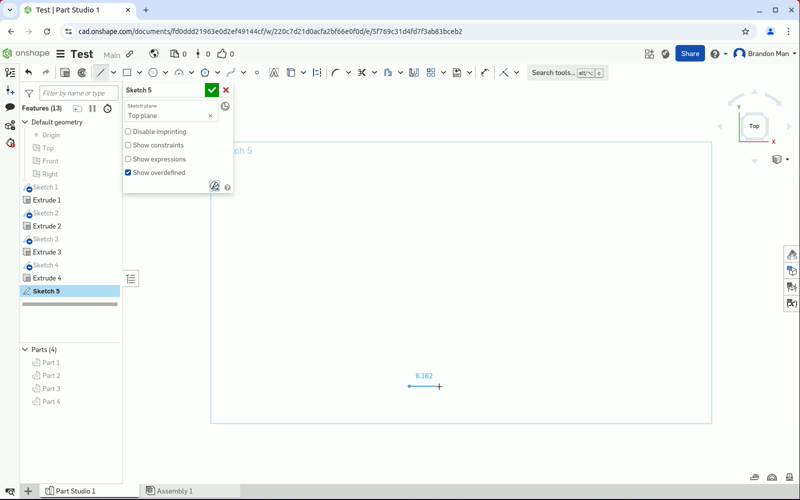
mouse_move(437, 386)
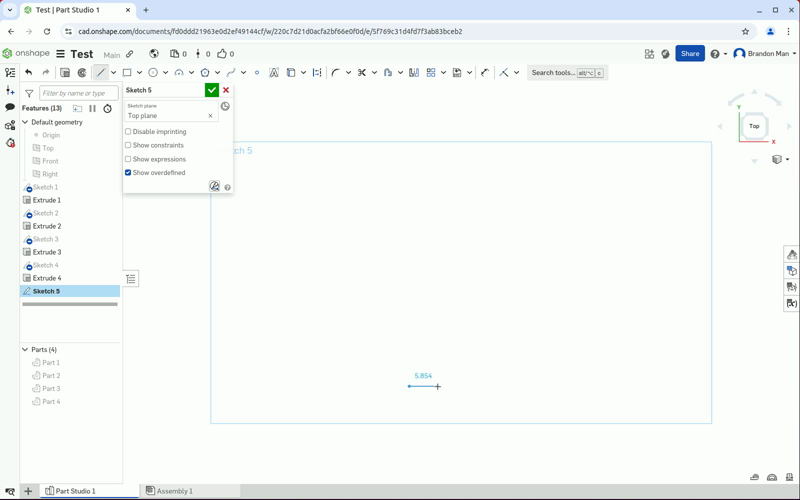
click(437, 386)
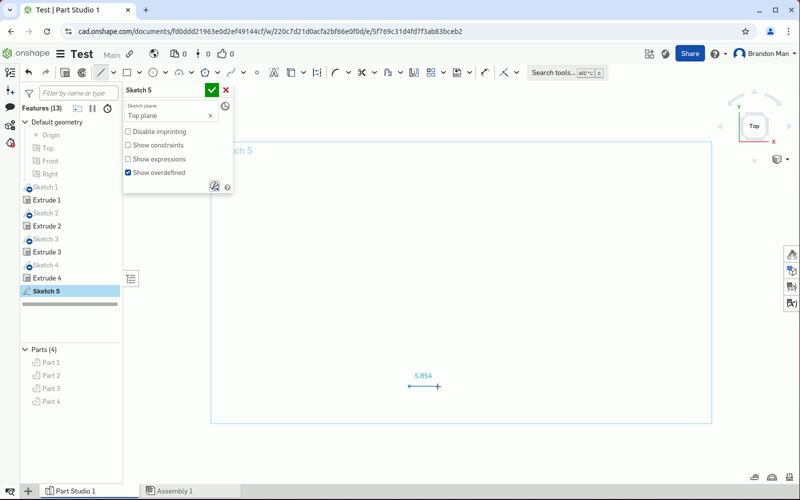
key_up(shift)
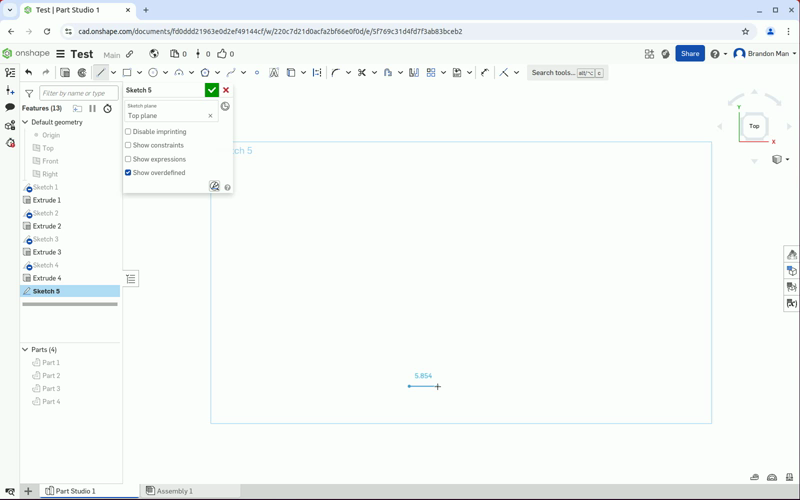
key_down(shift)
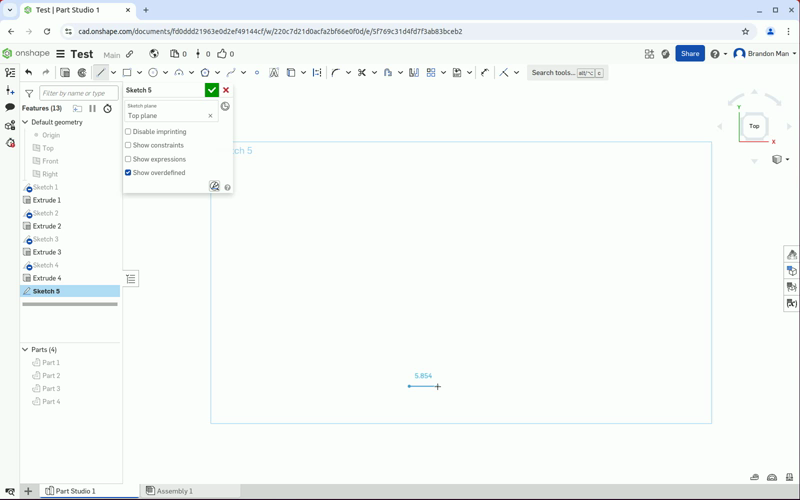
mouse_move(437, 310)
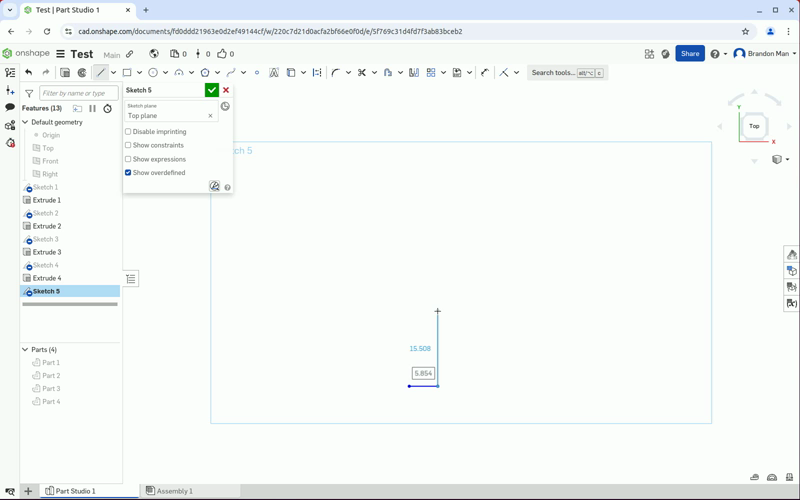
click(437, 310)
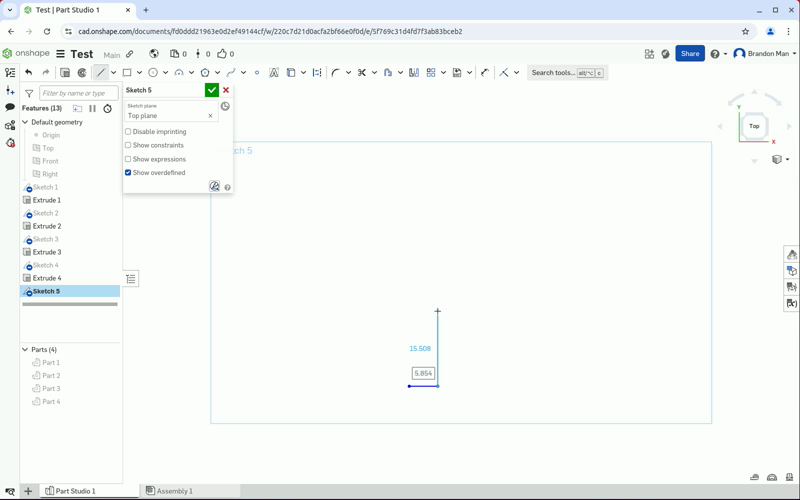
key_up(shift)
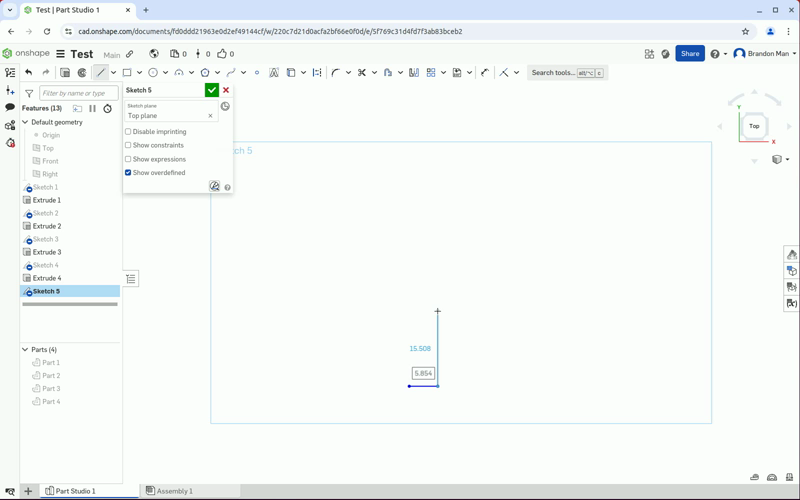
key_down(shift)
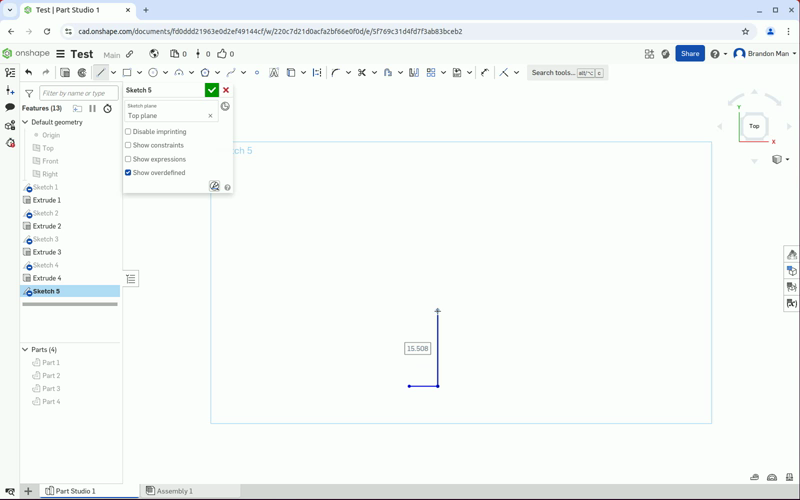
mouse_move(467, 310)
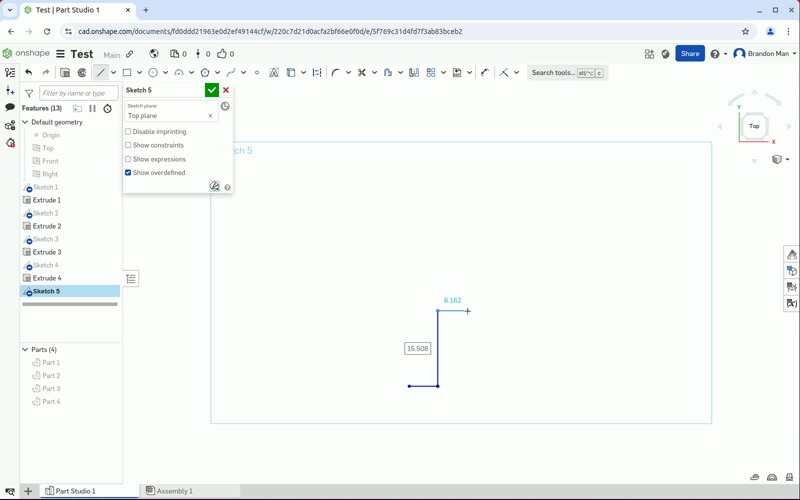
mouse_move(409, 310)
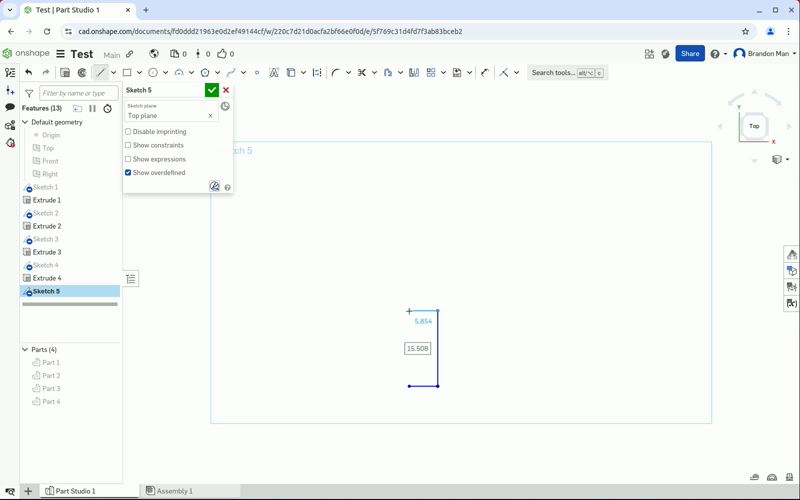
click(409, 310)
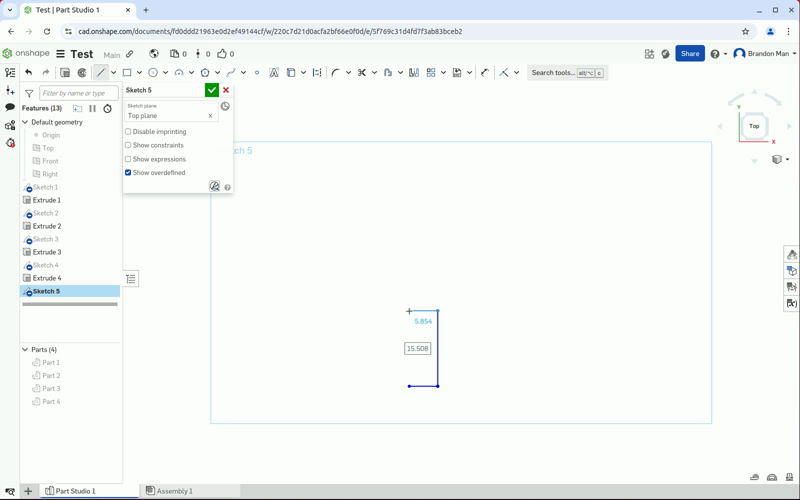
key_up(shift)
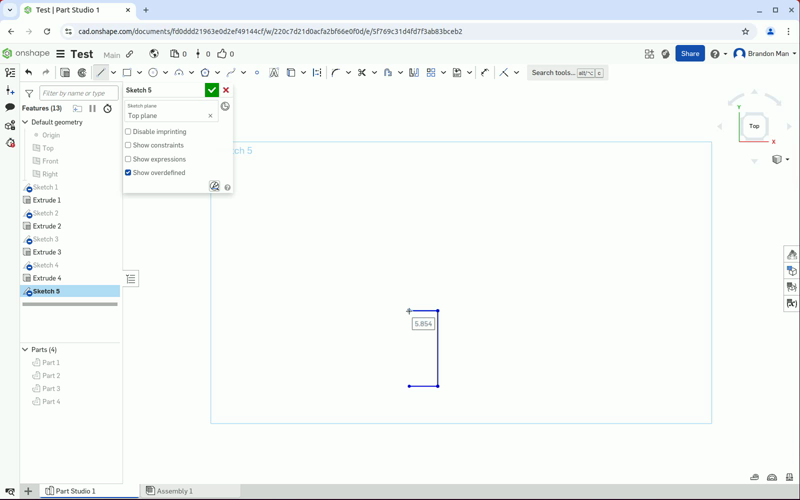
key_down(shift)
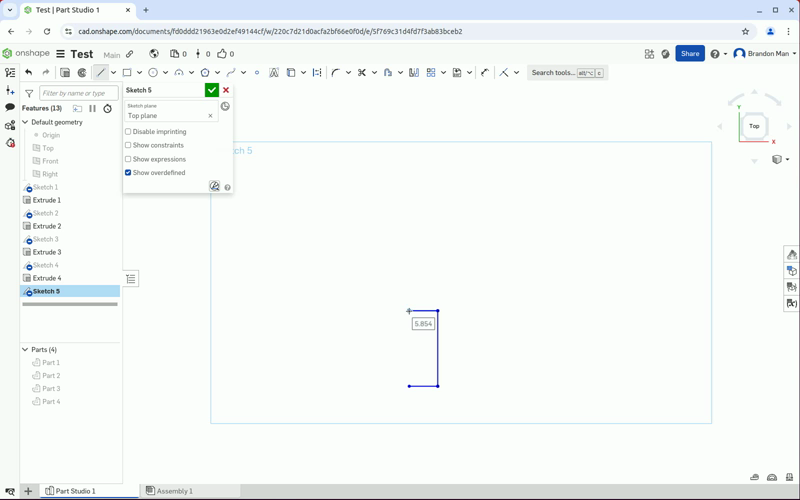
mouse_move(409, 386)
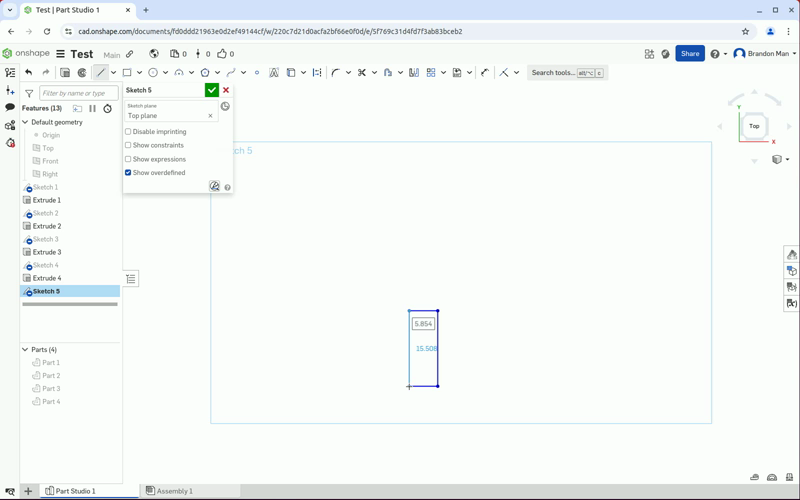
key_up(shift)
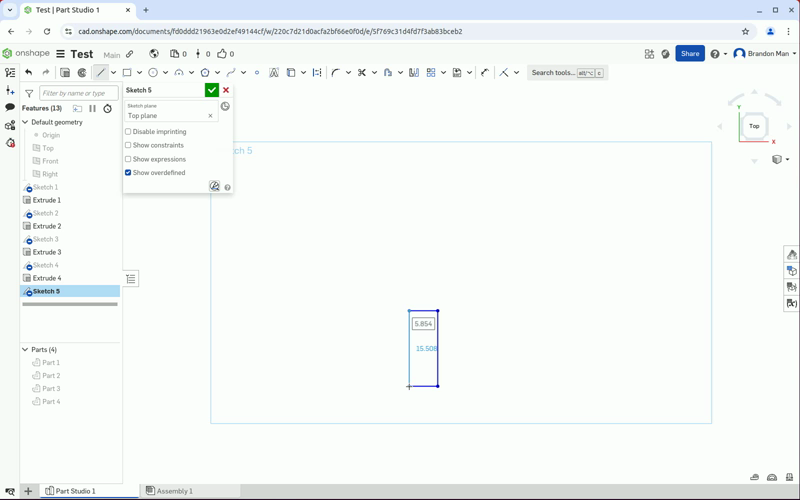
click(409, 386)
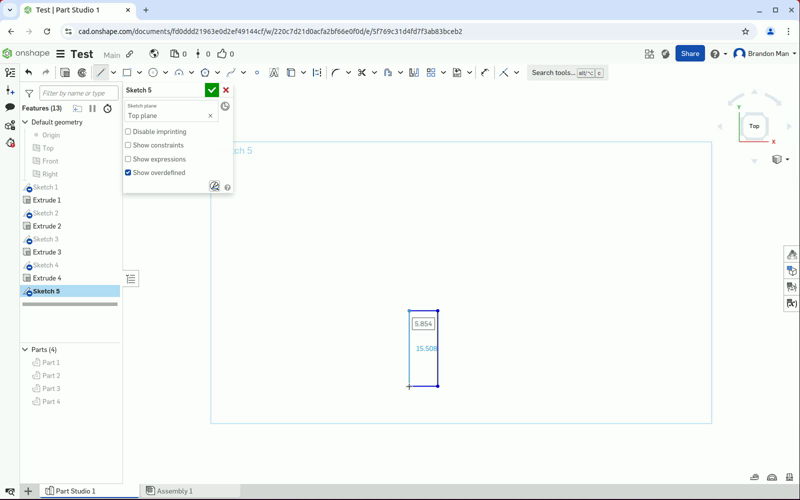
key(esc)
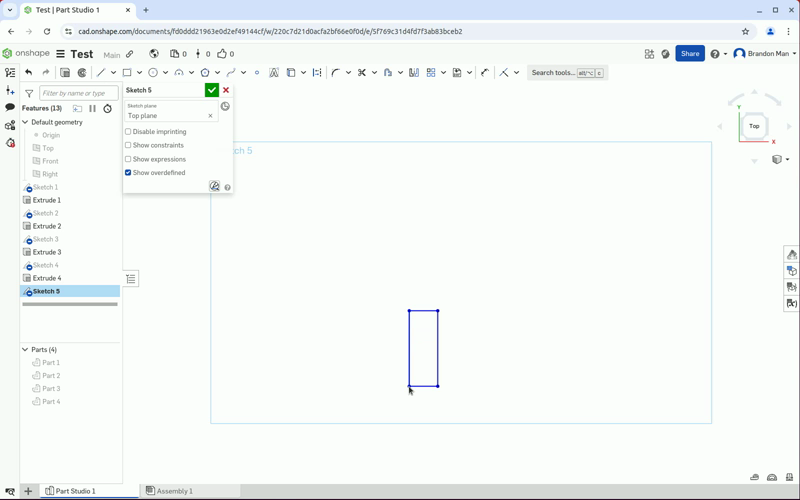
mouse_move(424, 365)
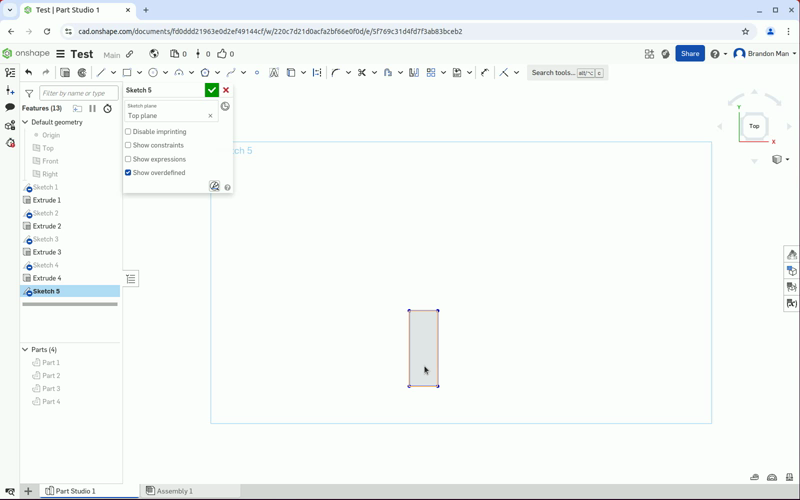
click(424, 365)
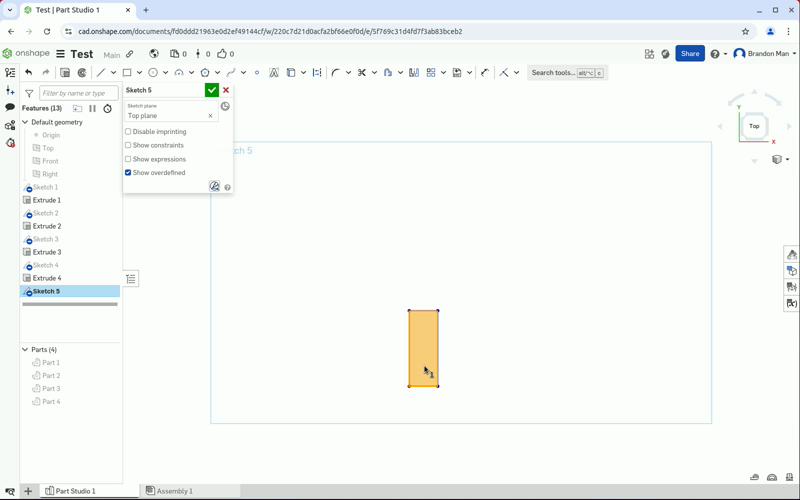
mouse_move(73, 352)
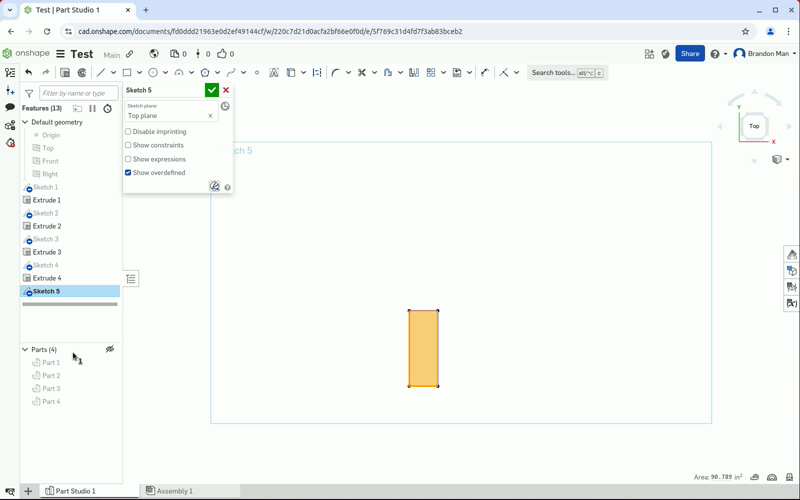
key(shift+y)
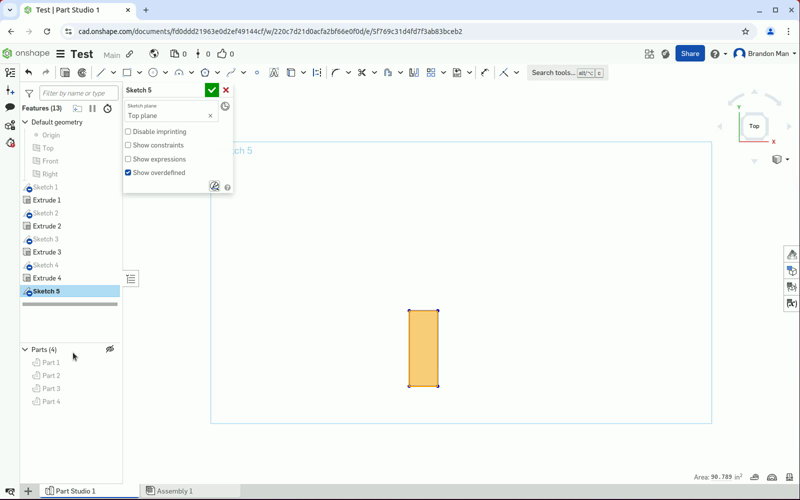
key(shift+e)
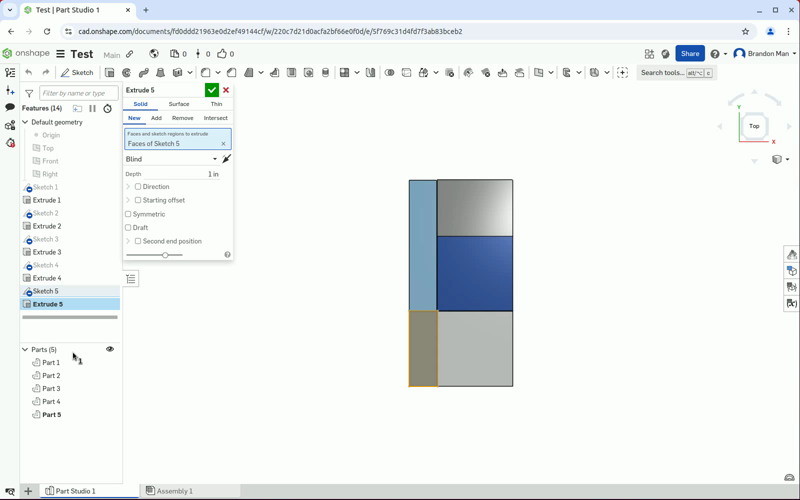
mouse_move(143, 106)
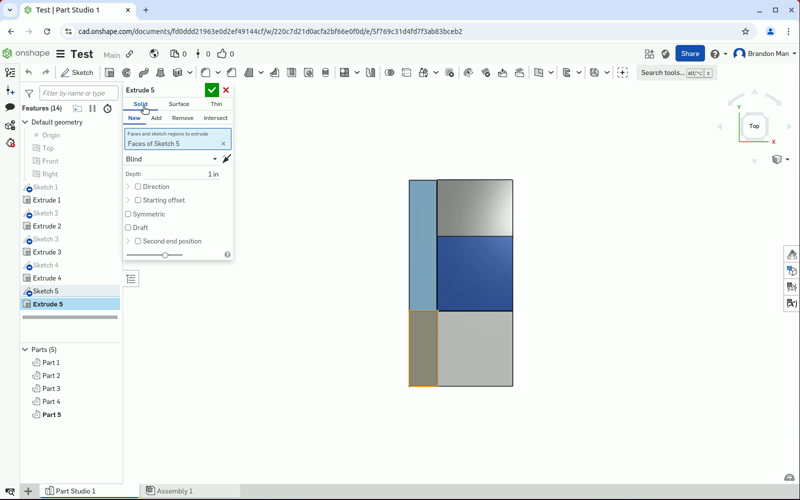
click(143, 106)
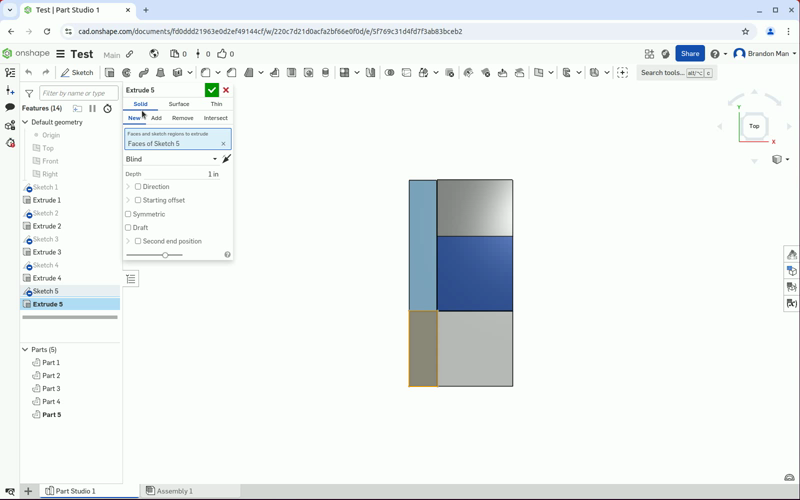
mouse_move(137, 120)
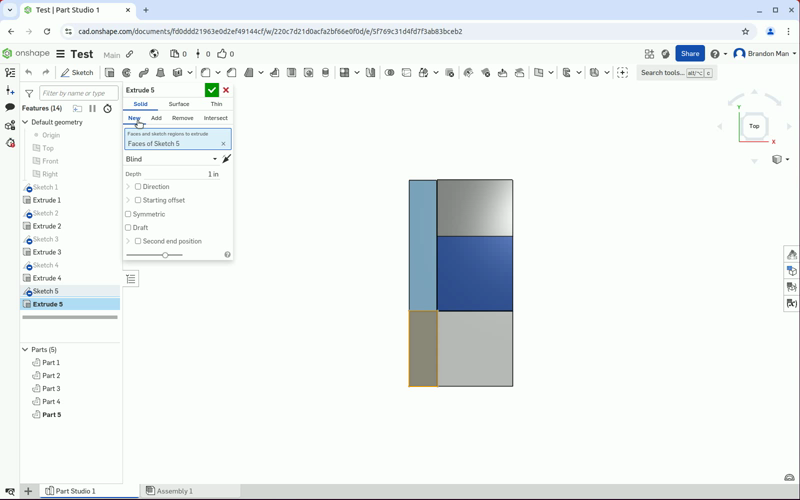
click(137, 120)
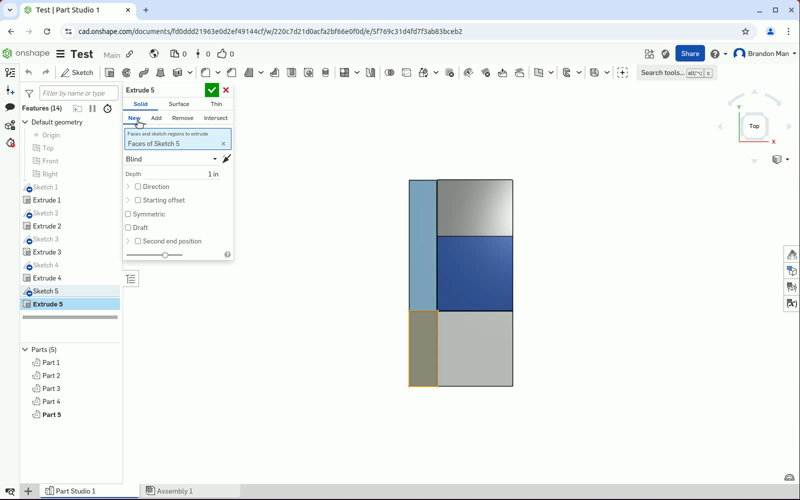
key(tab, 4)
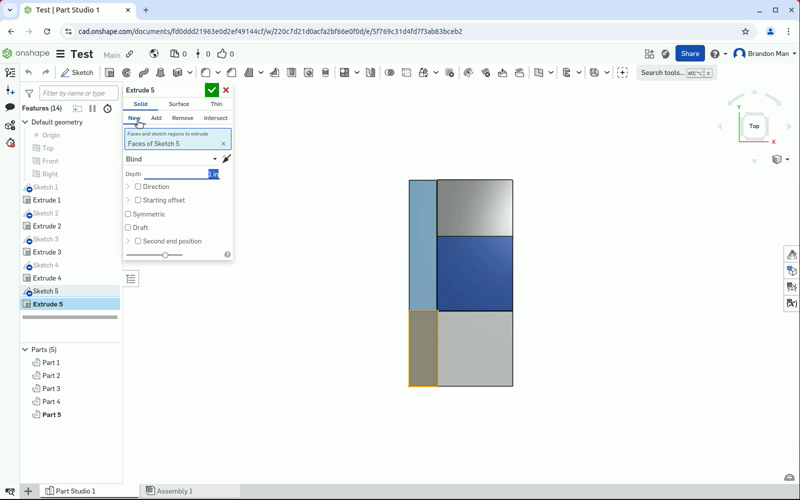
text(9.628)
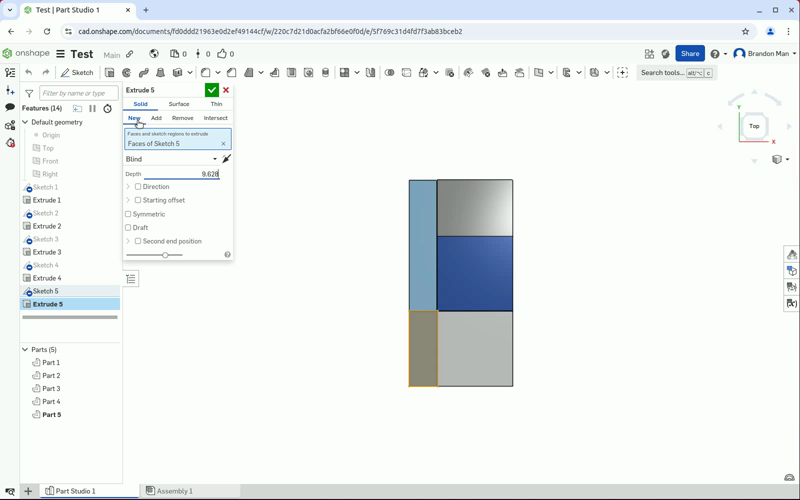
key(enter)
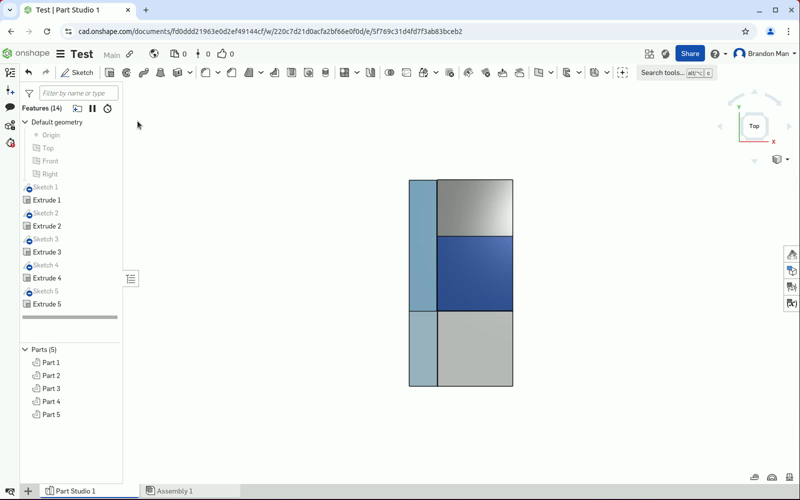
key(shift+h)
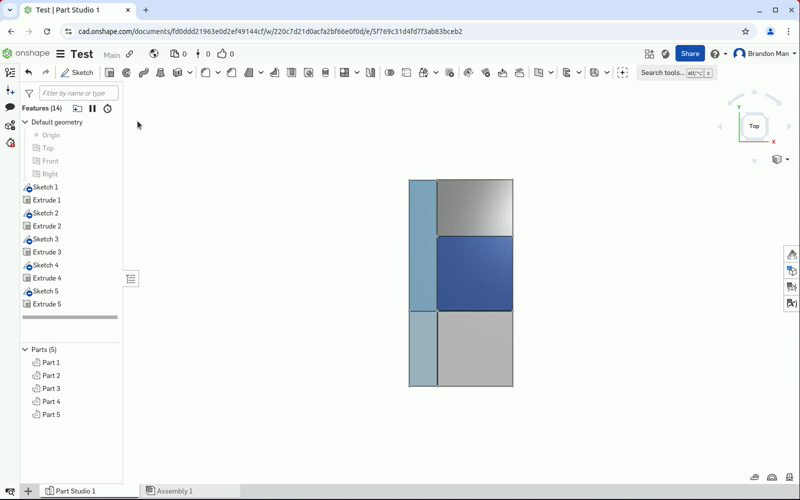
key(shift+h)
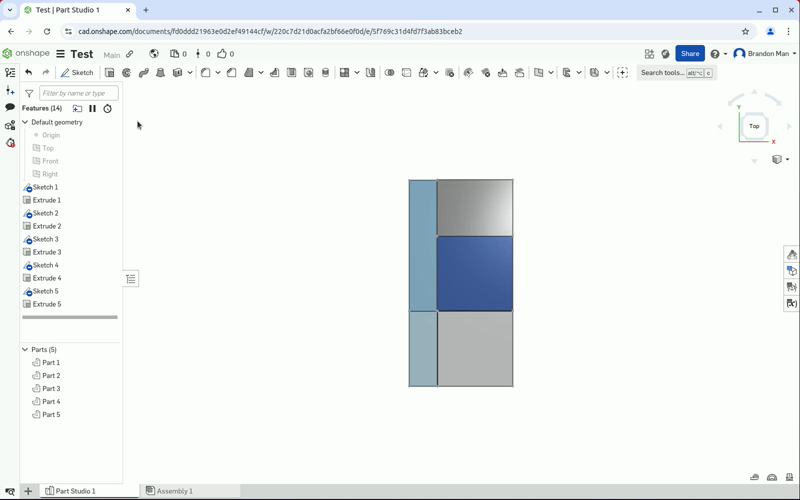
key(shift+7)
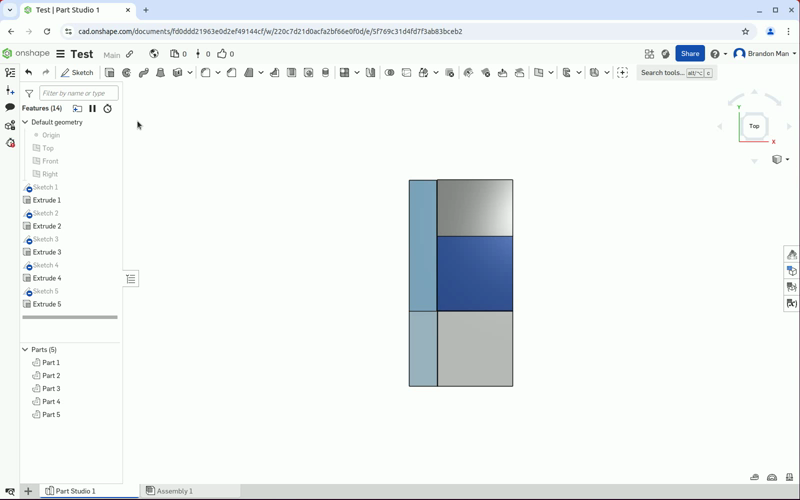
key(up, 3)
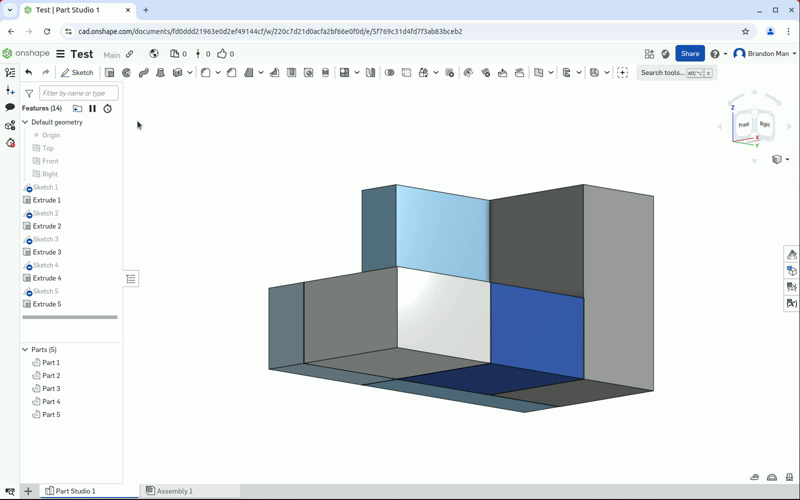
key(left, 3)
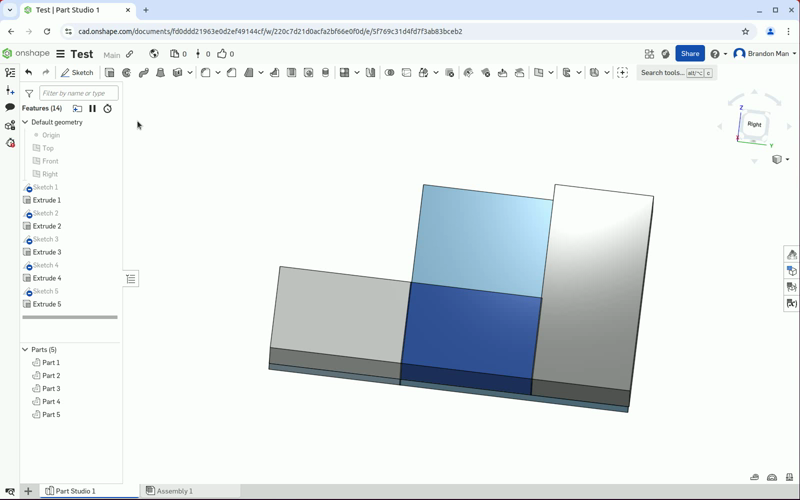
key(right, 3)
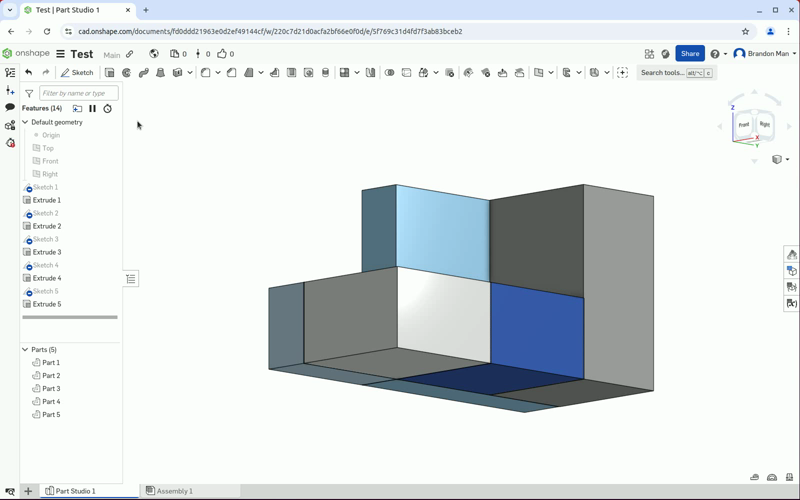
key(down, 3)
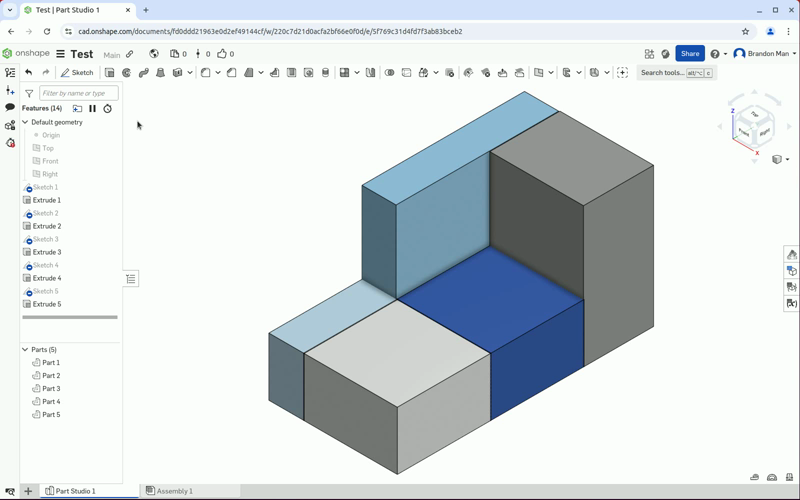
mouse_move(73, 189)
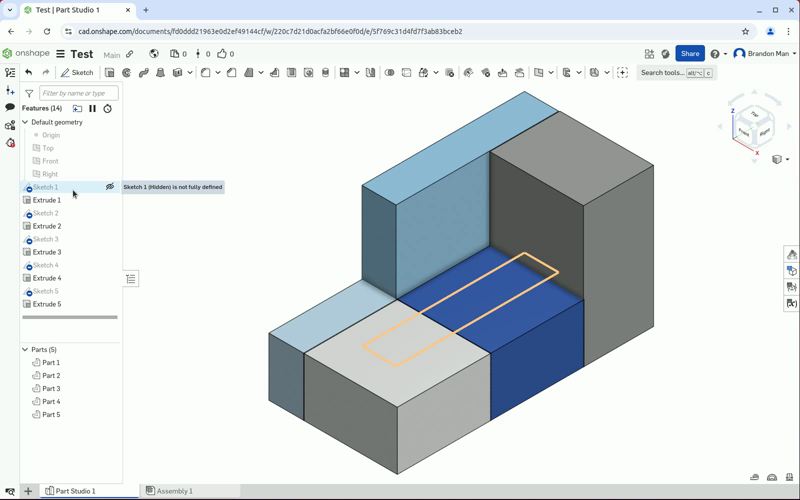
click(73, 189)